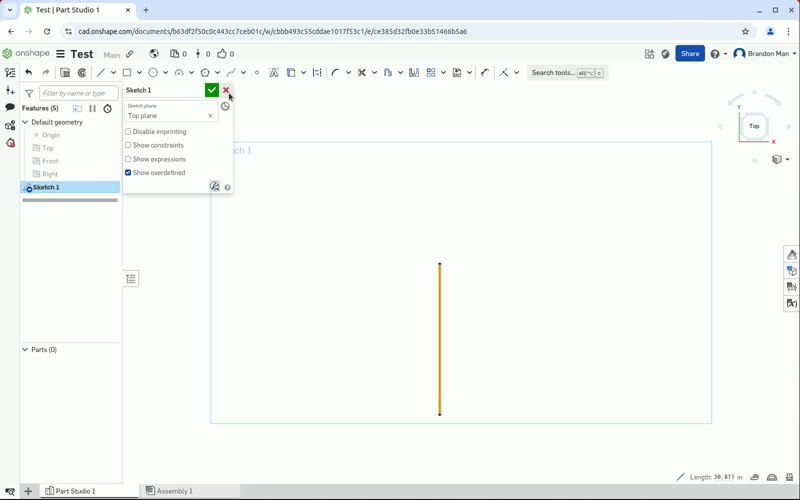
key(shift+h)
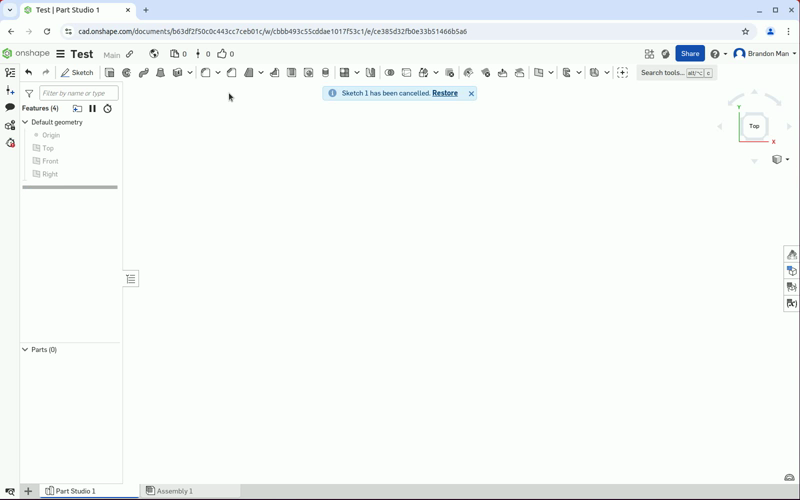
mouse_move(73, 352)
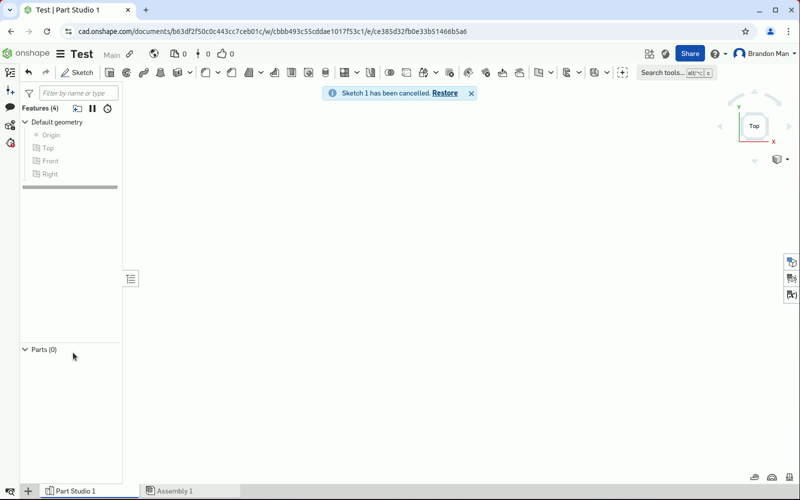
key(y)
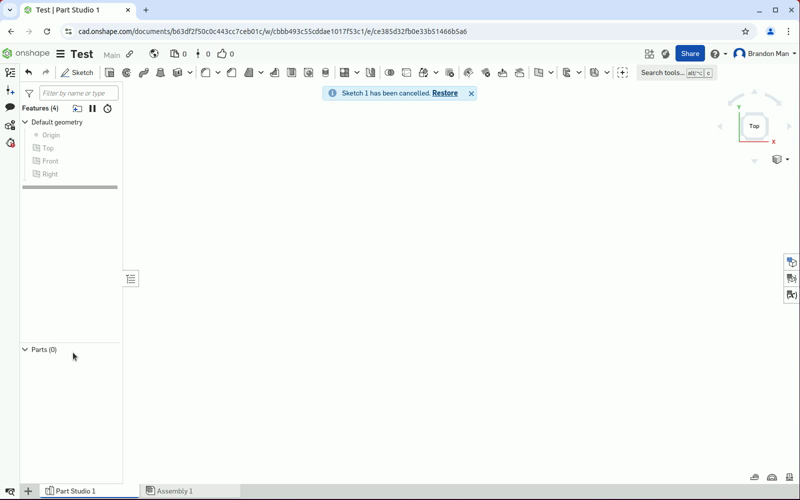
key(shift+p)
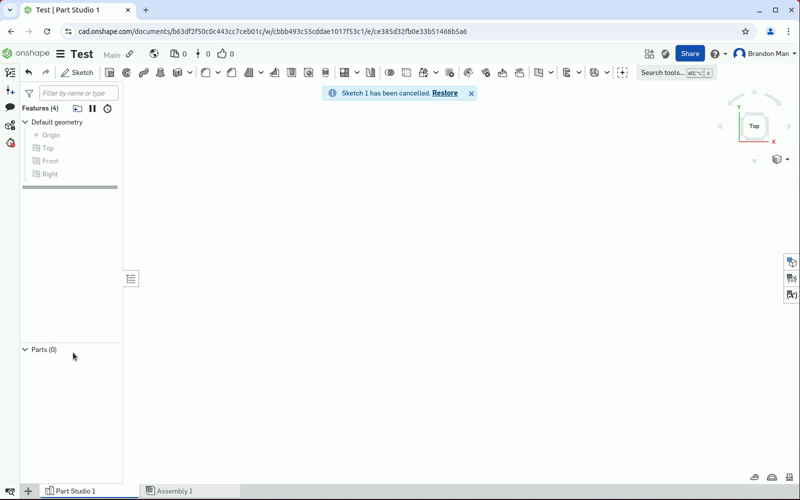
key(space)
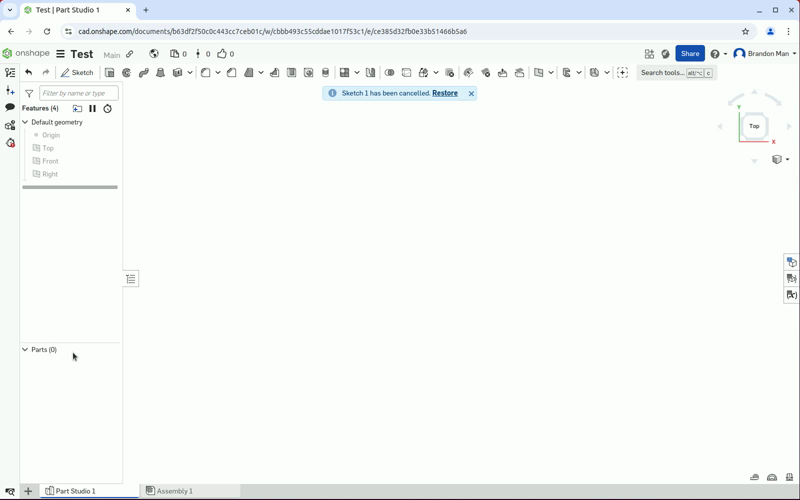
key_down(shift)
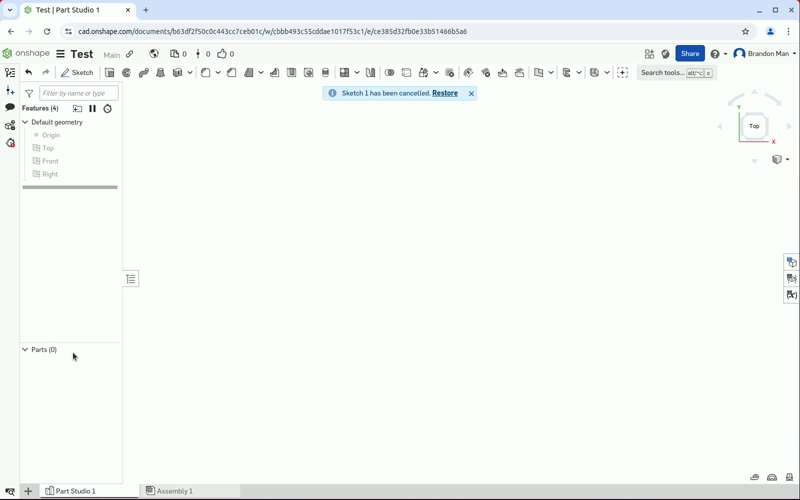
key(up)
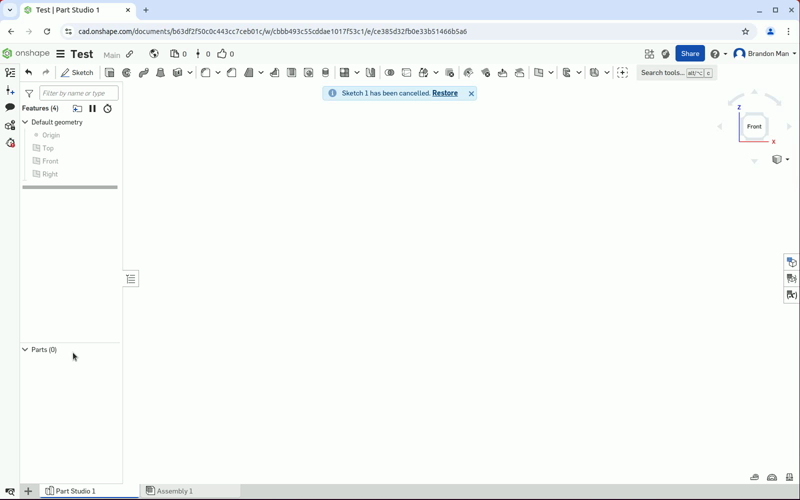
key_up(shift)
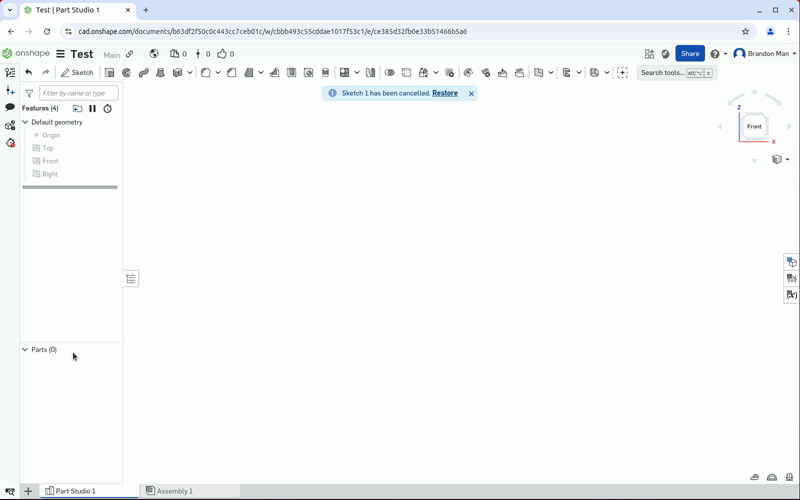
mouse_move(73, 352)
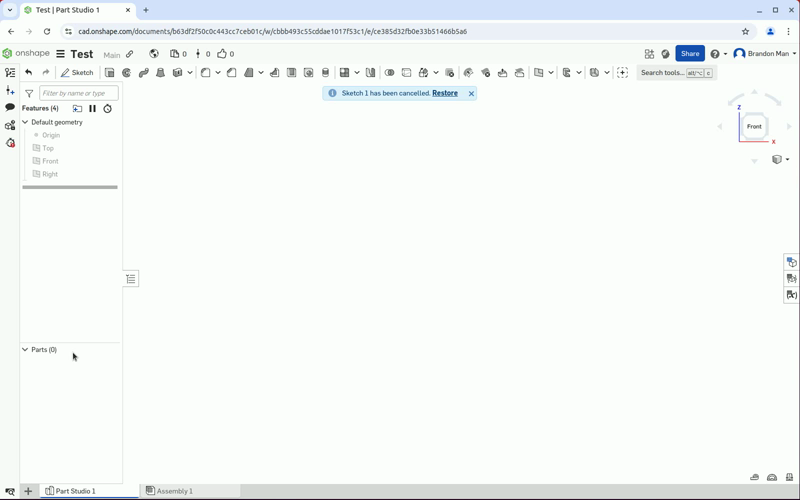
key(shift+y)
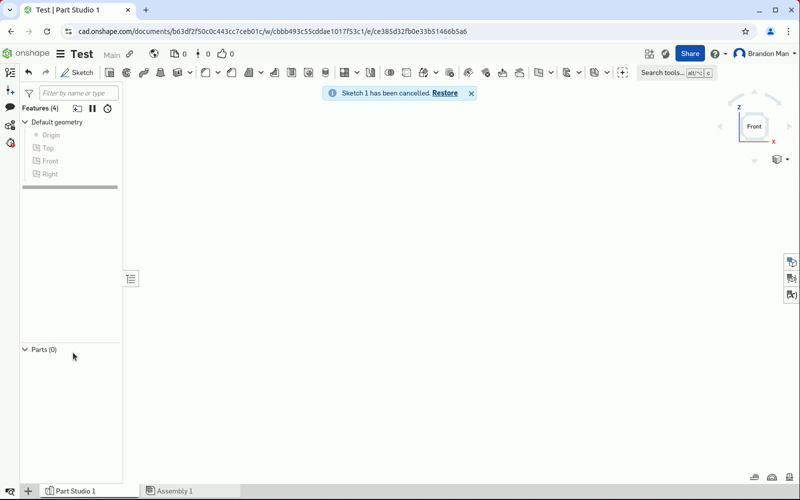
key(shift+s)
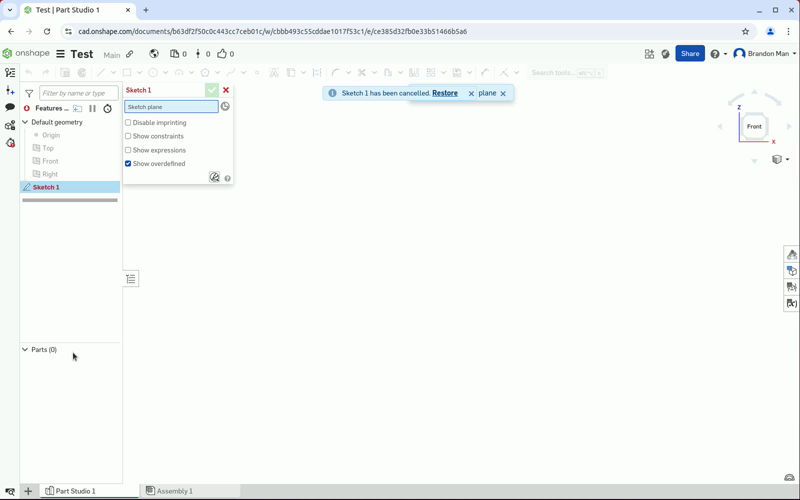
mouse_move(73, 163)
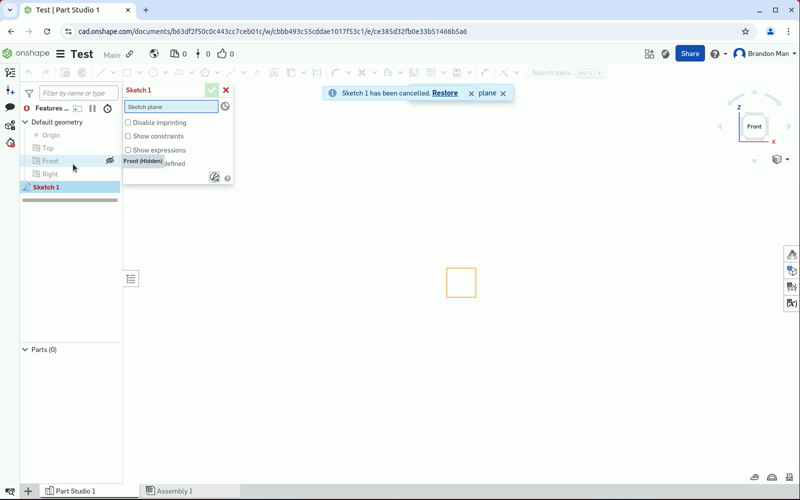
click(73, 163)
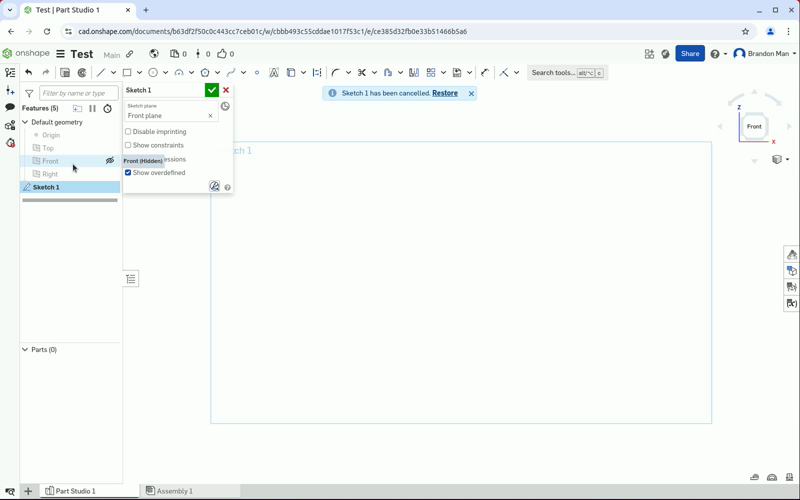
mouse_move(73, 352)
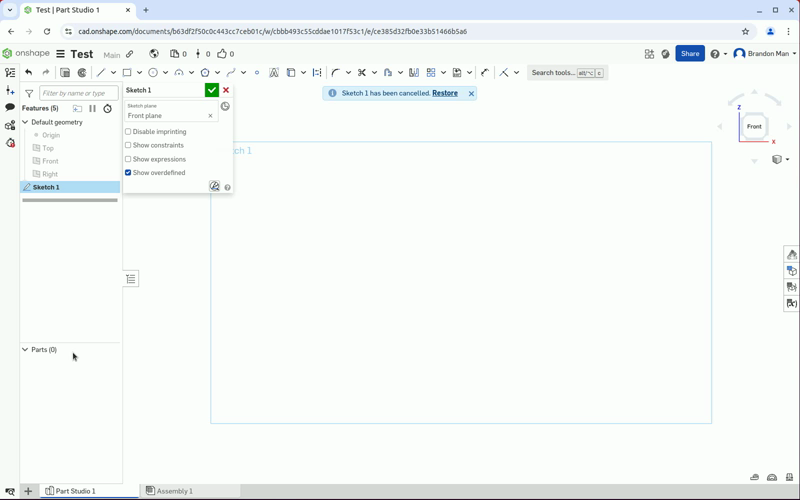
key(y)
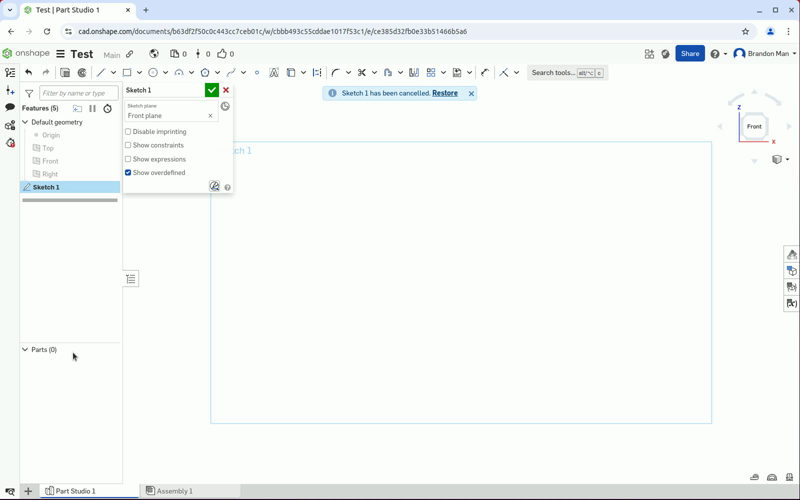
key(c)
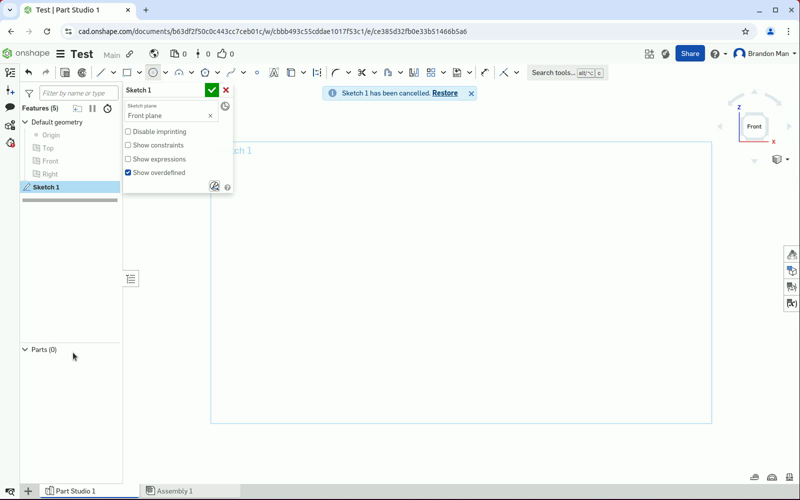
key_down(shift)
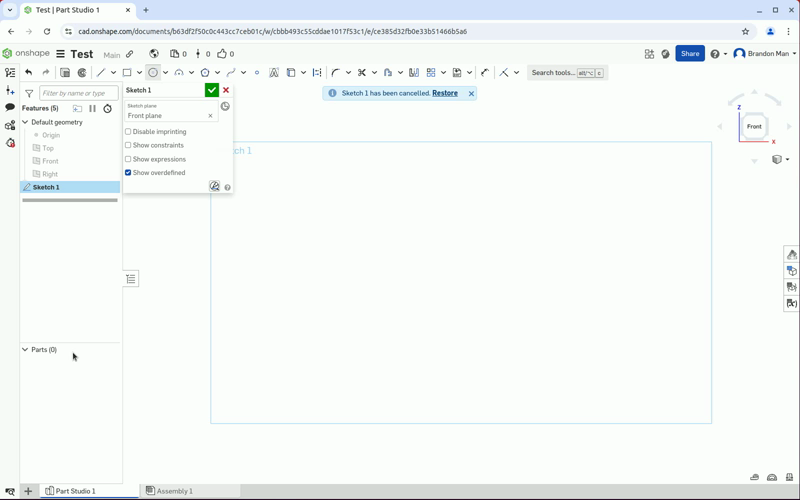
mouse_move(460, 282)
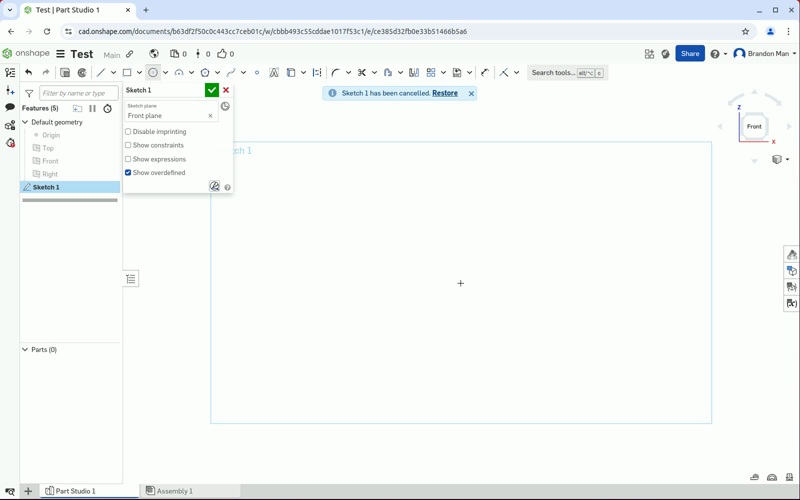
click(460, 282)
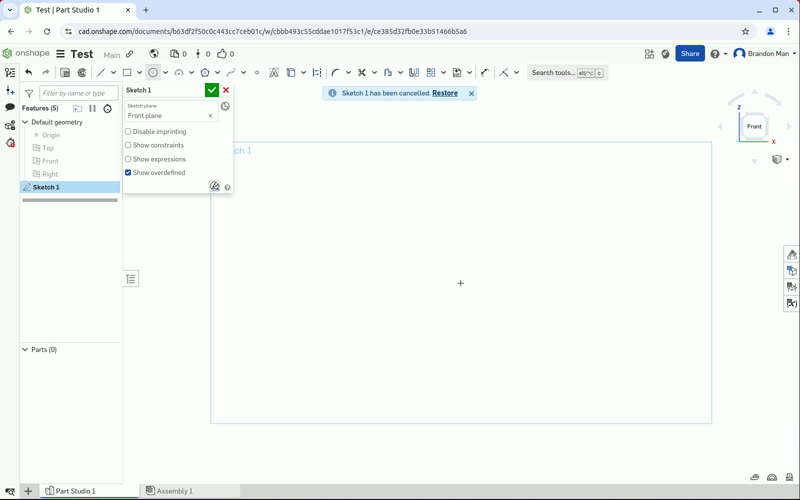
key_up(shift)
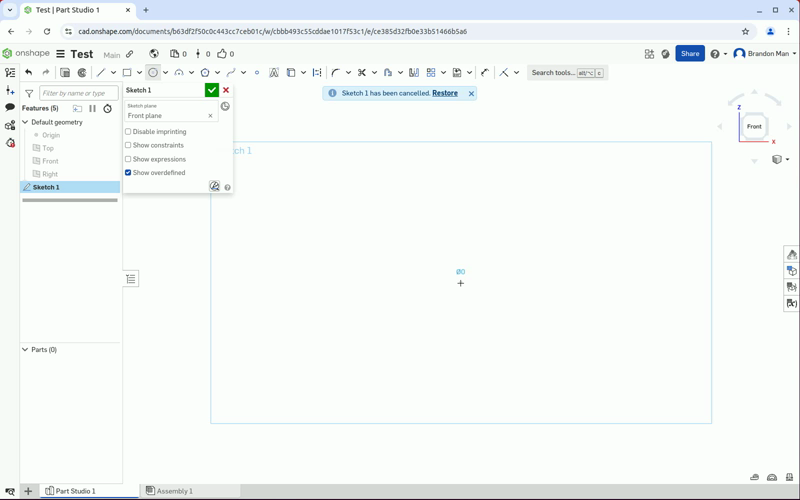
mouse_move(516, 282)
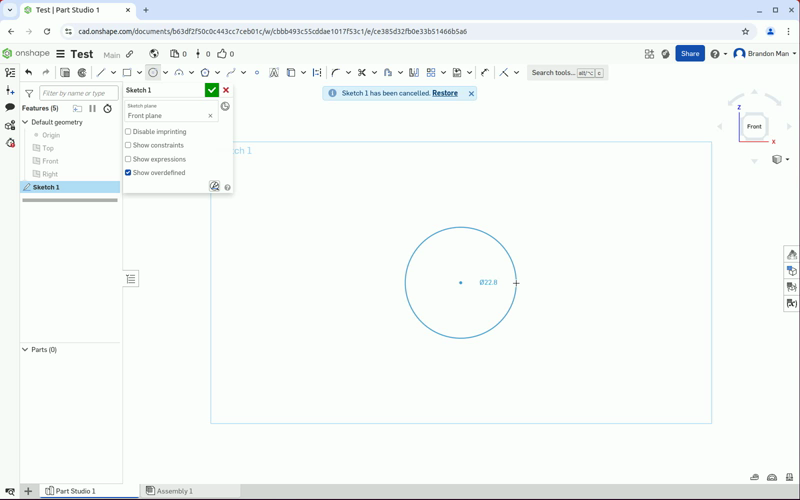
click(516, 282)
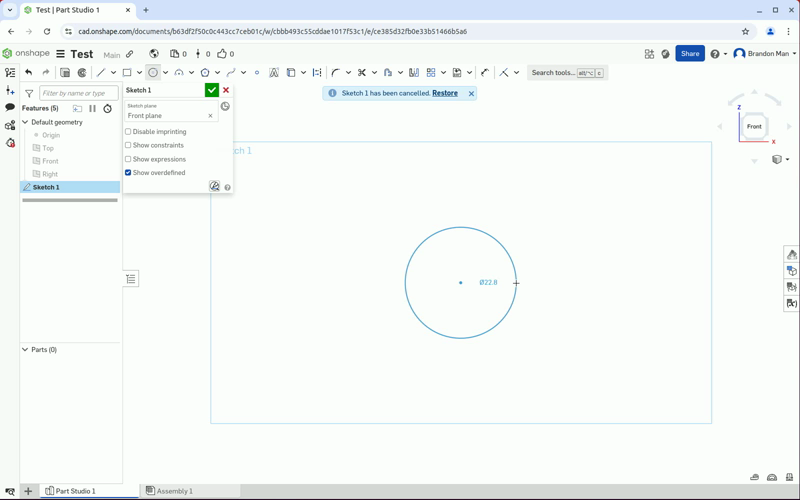
key(esc)
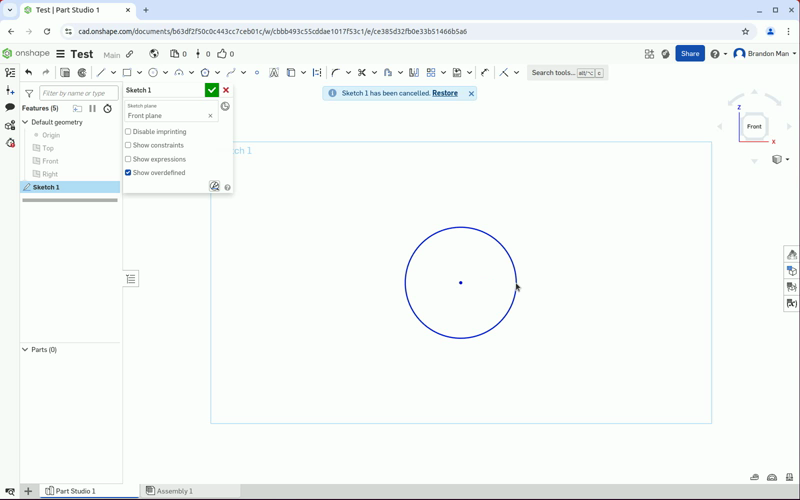
mouse_move(462, 328)
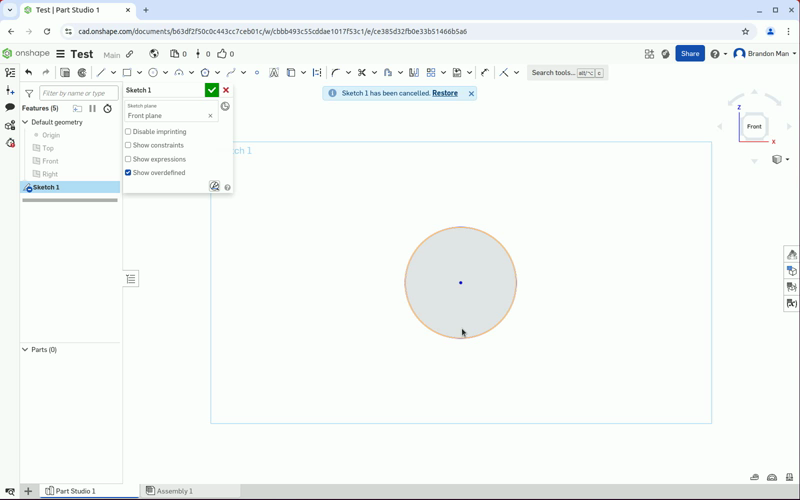
click(462, 328)
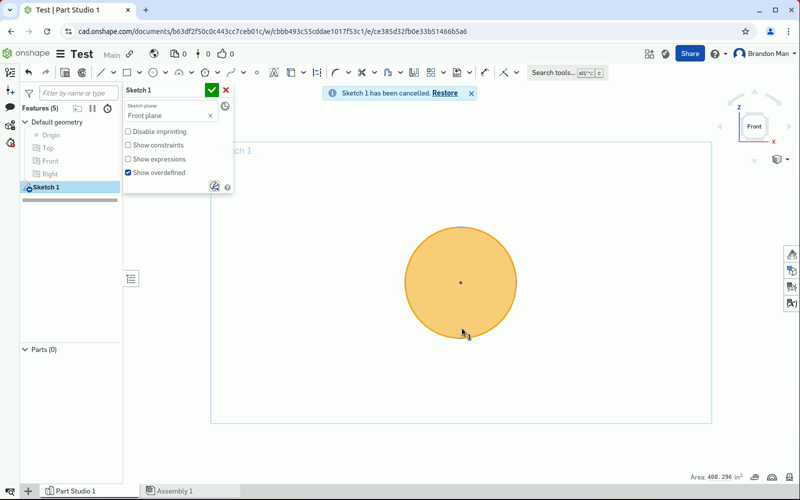
mouse_move(73, 352)
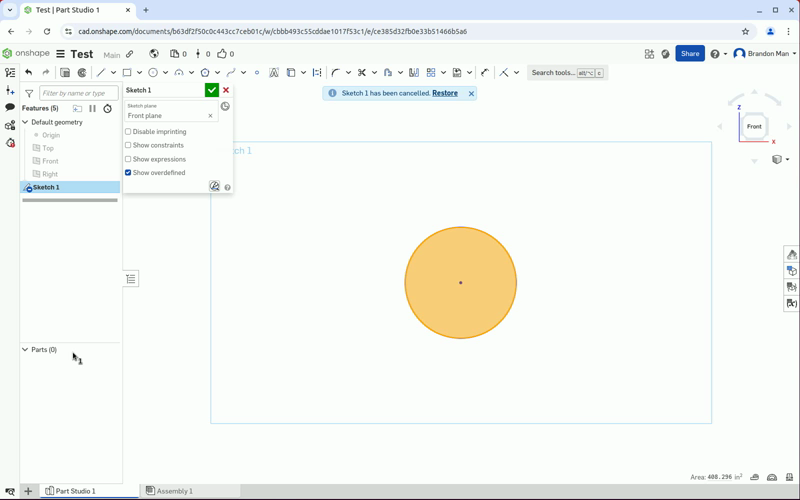
key(shift+y)
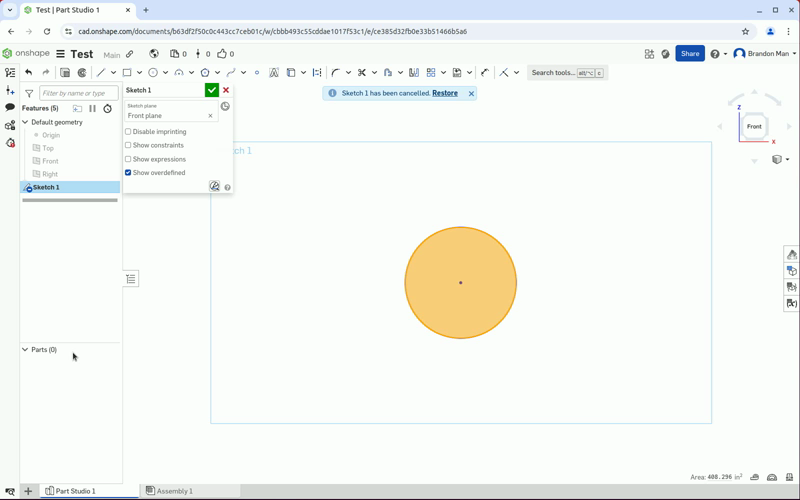
key(shift+e)
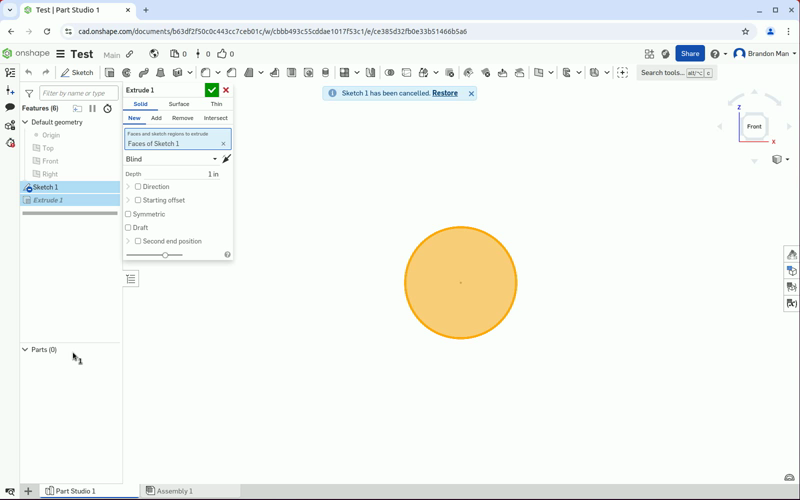
mouse_move(143, 106)
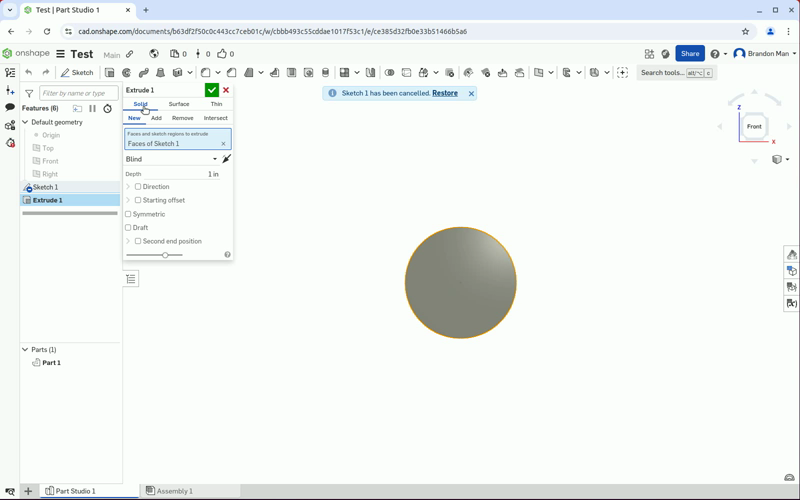
click(143, 106)
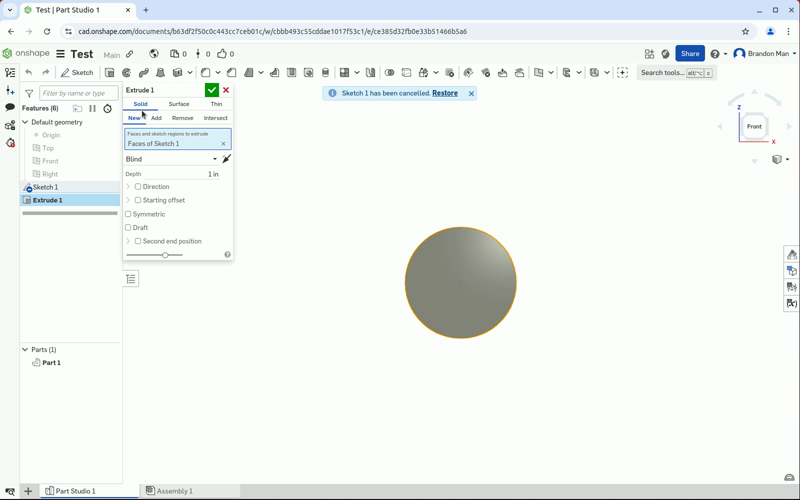
mouse_move(137, 120)
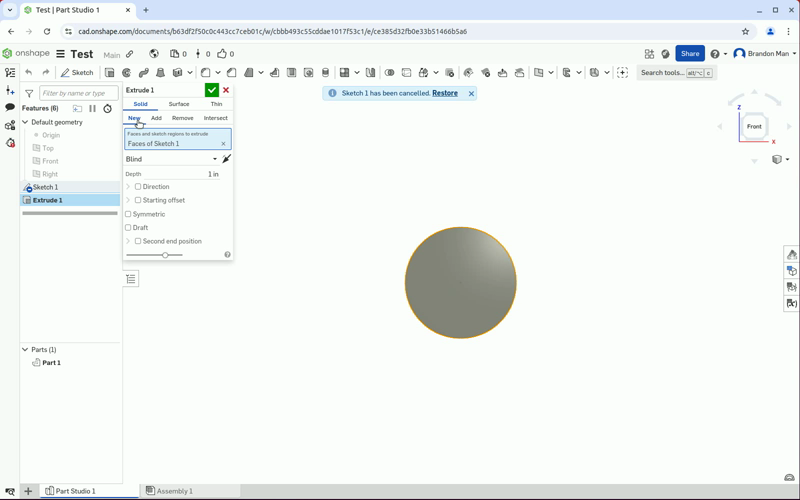
click(137, 120)
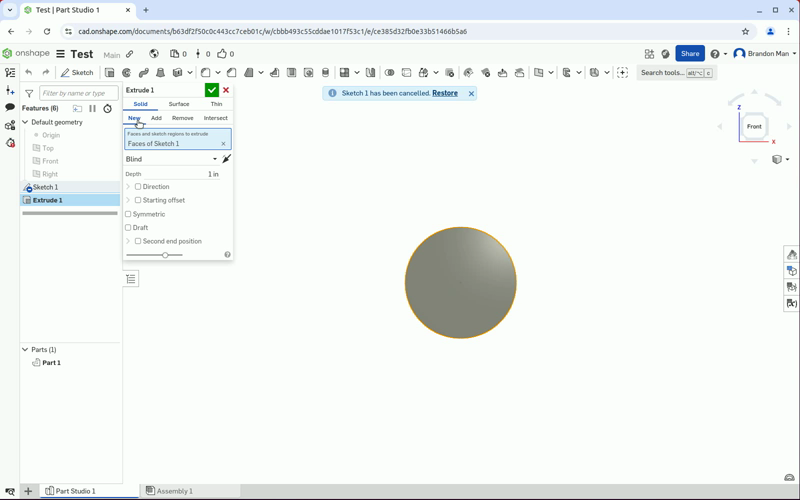
key(tab, 4)
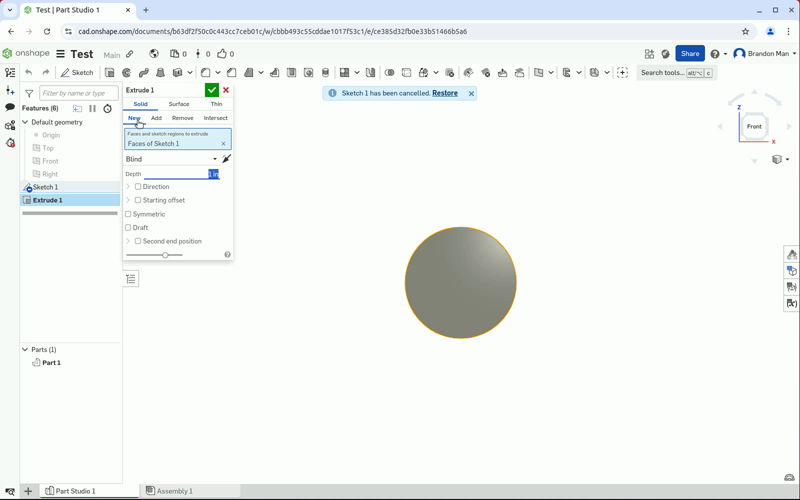
text(-39.476)
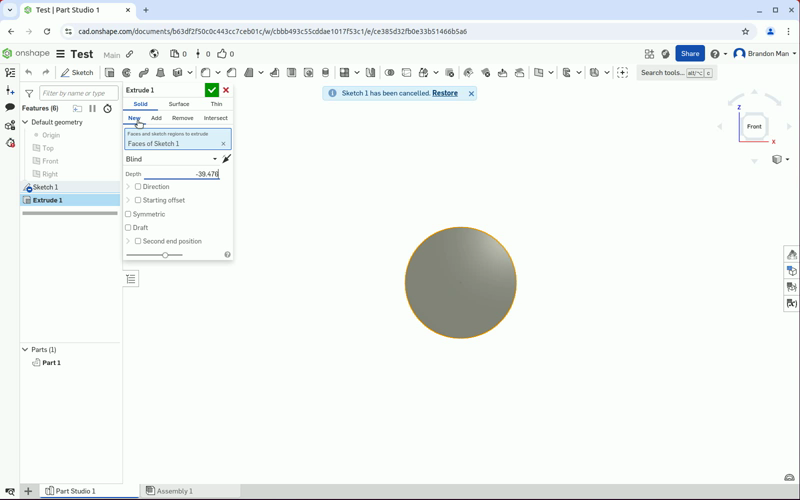
key(tab, 3)
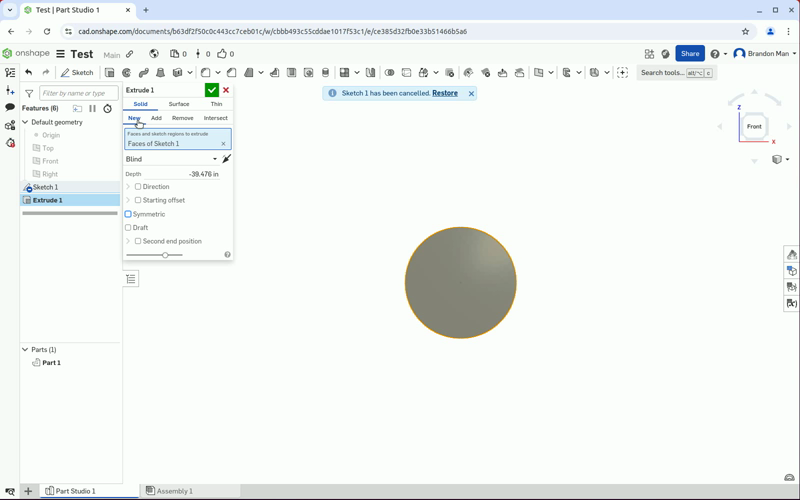
key(space)
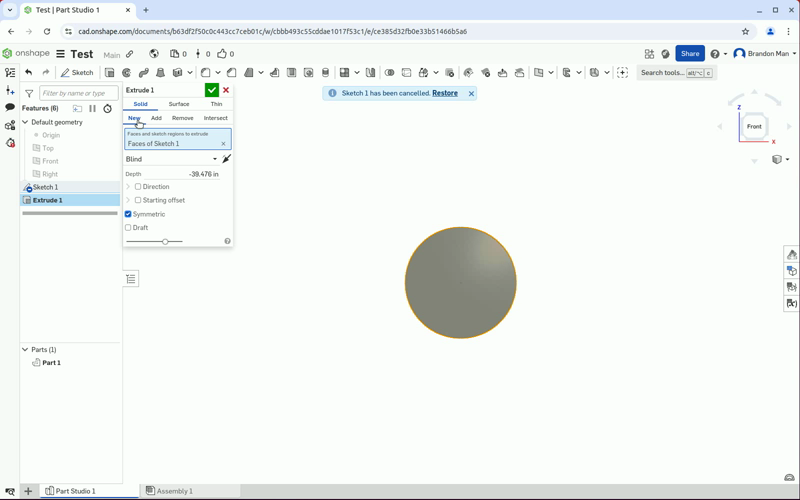
key(enter)
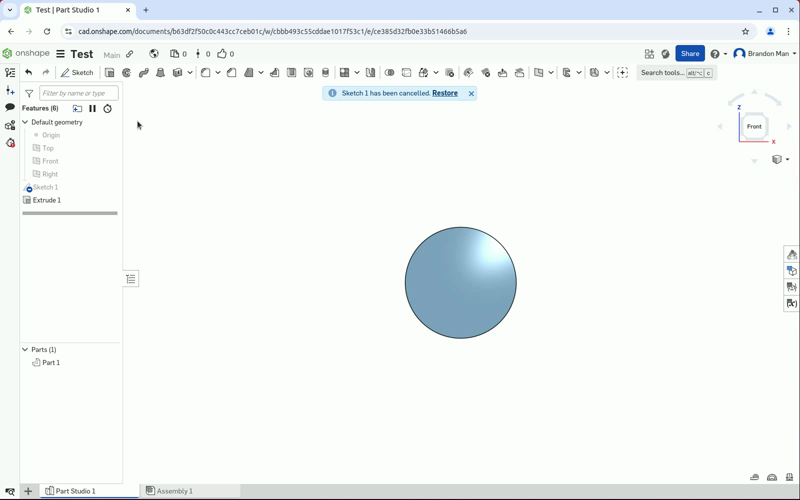
key(shift+h)
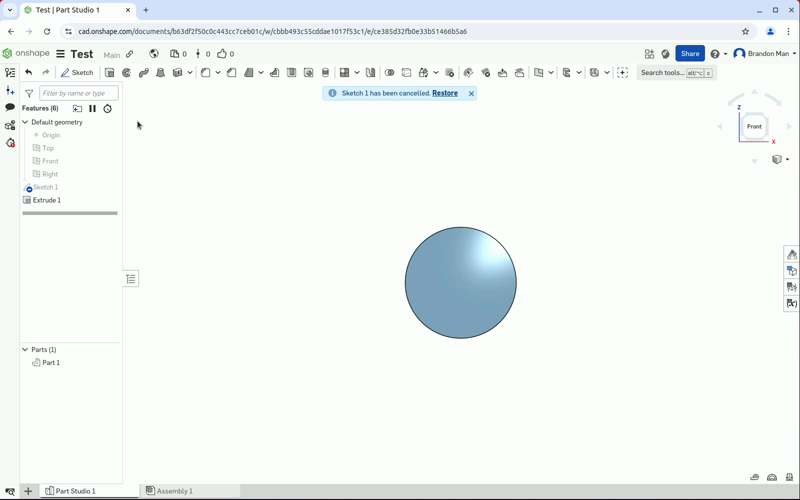
key(shift+h)
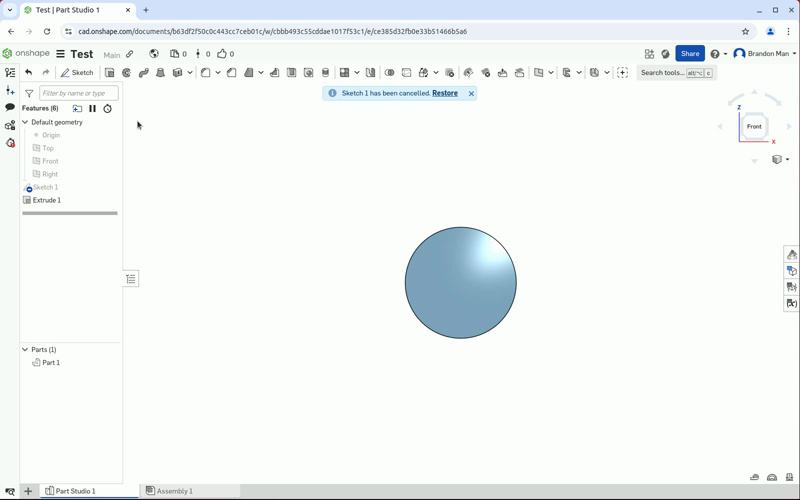
mouse_move(73, 189)
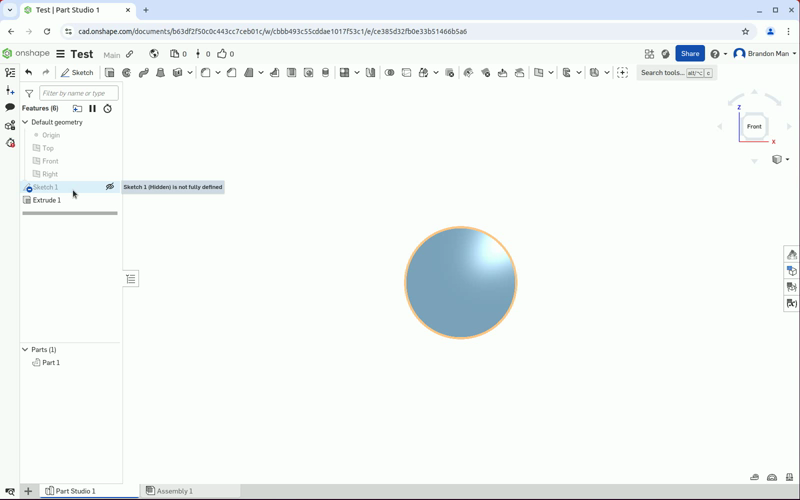
click(73, 189)
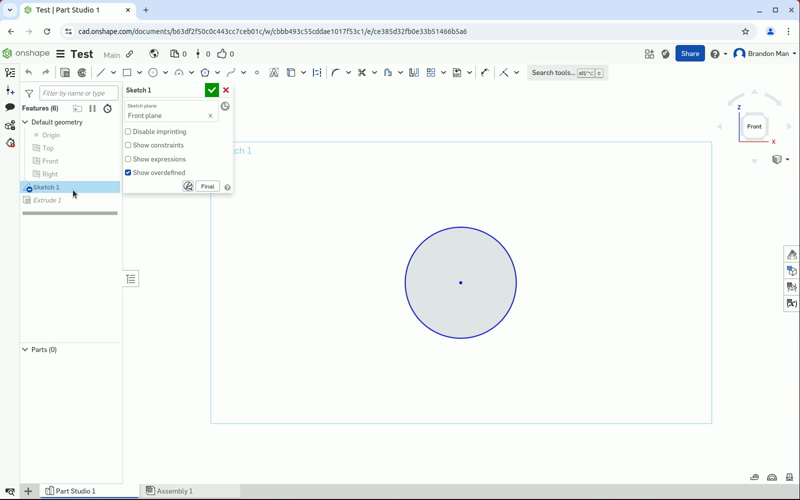
mouse_move(229, 92)
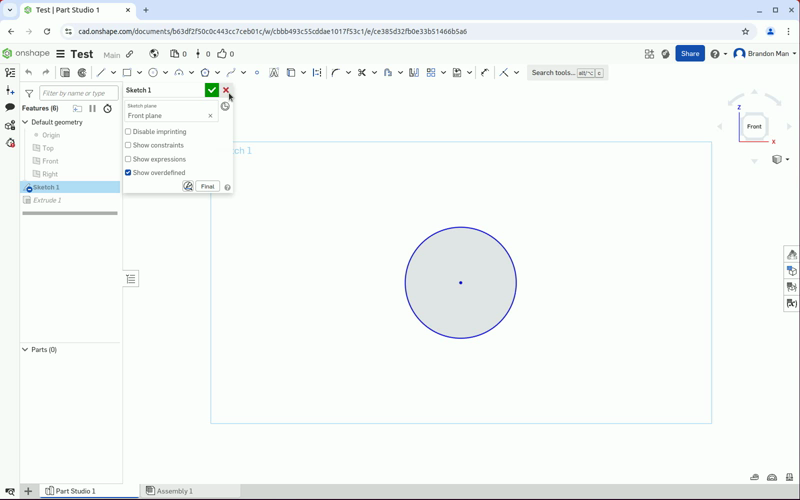
click(229, 92)
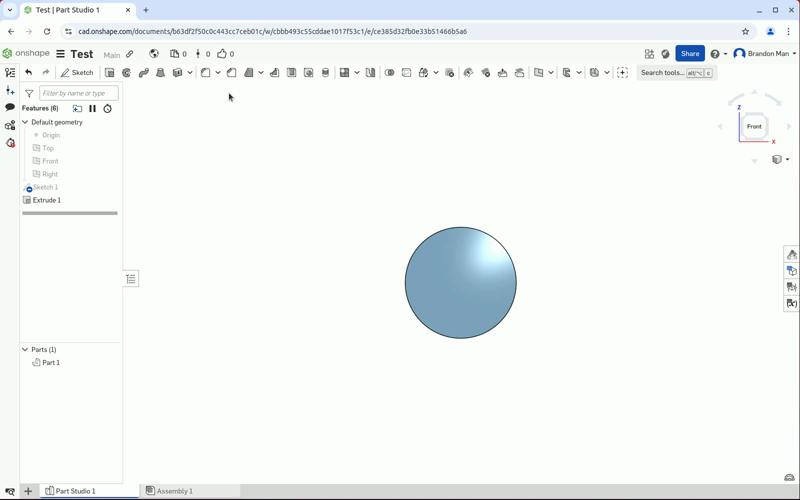
mouse_move(73, 352)
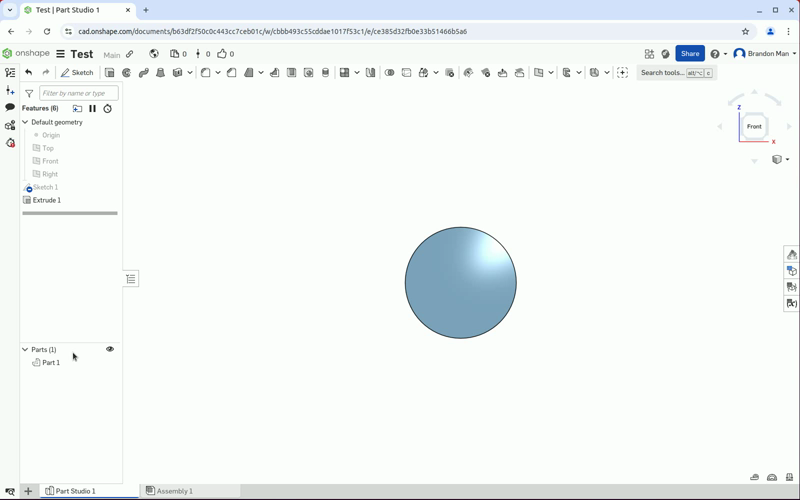
key(y)
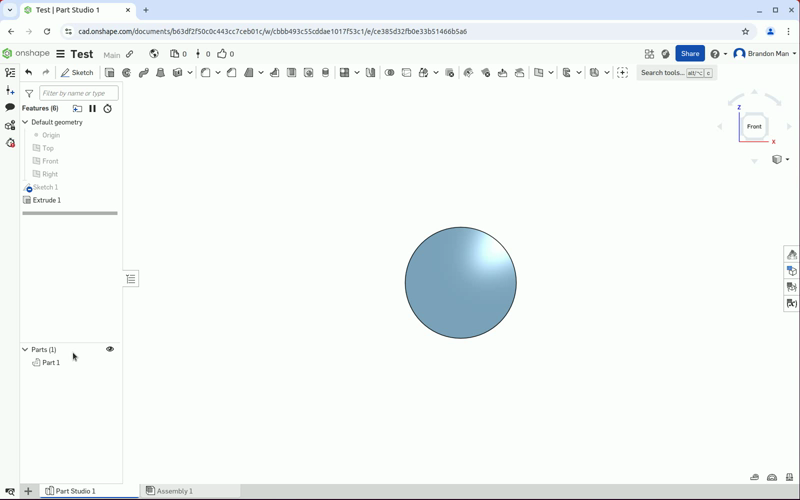
key(shift+p)
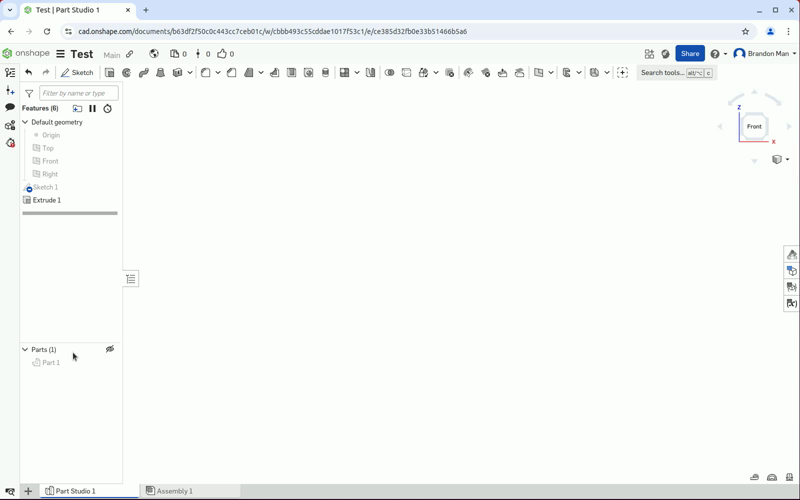
key(space)
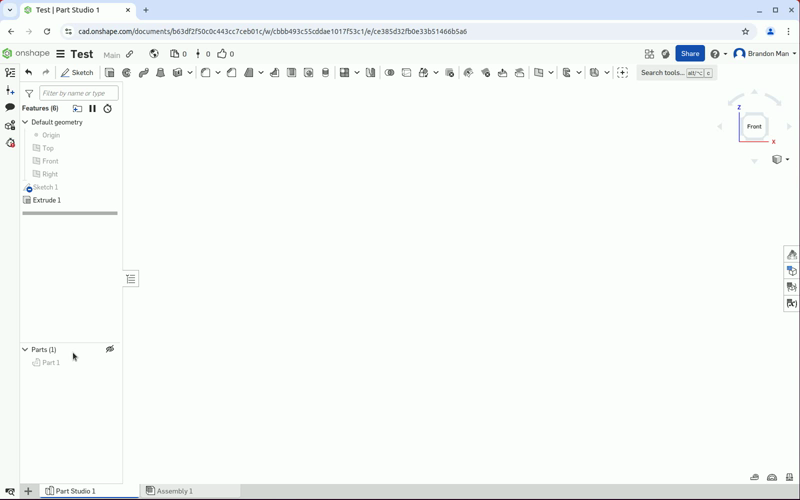
key_down(shift)
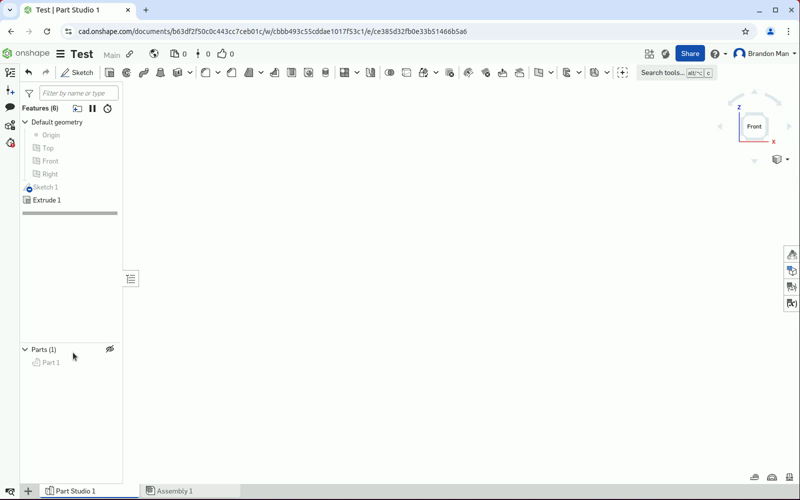
key(down)
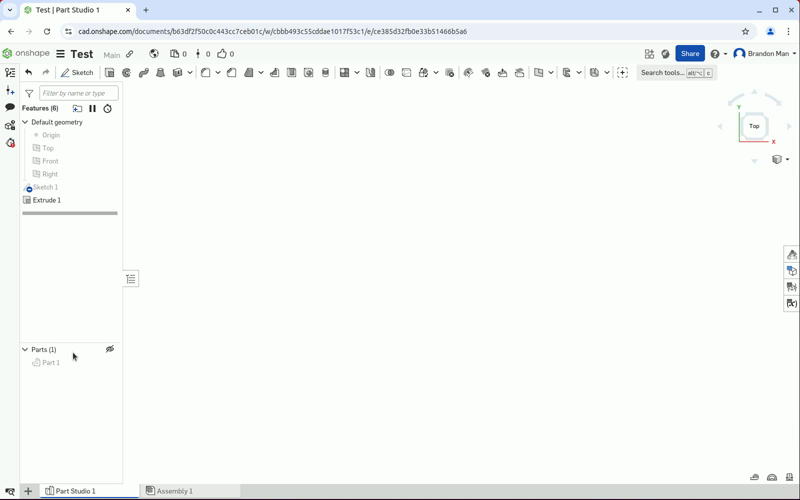
key_up(shift)
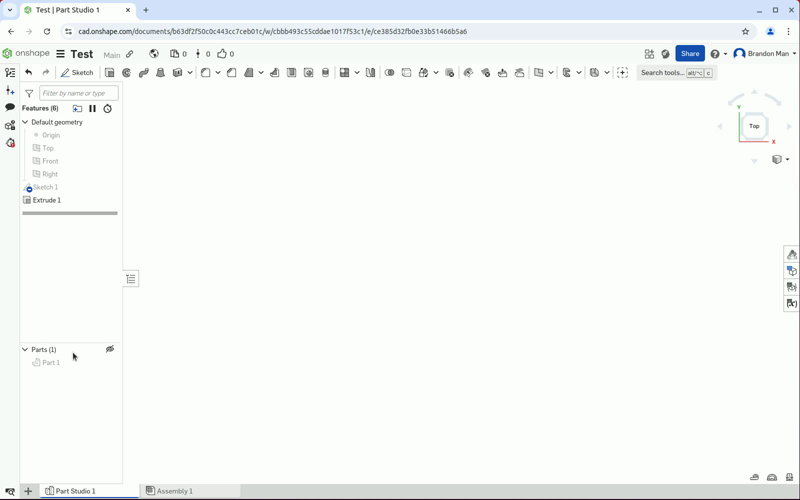
mouse_move(73, 352)
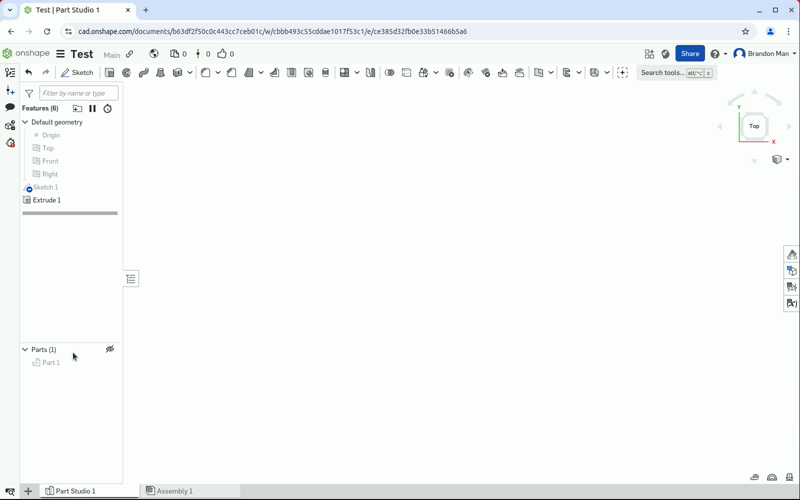
key(shift+y)
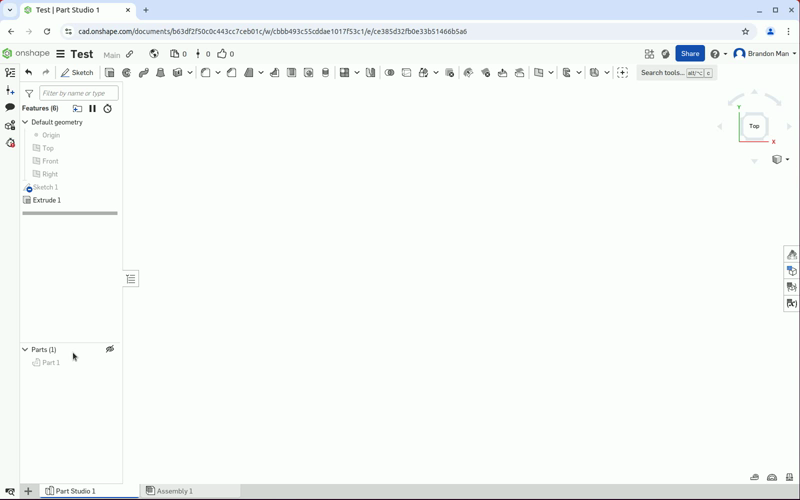
key(shift+s)
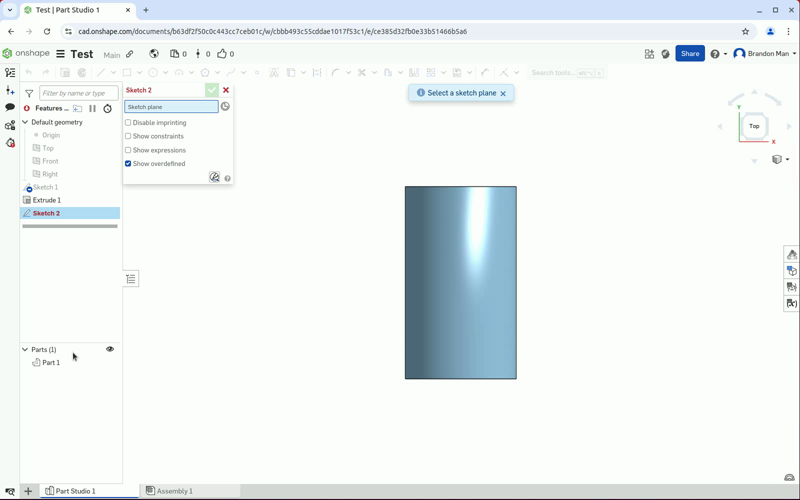
mouse_move(73, 150)
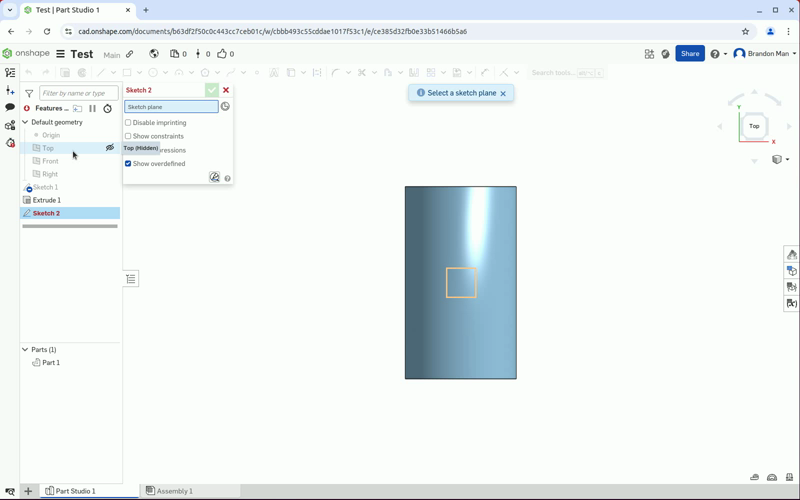
click(73, 150)
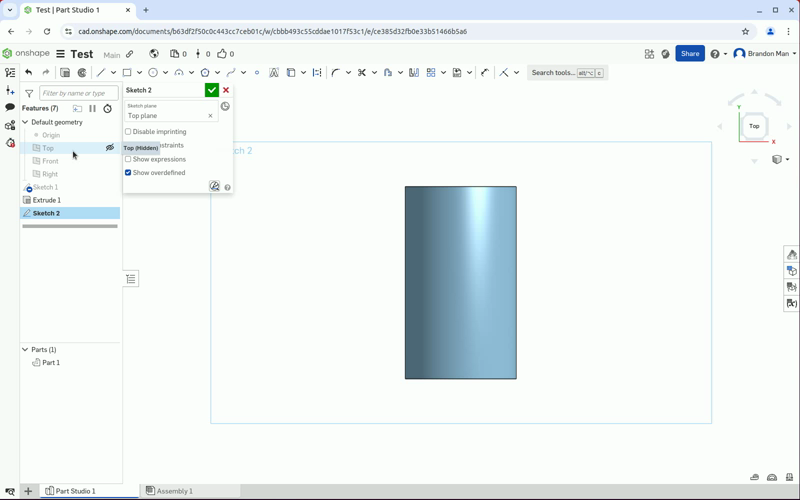
mouse_move(73, 352)
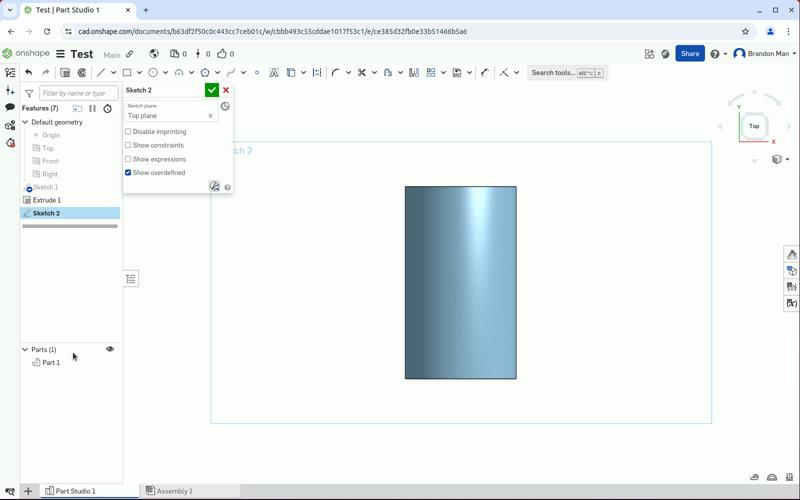
key(y)
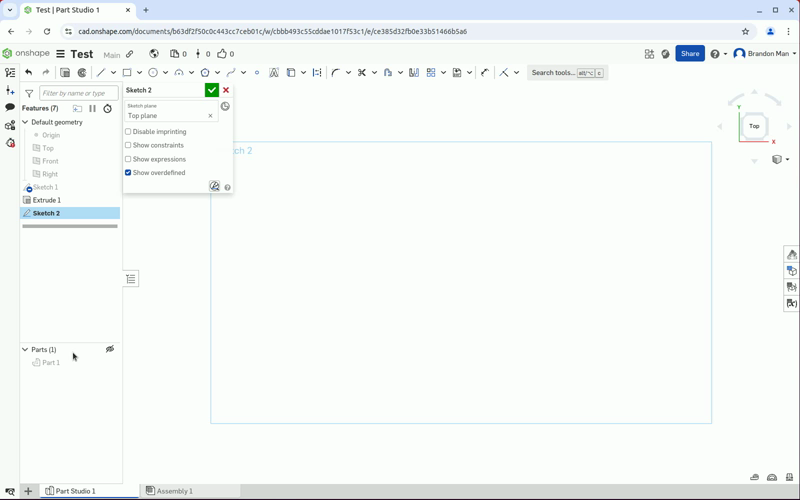
key(c)
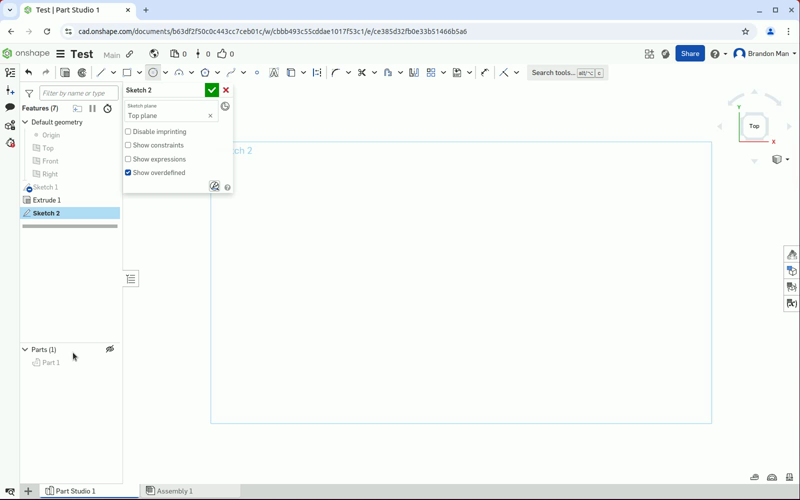
key_down(shift)
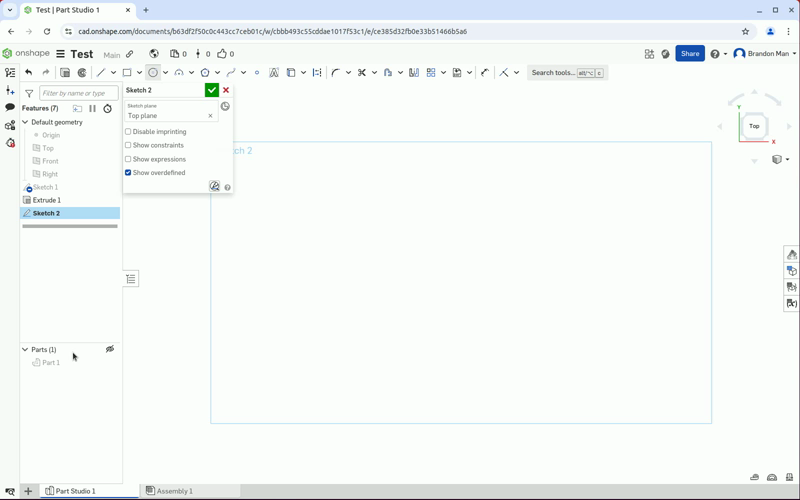
mouse_move(429, 353)
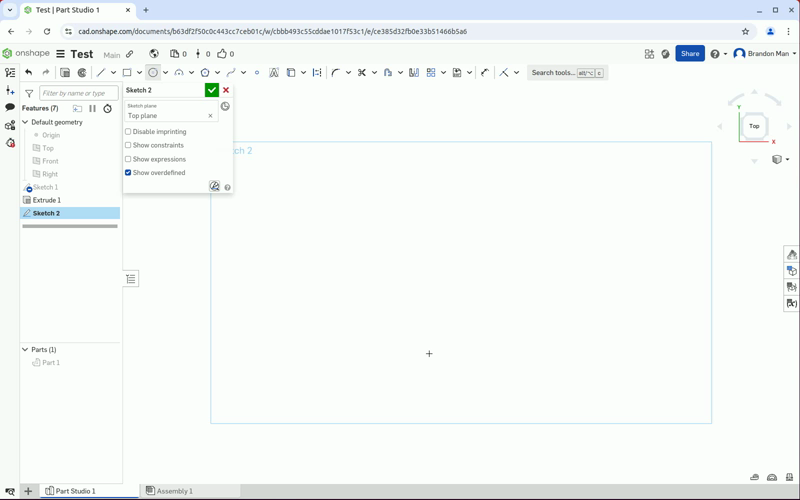
click(429, 353)
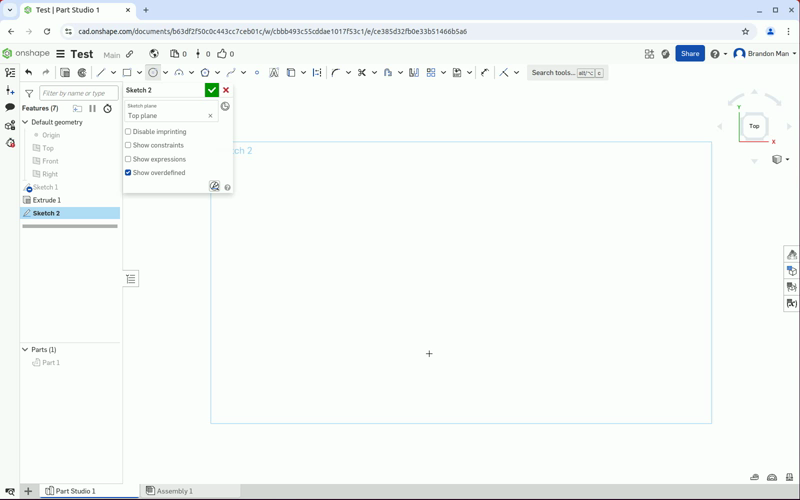
key_up(shift)
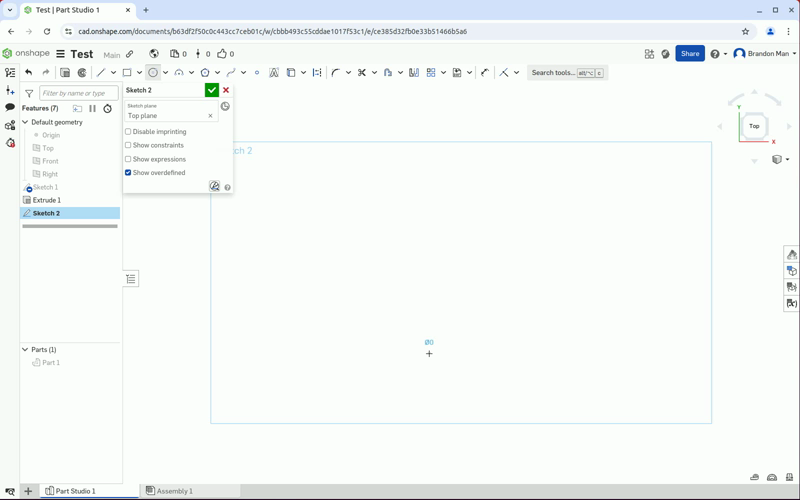
mouse_move(450, 353)
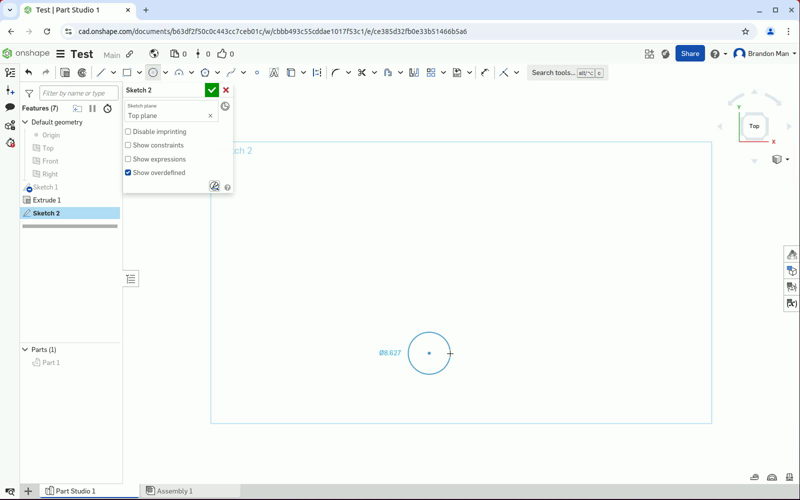
click(450, 353)
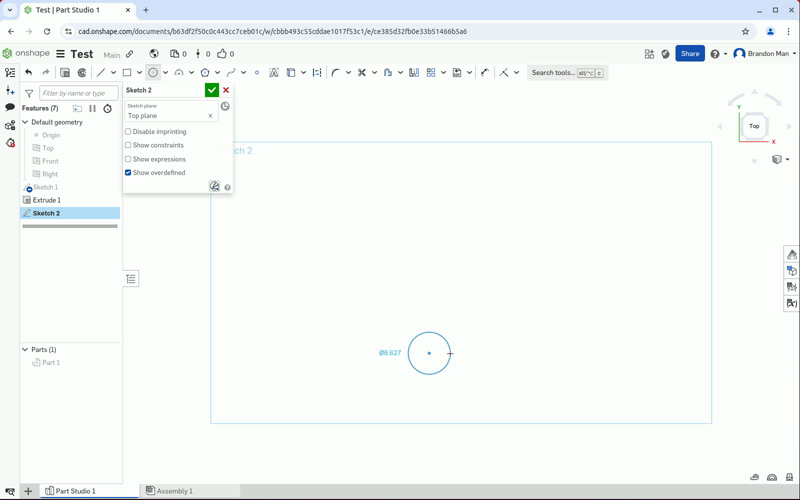
key(esc)
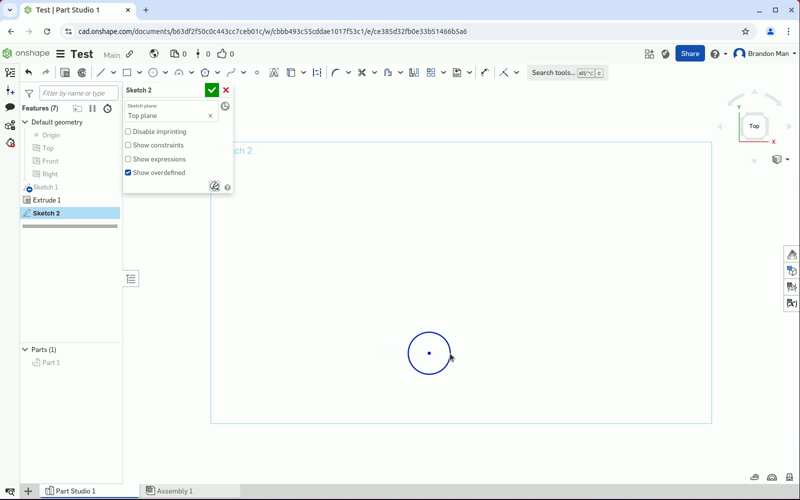
mouse_move(412, 352)
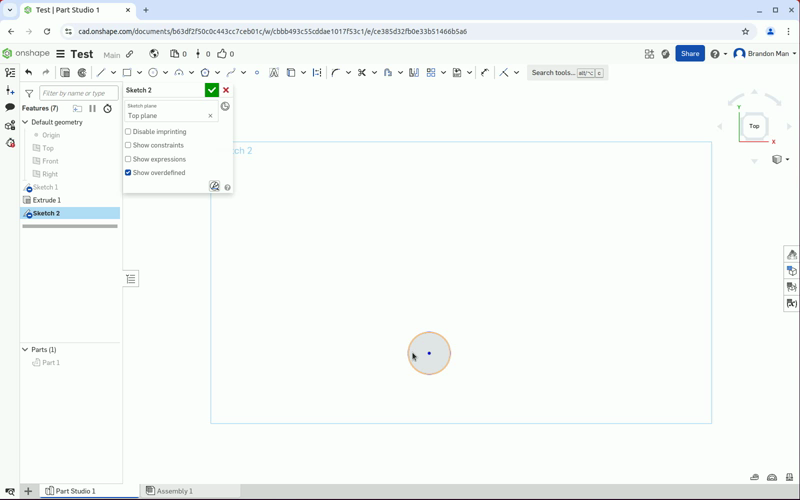
scroll(6)
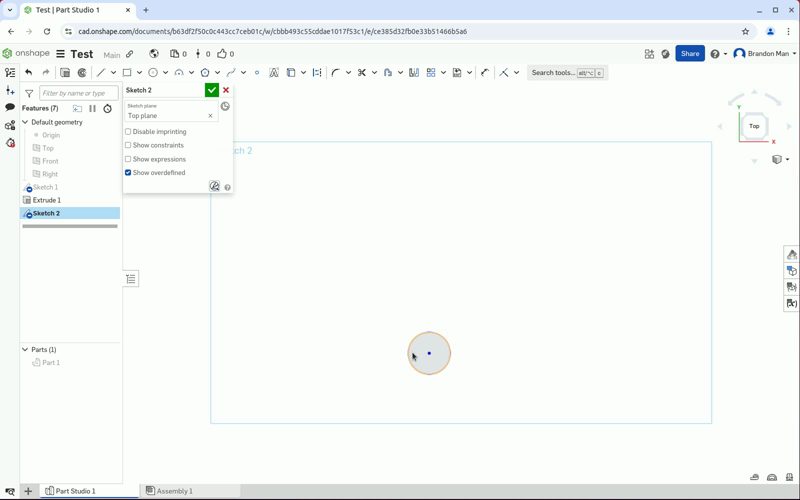
scroll(6)
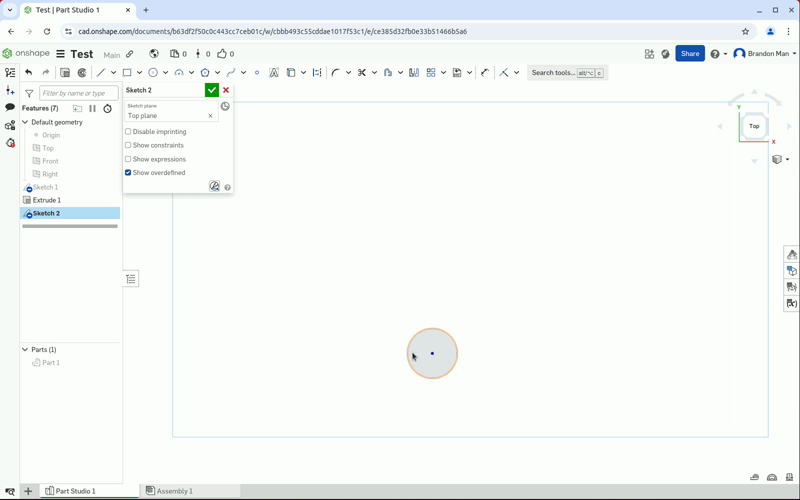
scroll(6)
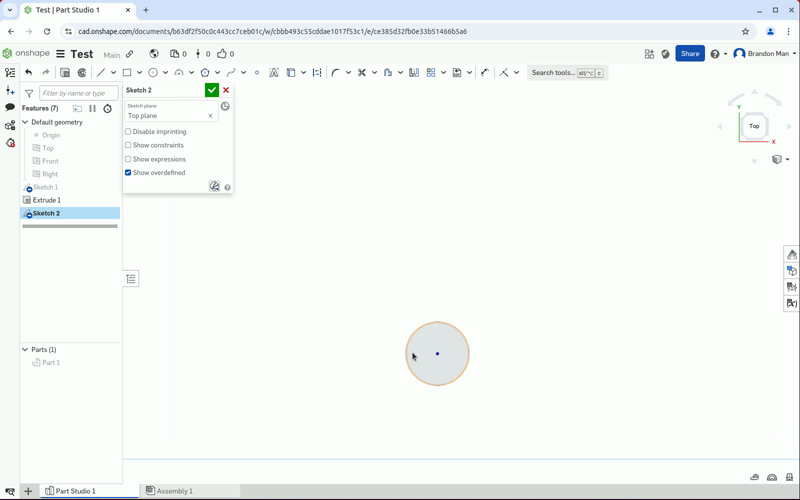
scroll(6)
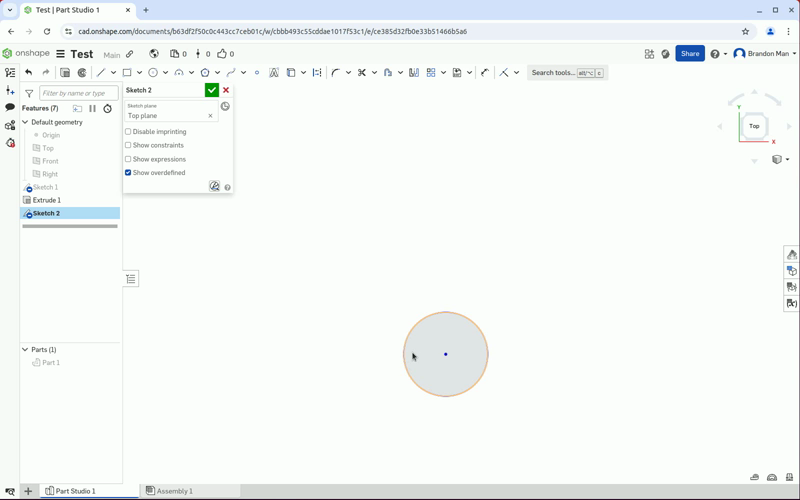
scroll(6)
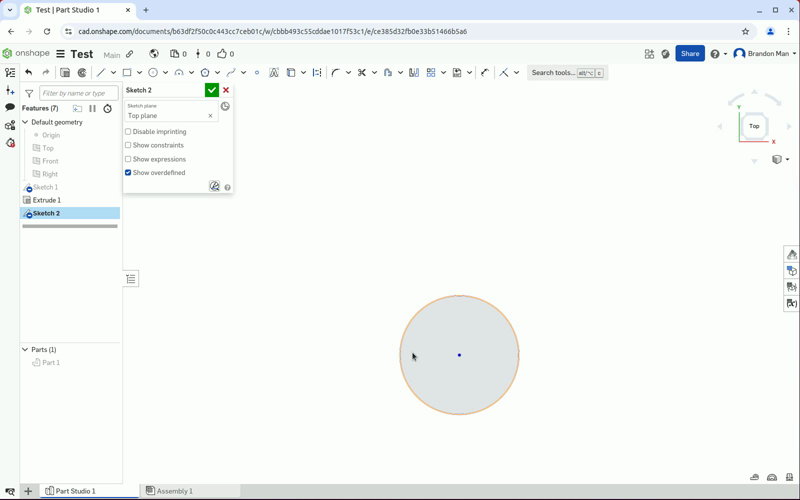
scroll(6)
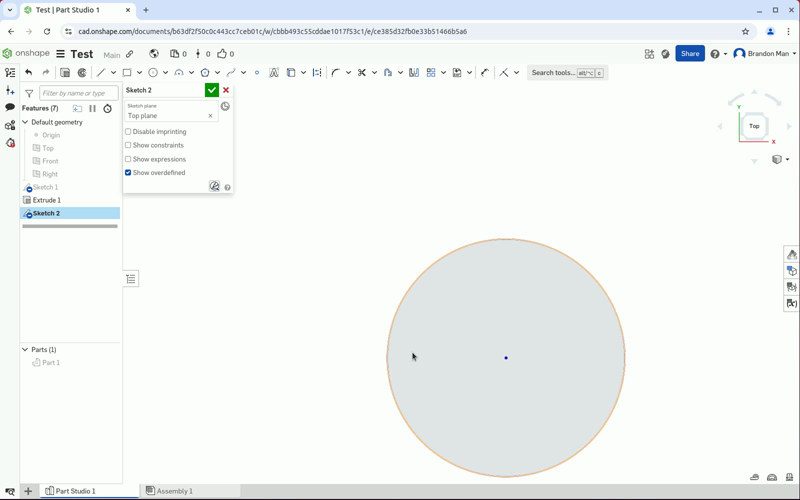
scroll(6)
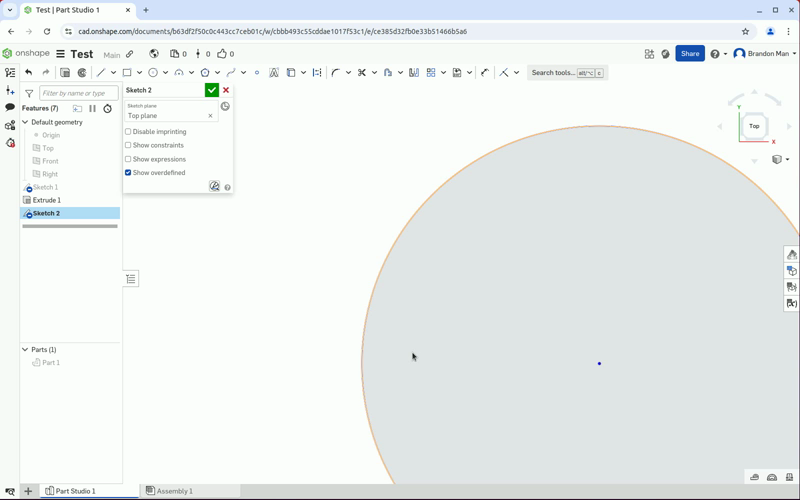
click(412, 352)
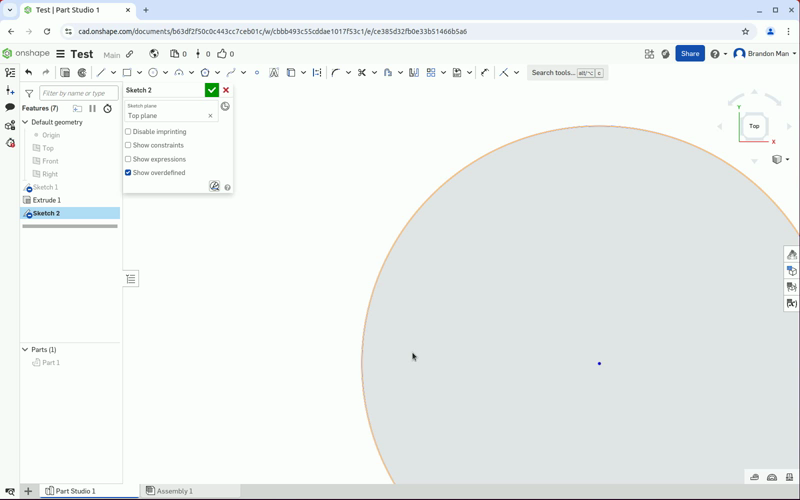
scroll(-6)
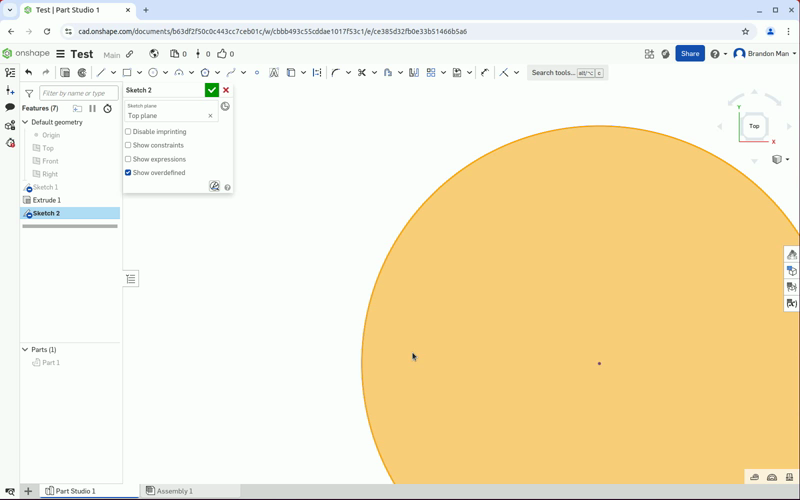
scroll(-6)
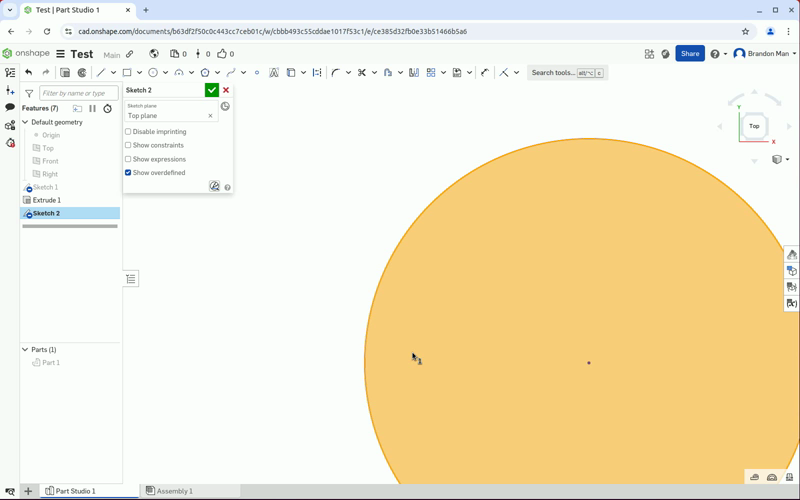
scroll(-6)
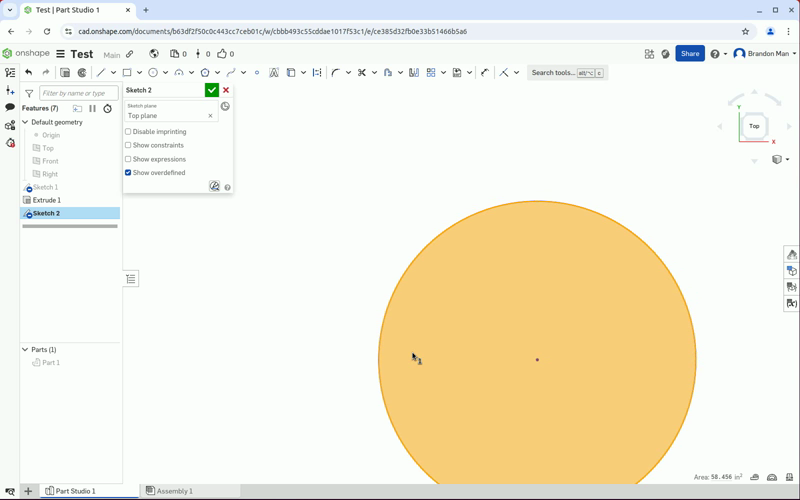
scroll(-6)
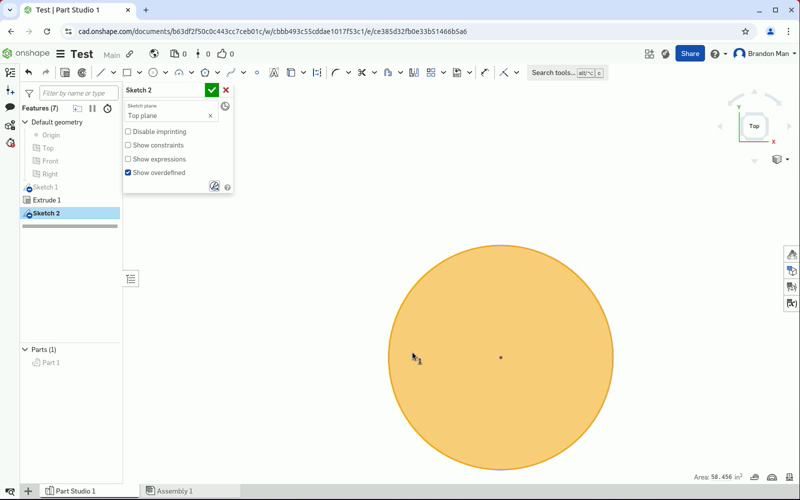
scroll(-6)
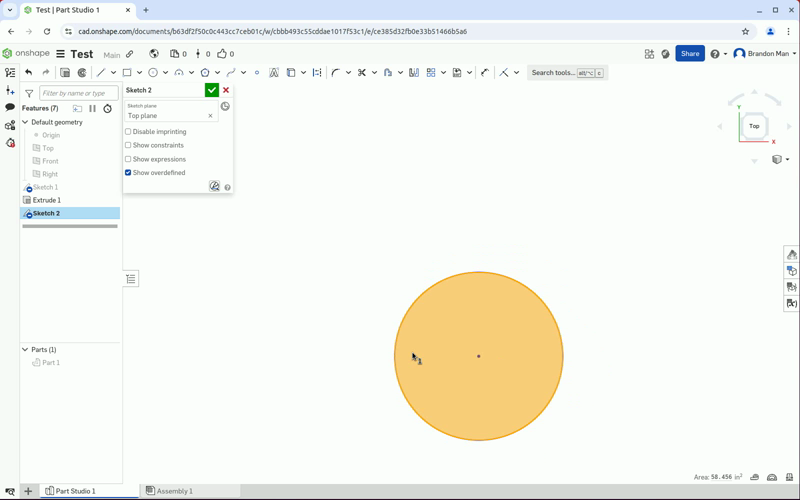
scroll(-6)
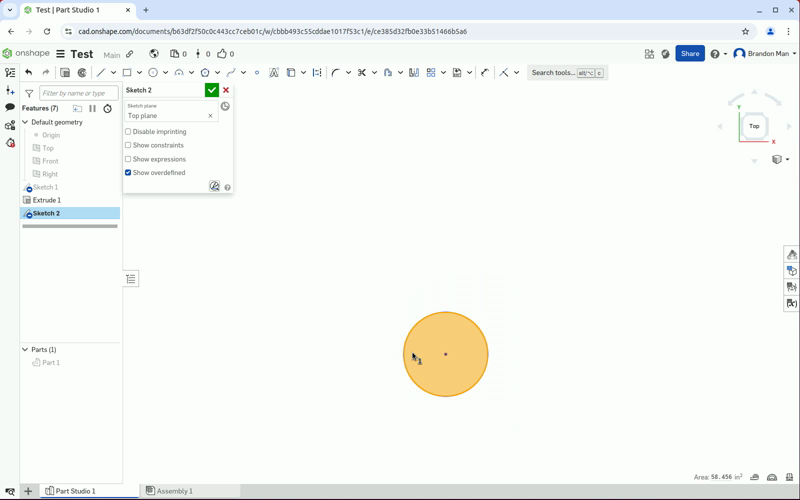
scroll(-6)
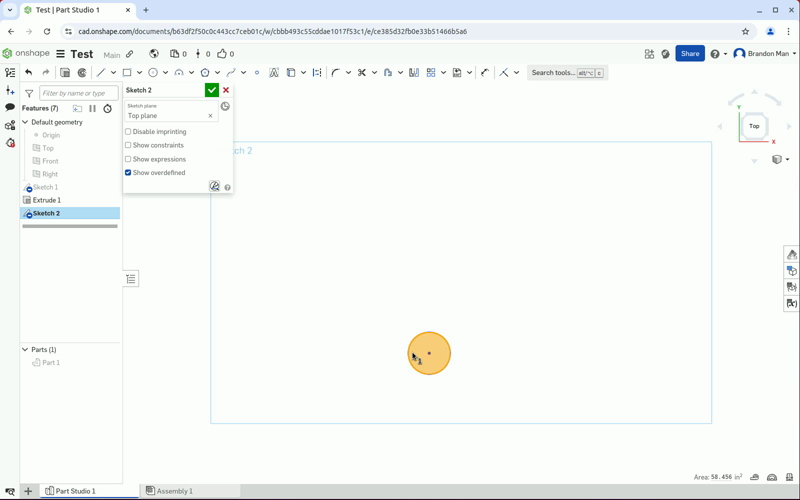
mouse_move(73, 352)
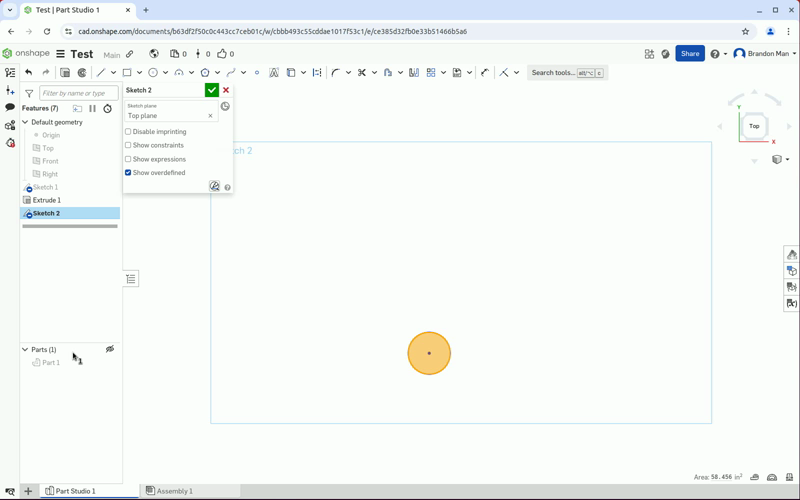
key(shift+y)
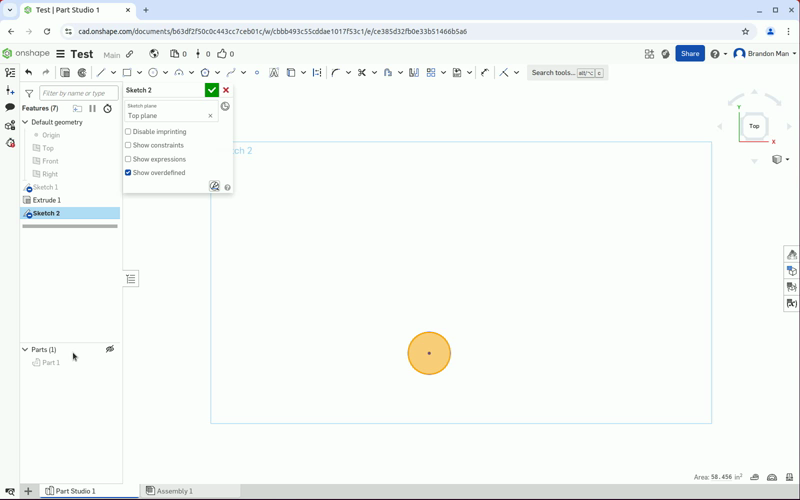
key(shift+e)
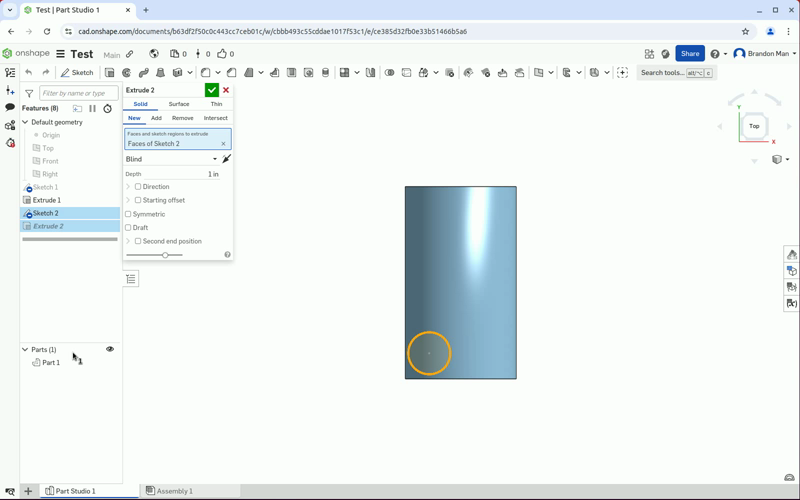
mouse_move(143, 106)
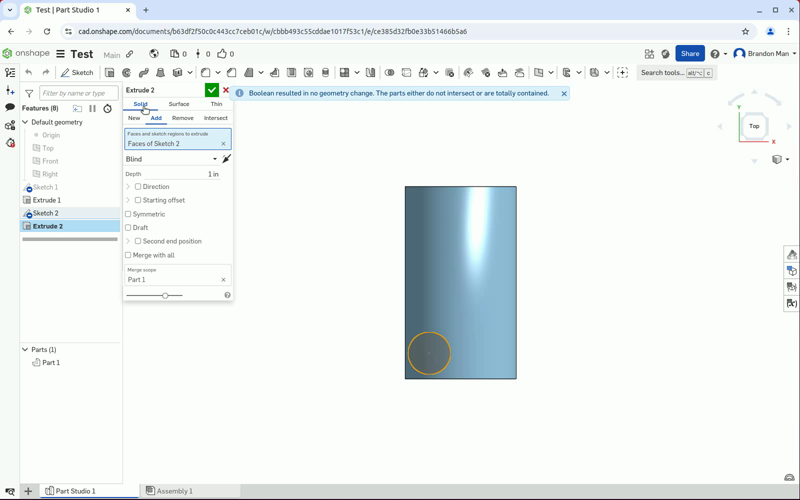
click(143, 106)
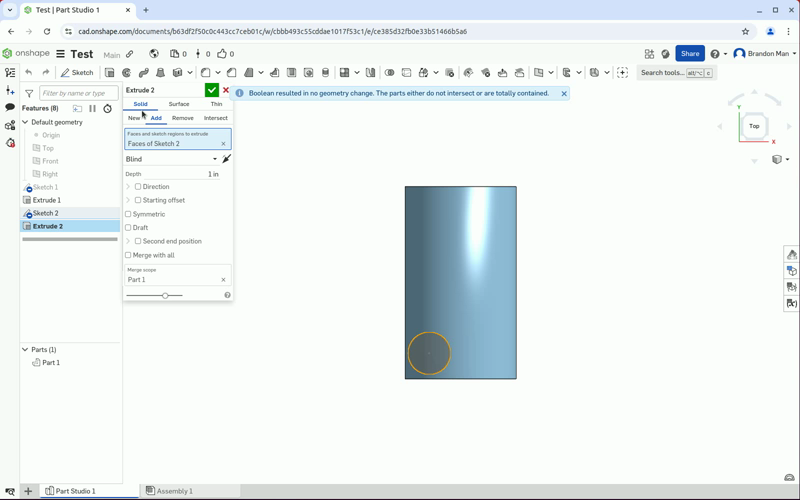
mouse_move(137, 120)
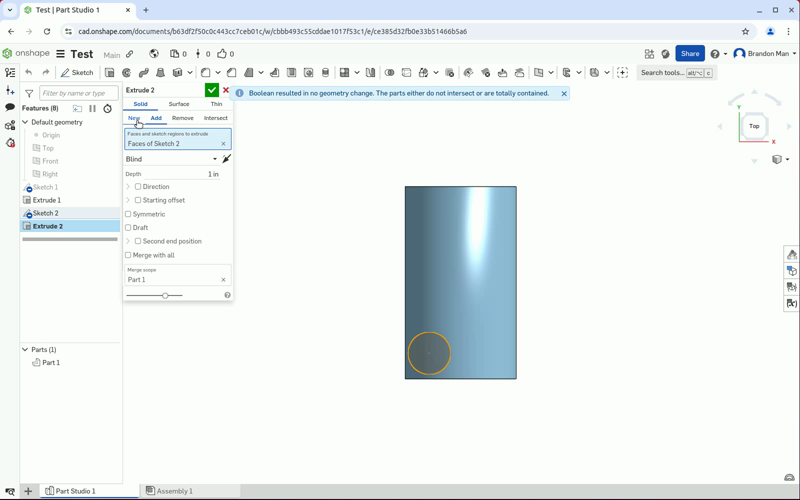
click(137, 120)
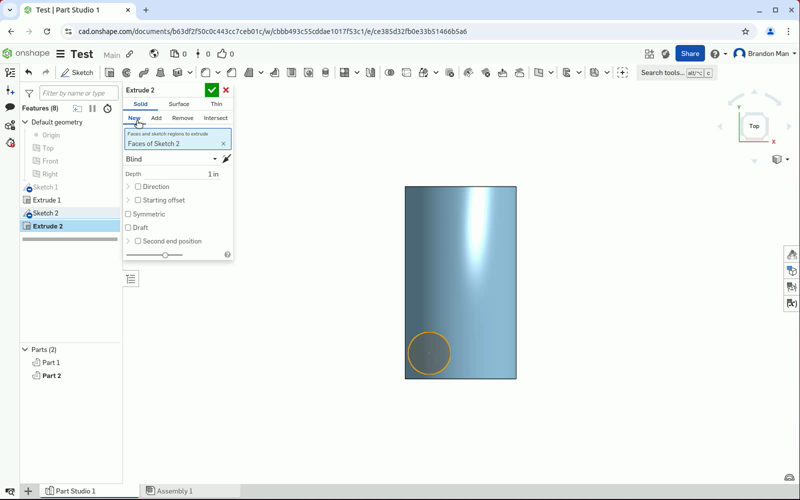
key(tab, 4)
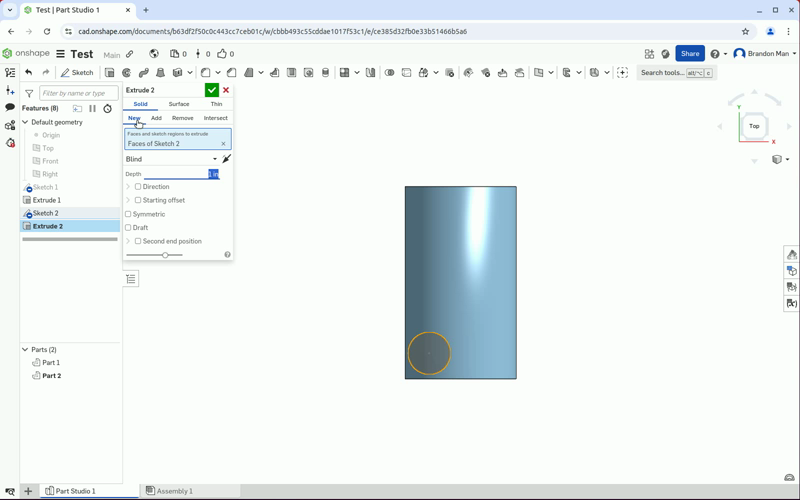
text(-23.108)
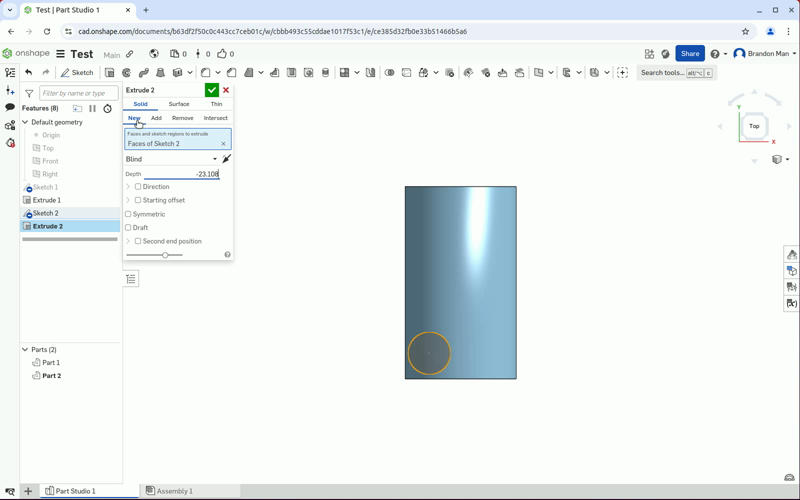
key(enter)
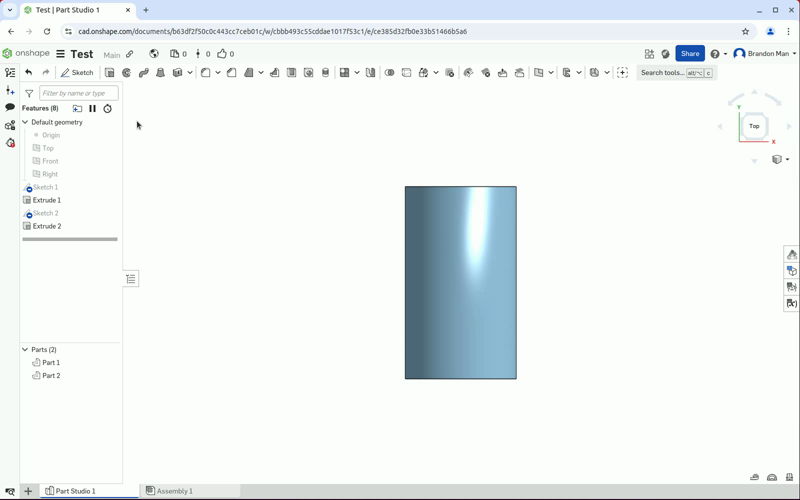
key(shift+h)
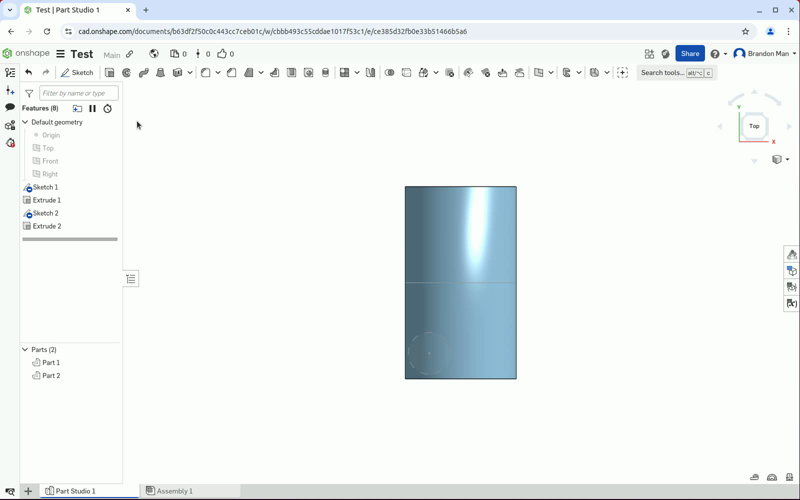
key(shift+h)
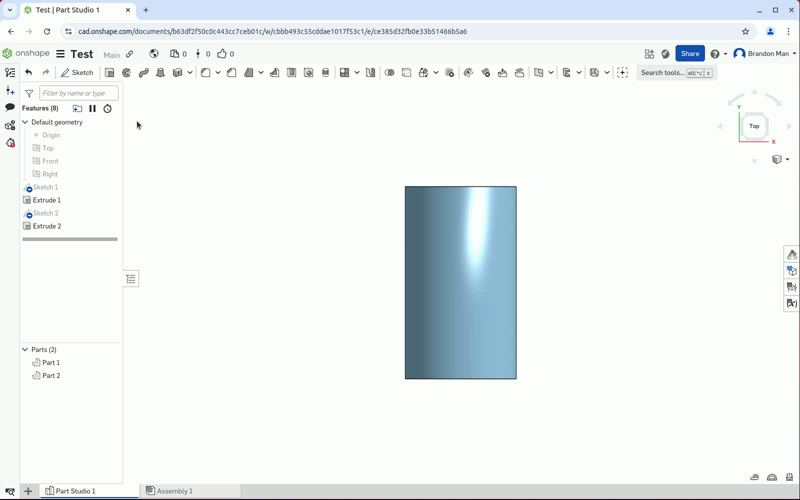
mouse_move(73, 189)
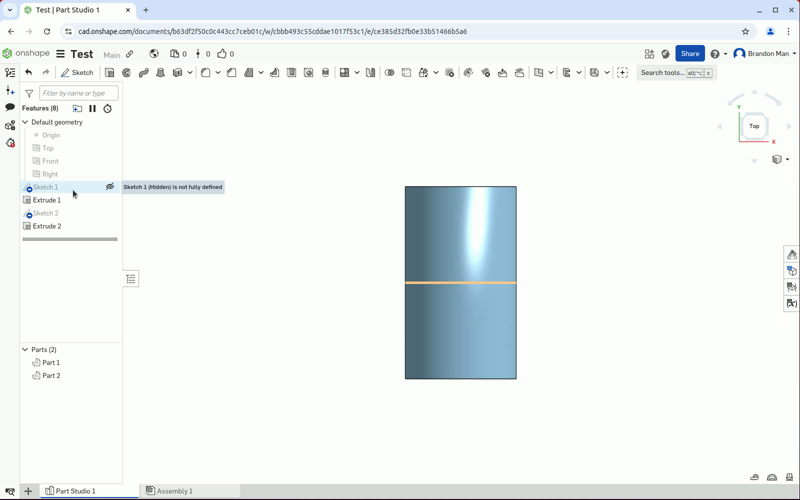
click(73, 189)
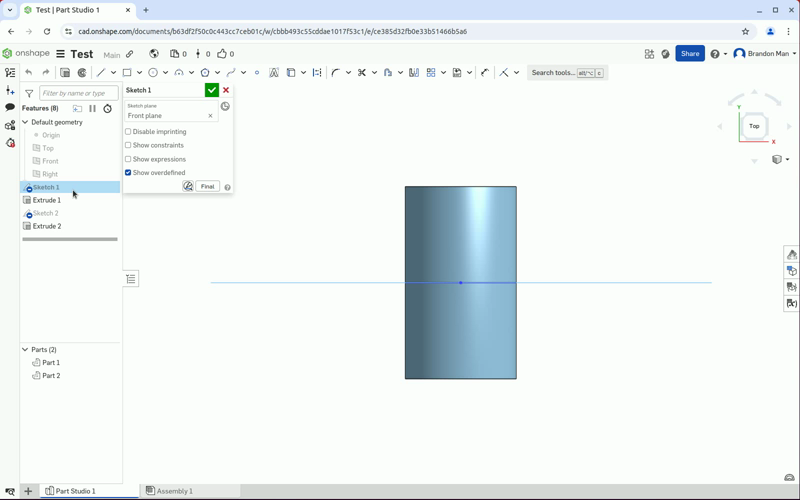
mouse_move(229, 92)
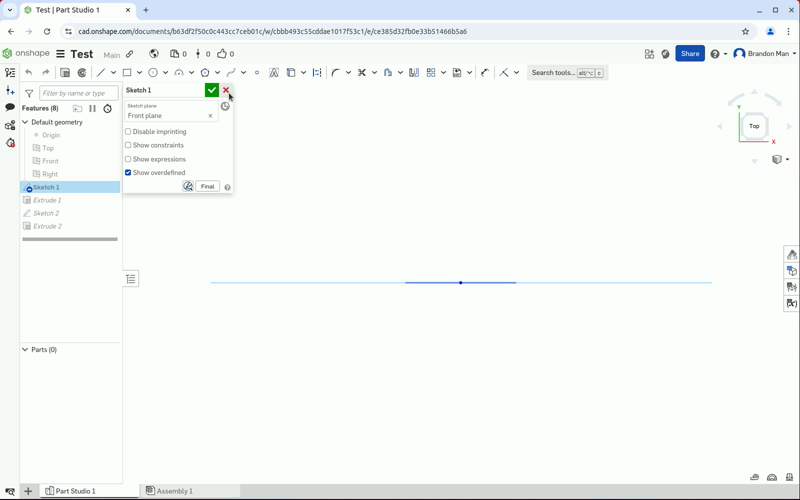
click(229, 92)
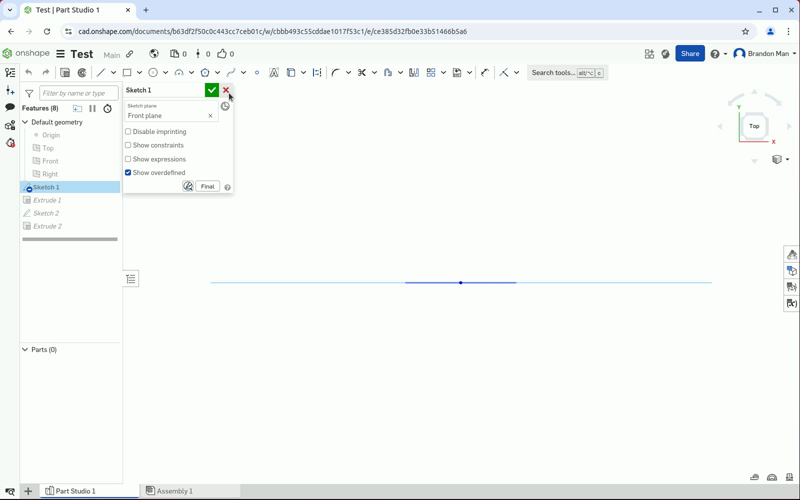
key(shift+s)
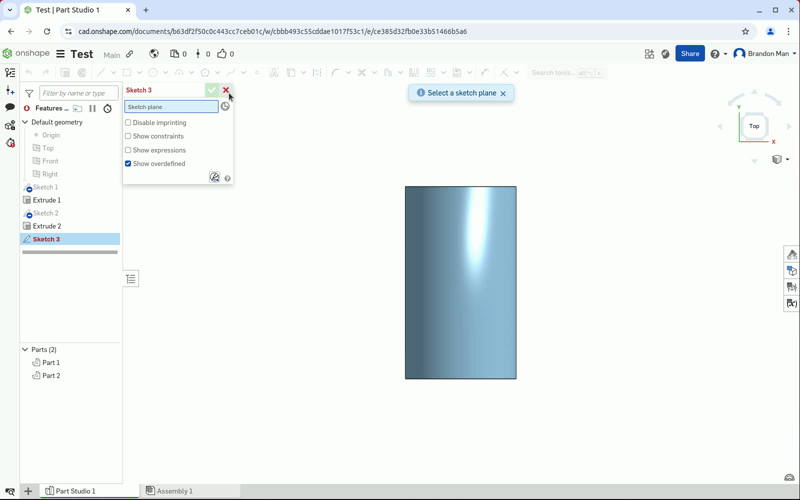
mouse_move(73, 150)
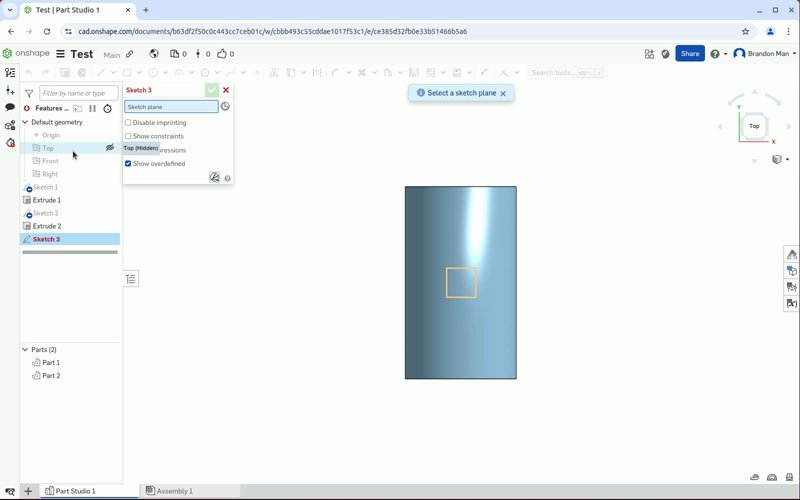
click(73, 150)
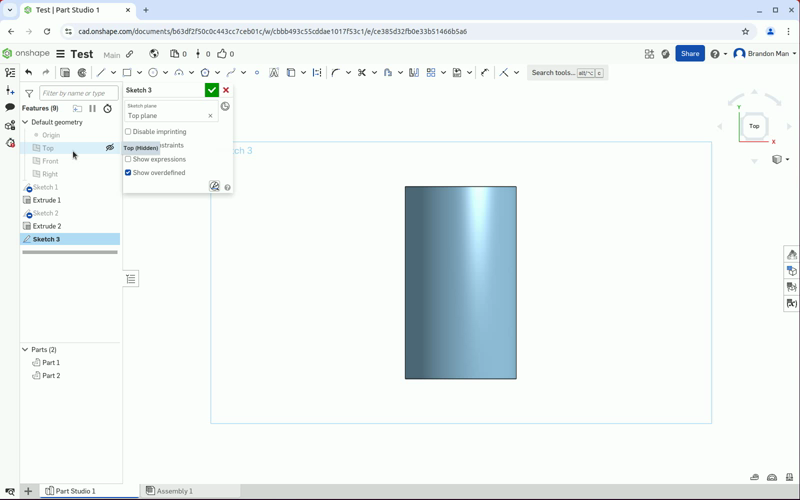
mouse_move(73, 352)
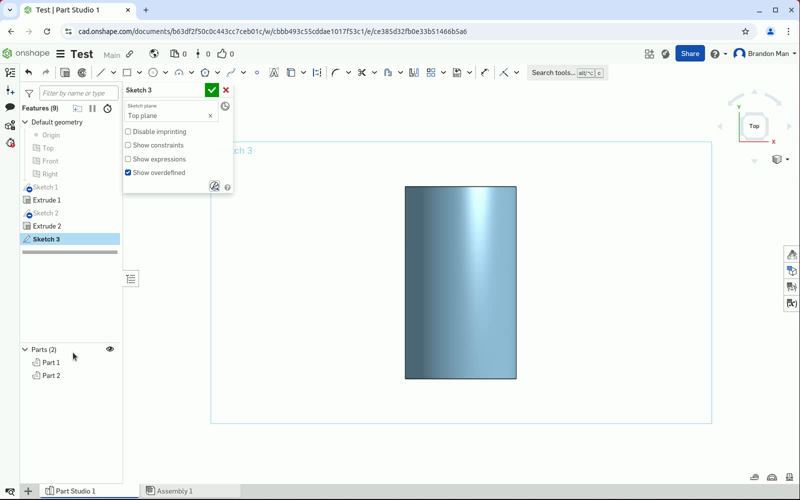
key(y)
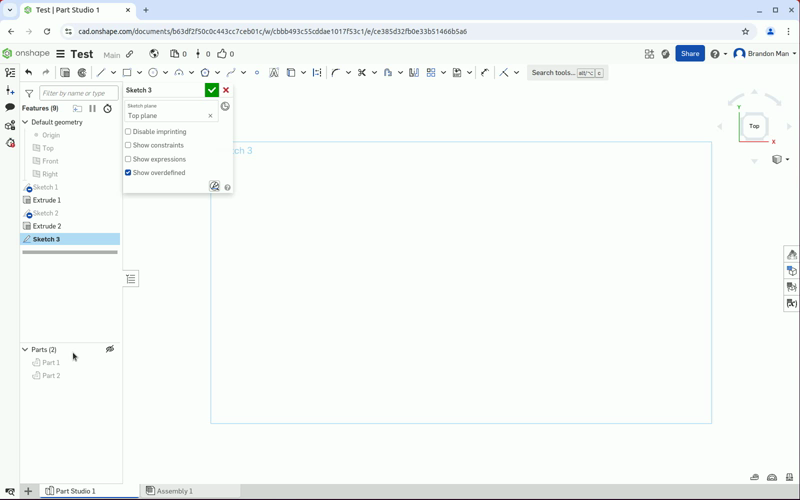
key(c)
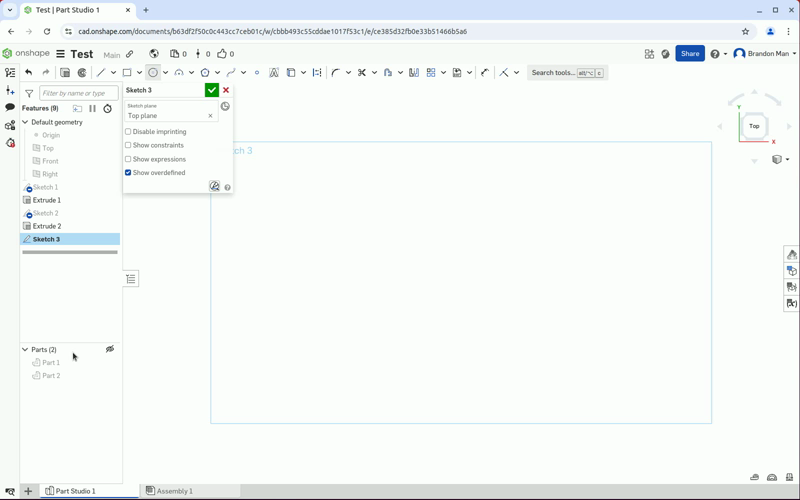
key_down(shift)
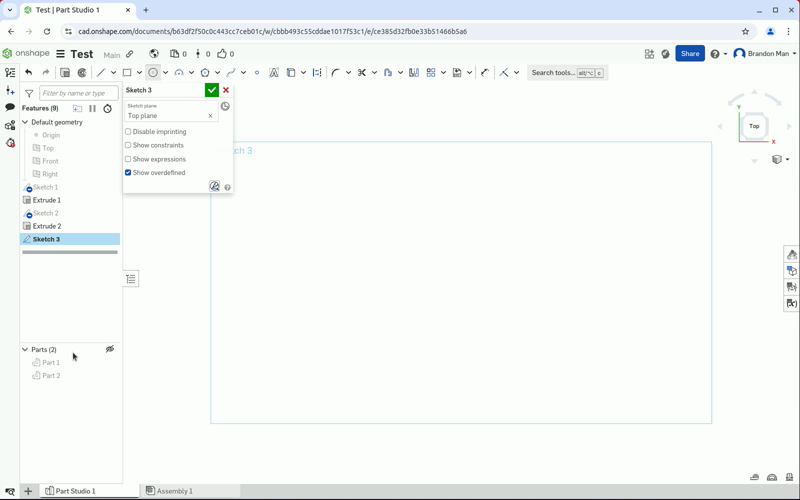
mouse_move(490, 353)
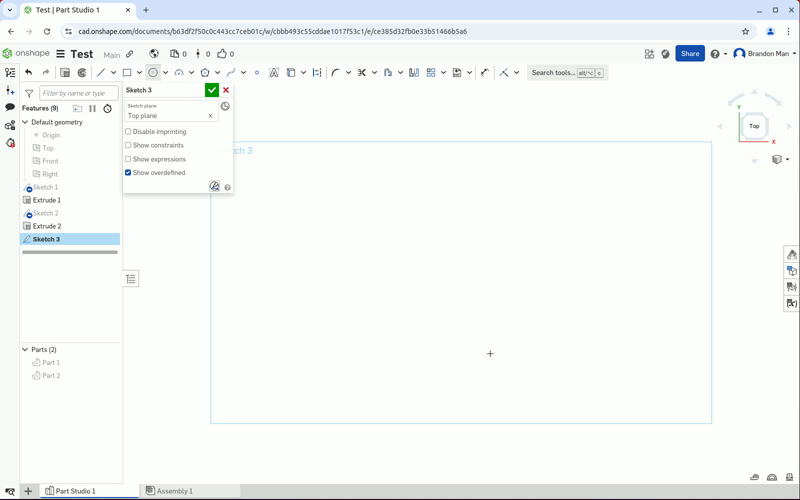
click(490, 353)
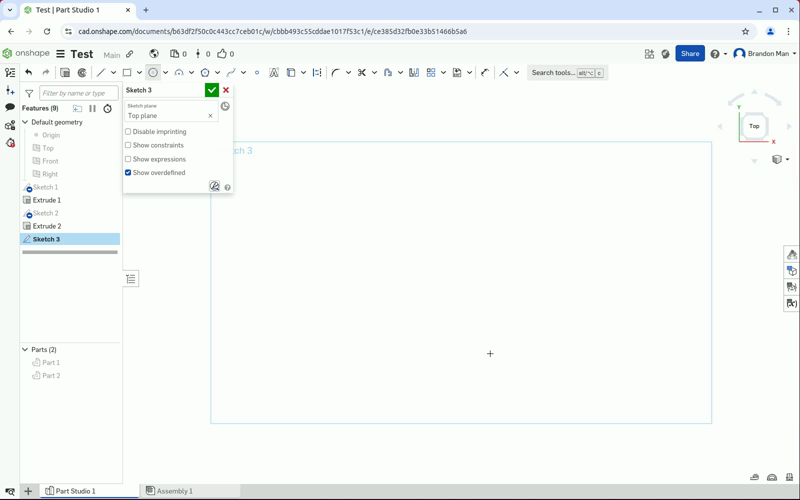
key_up(shift)
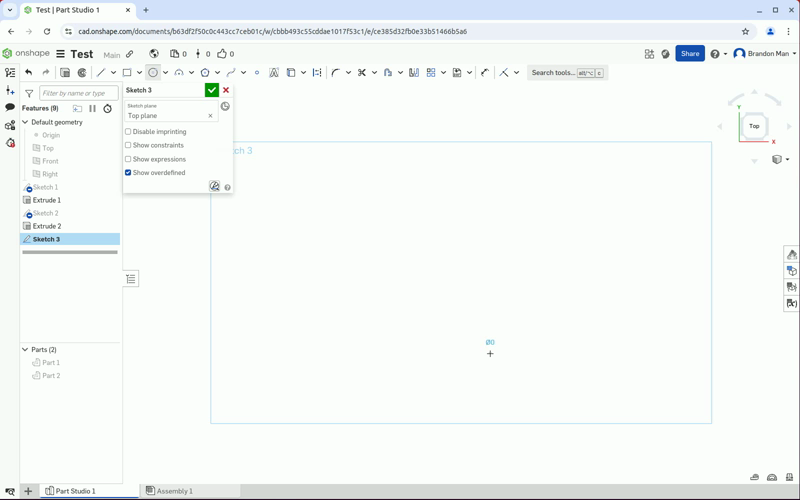
mouse_move(512, 353)
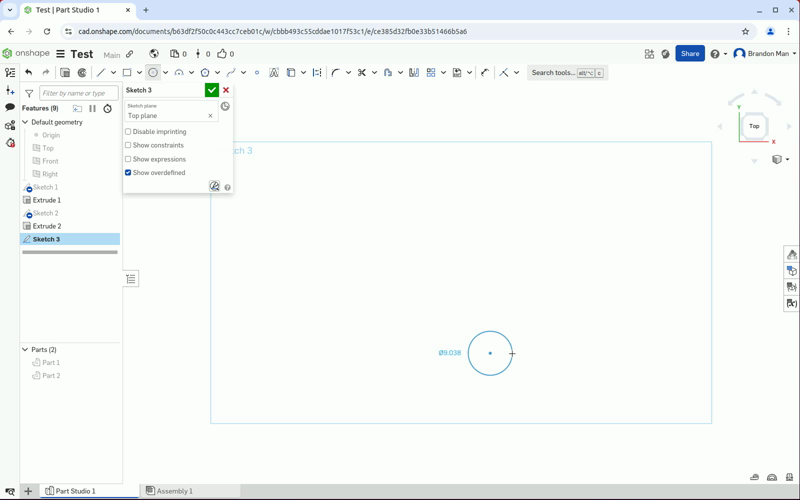
click(512, 353)
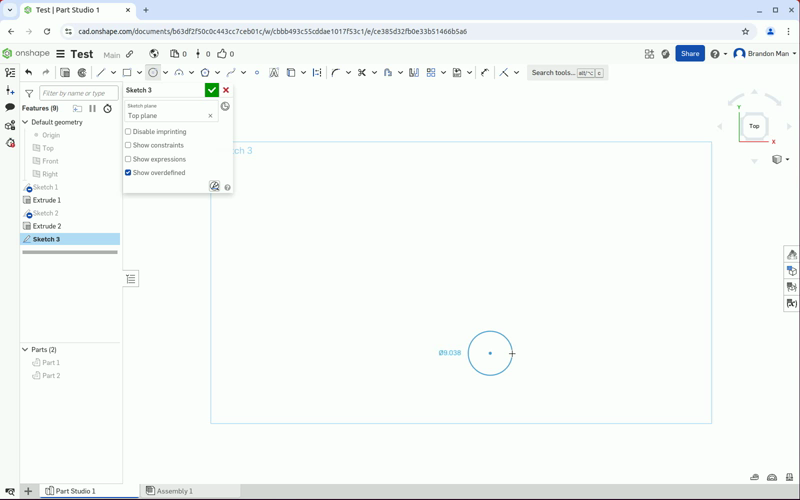
key(esc)
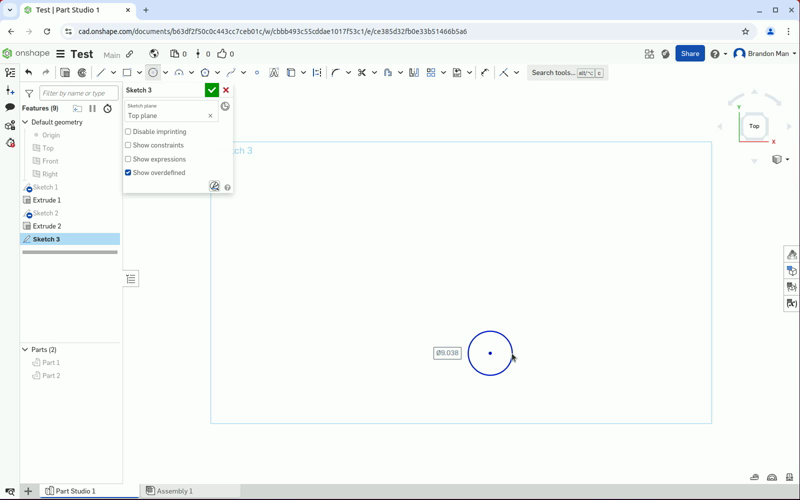
mouse_move(473, 340)
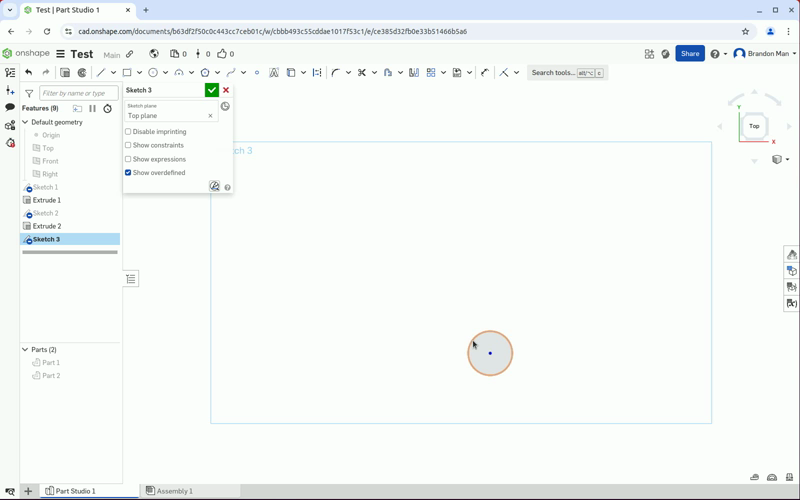
scroll(6)
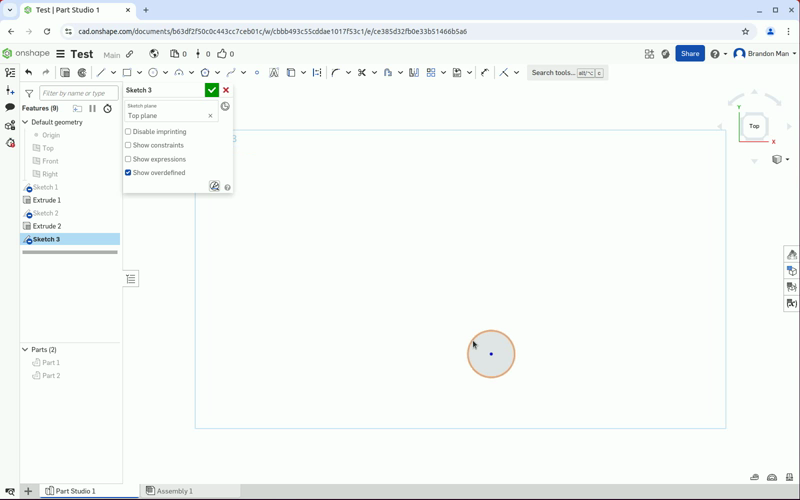
scroll(6)
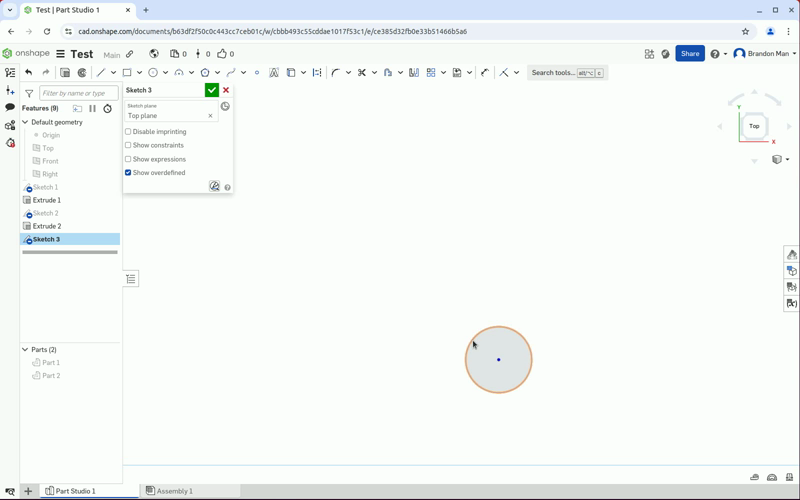
scroll(6)
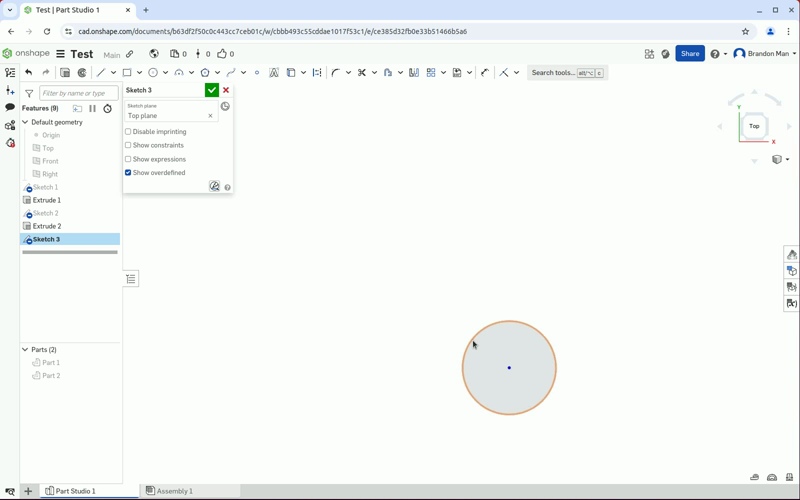
scroll(6)
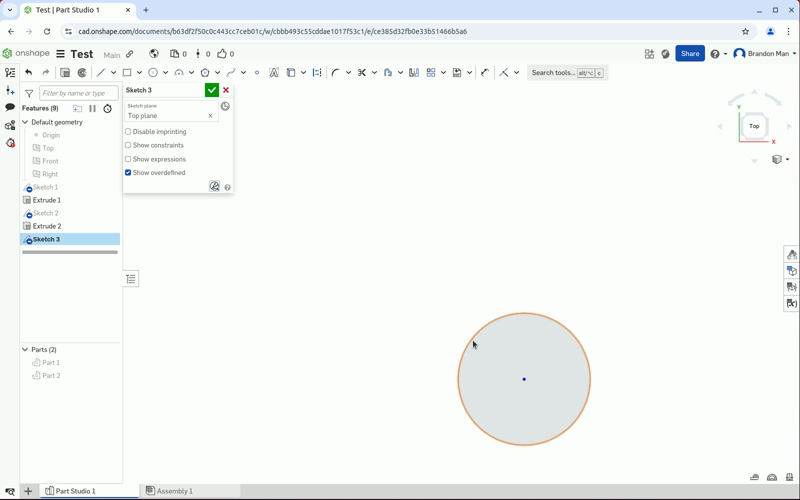
scroll(6)
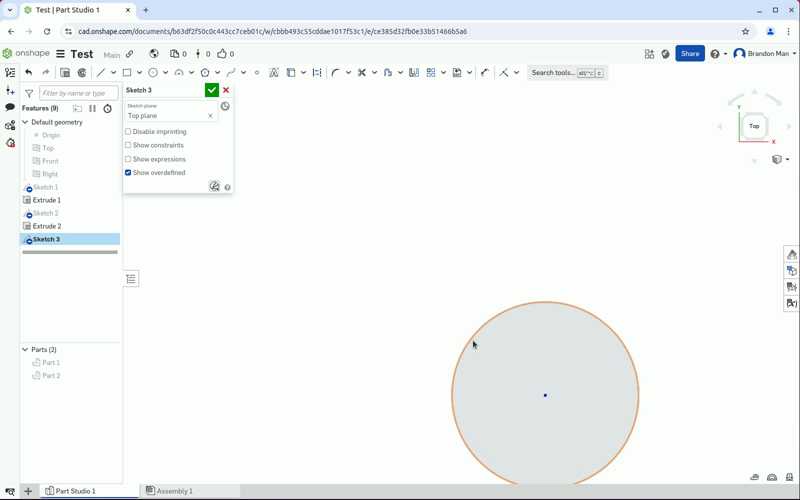
scroll(6)
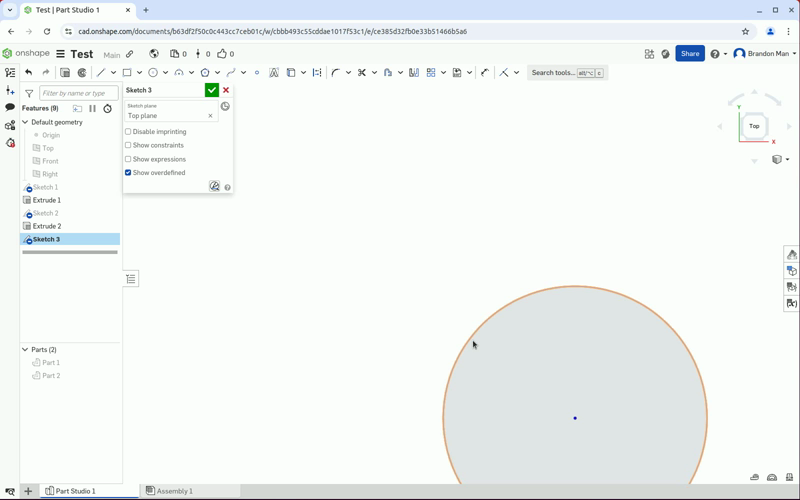
scroll(6)
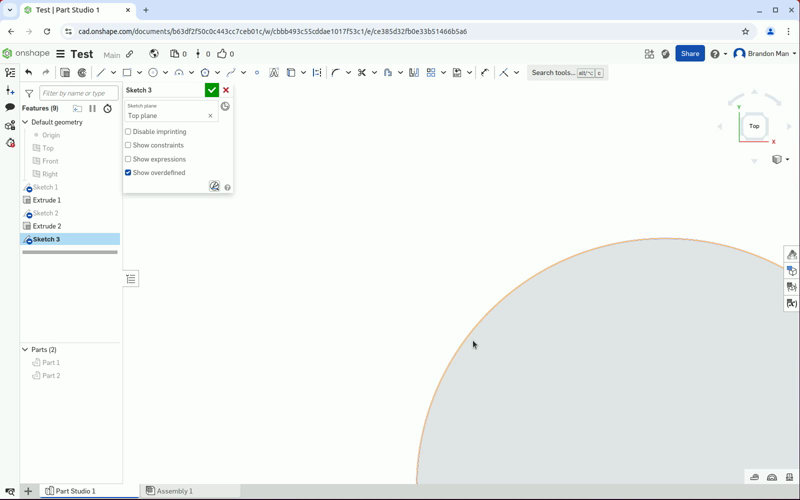
click(473, 340)
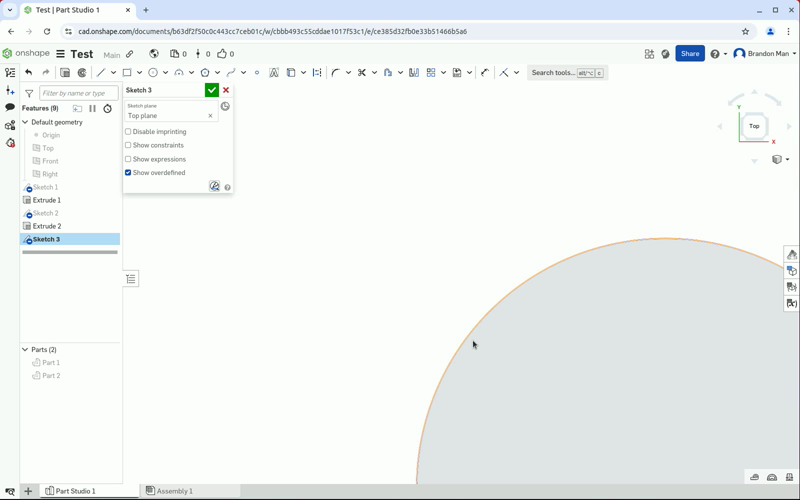
scroll(-6)
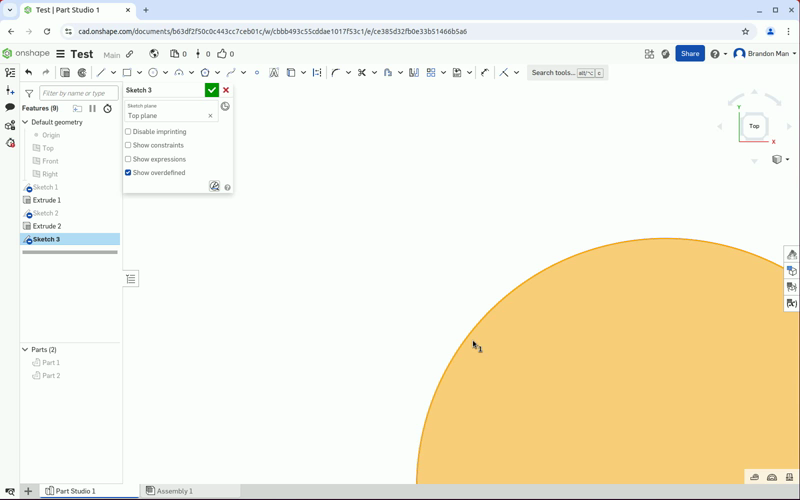
scroll(-6)
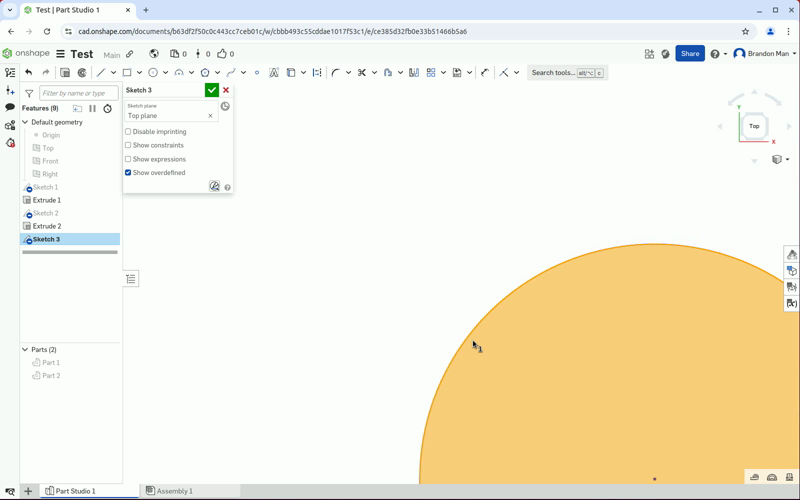
scroll(-6)
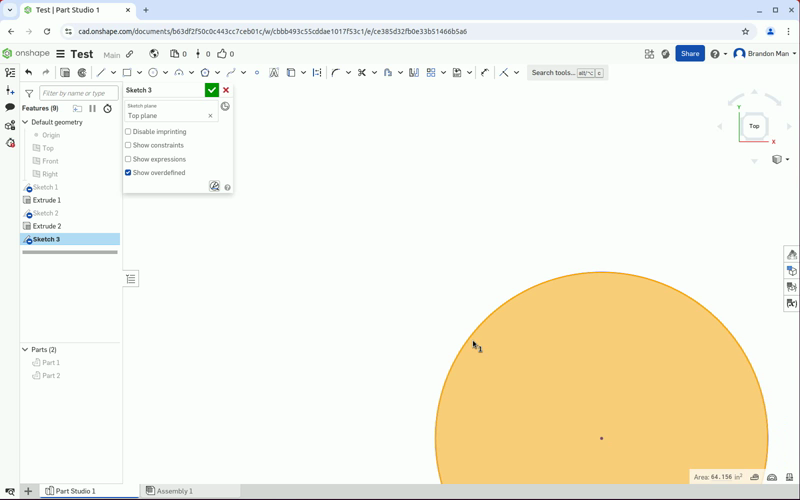
scroll(-6)
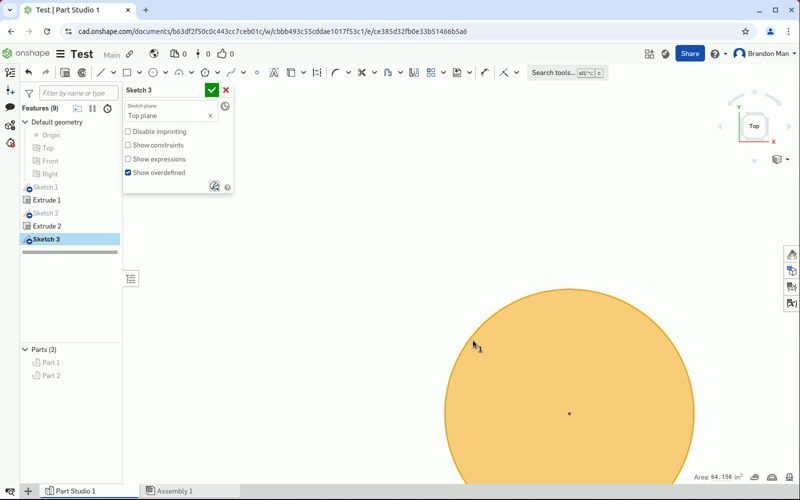
scroll(-6)
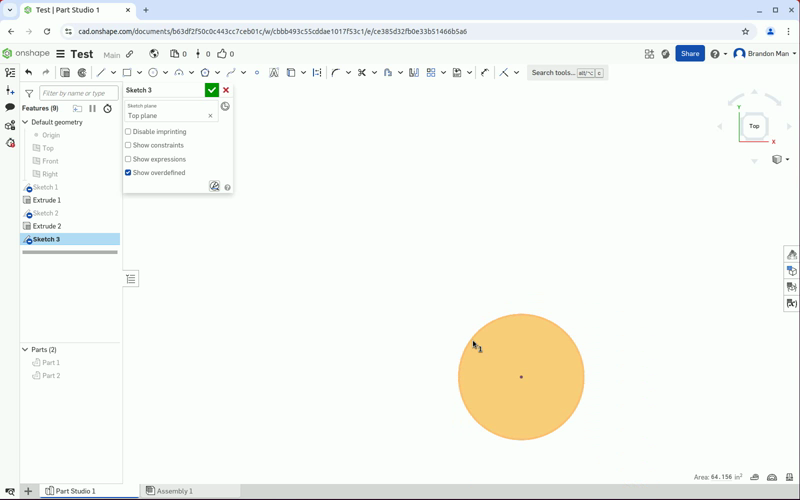
scroll(-6)
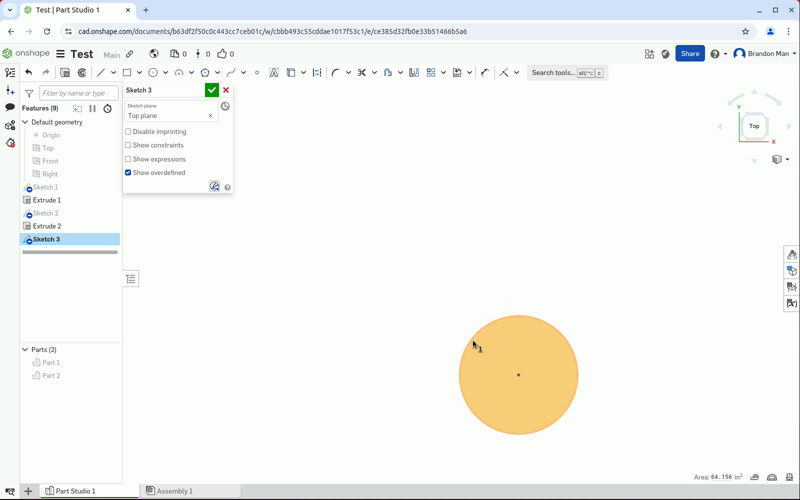
scroll(-6)
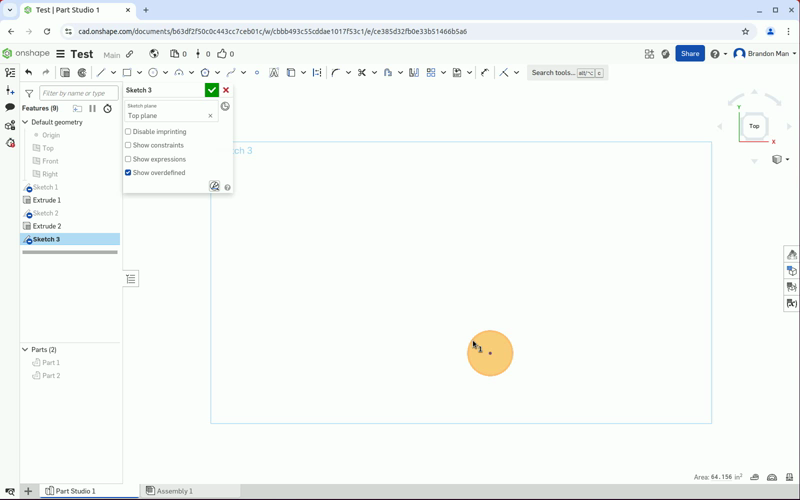
mouse_move(73, 352)
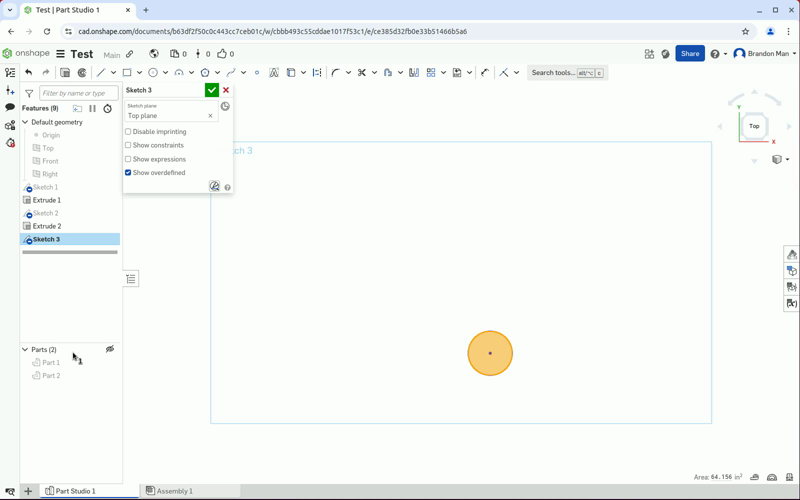
key(shift+y)
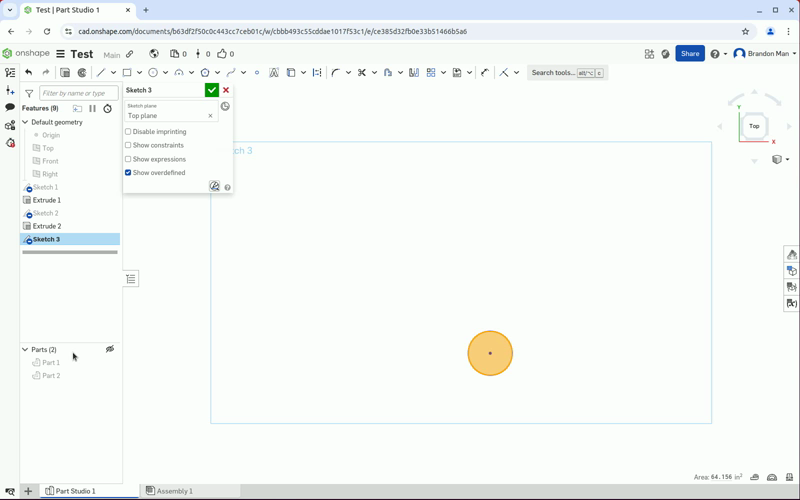
key(shift+e)
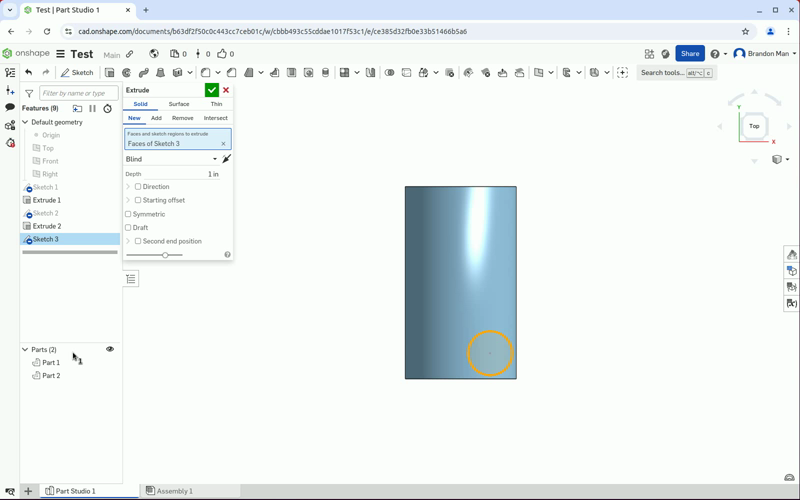
mouse_move(143, 106)
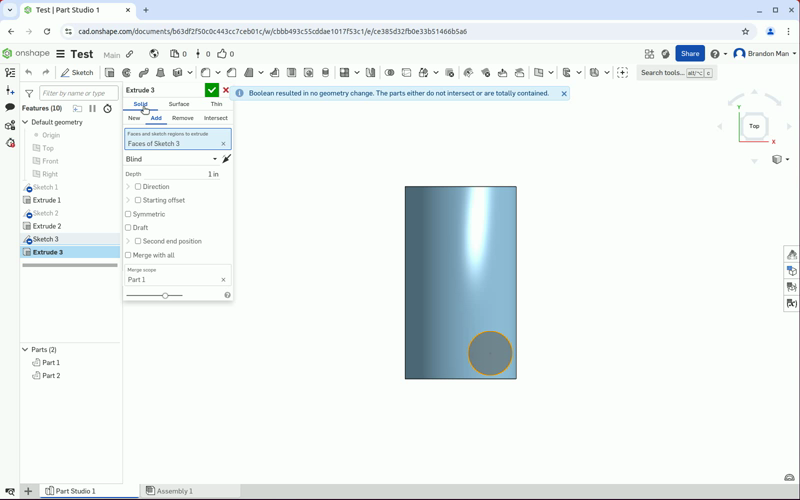
click(143, 106)
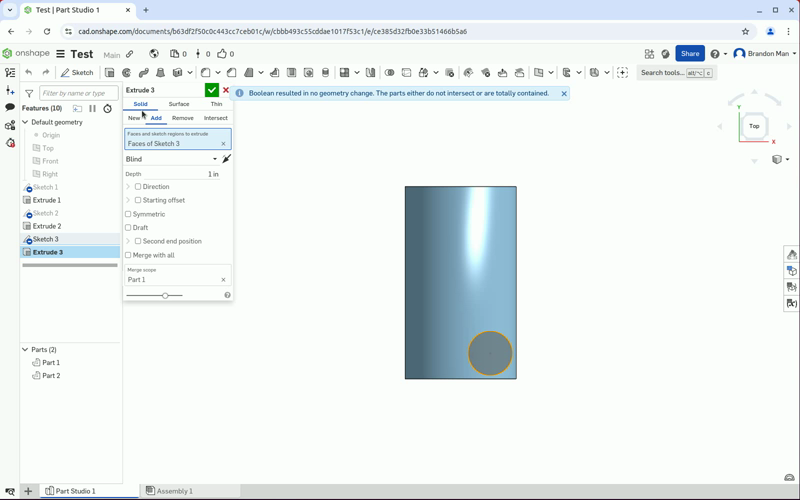
mouse_move(137, 120)
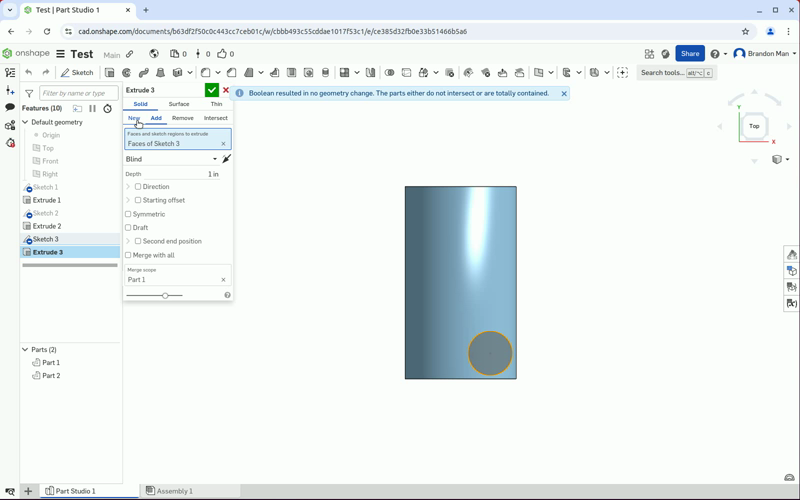
click(137, 120)
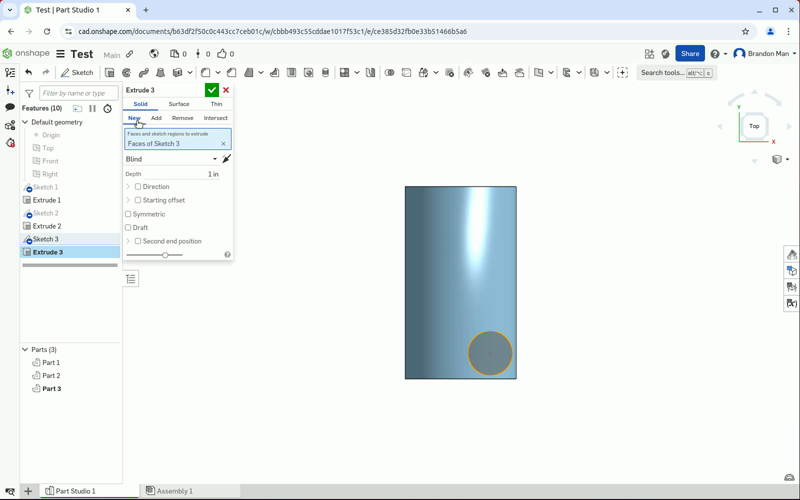
key(tab, 4)
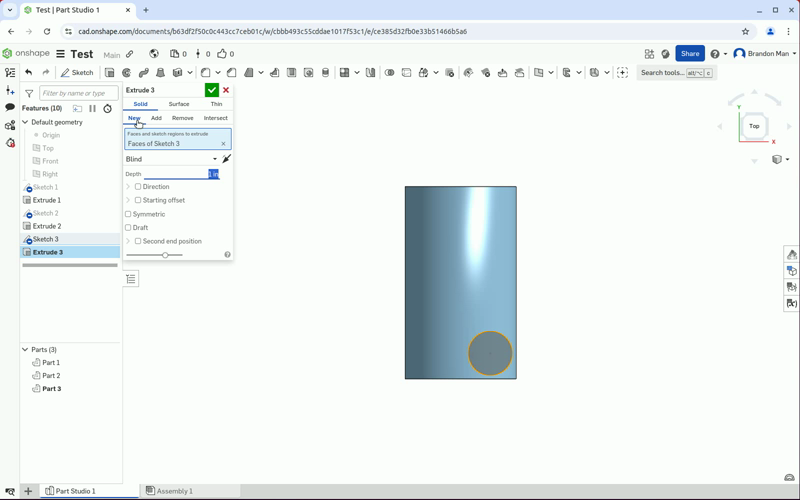
text(-23.108)
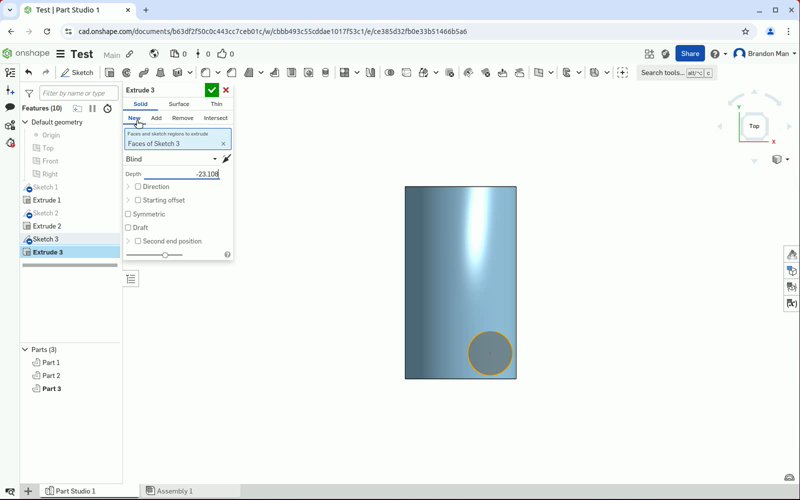
key(enter)
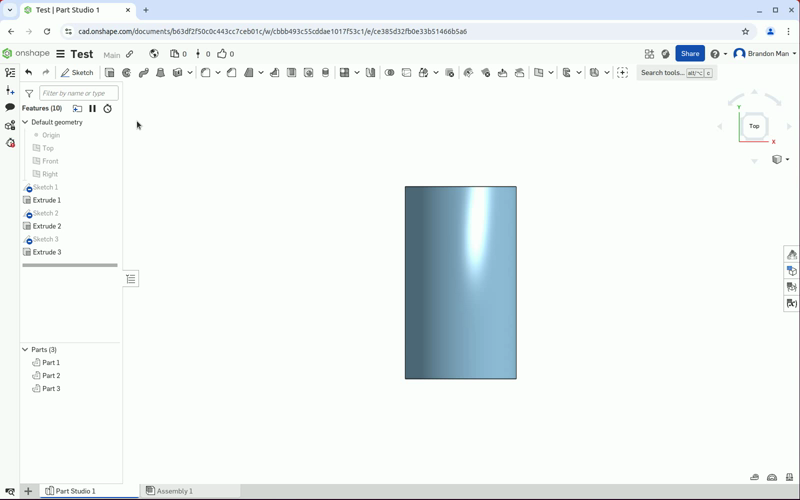
key(shift+h)
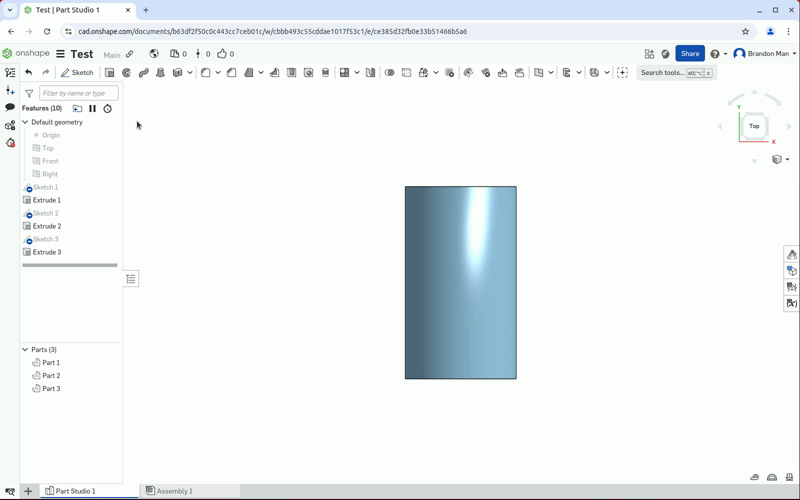
key(shift+h)
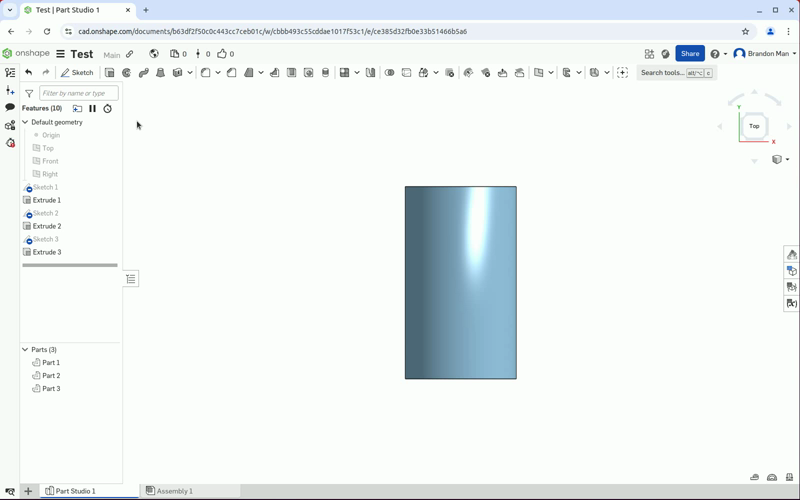
mouse_move(73, 189)
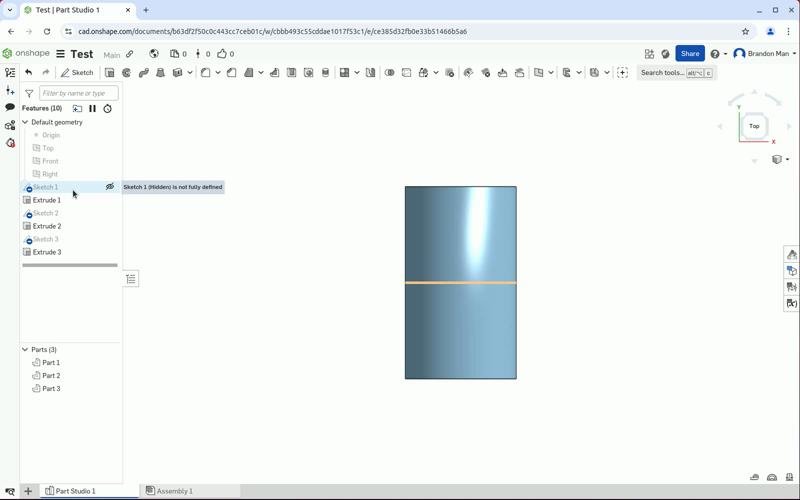
click(73, 189)
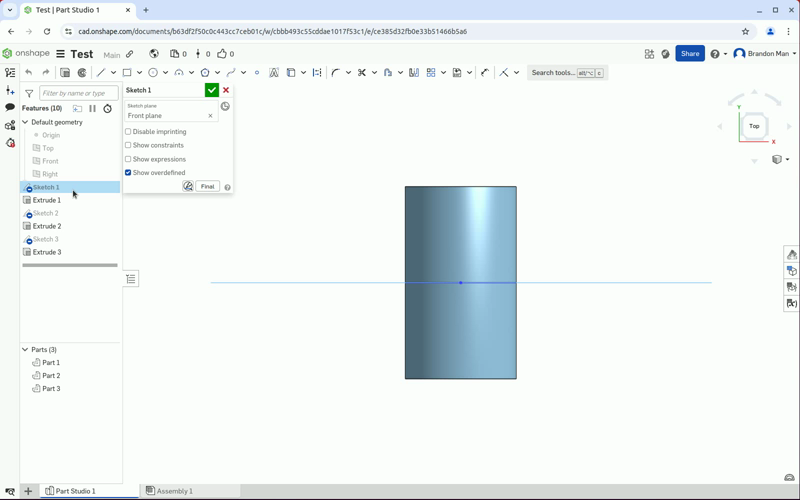
mouse_move(229, 92)
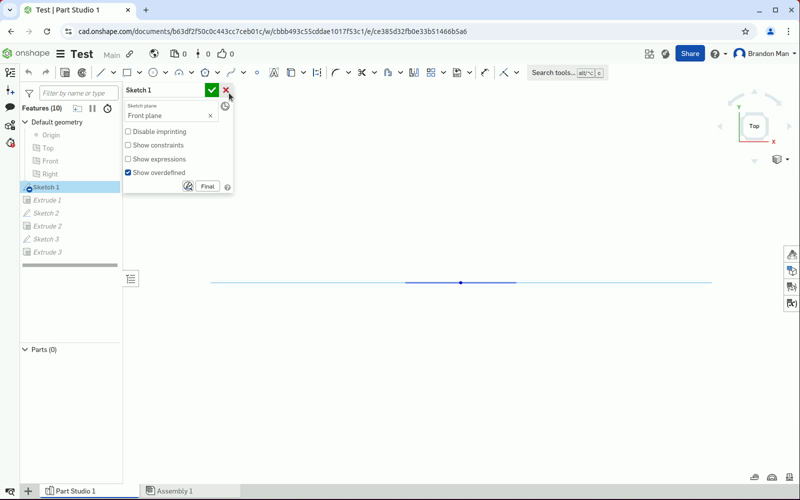
click(229, 92)
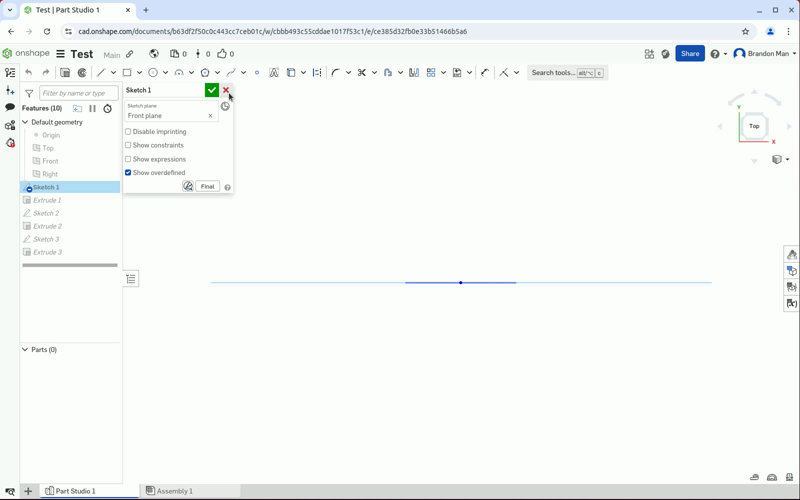
key(shift+s)
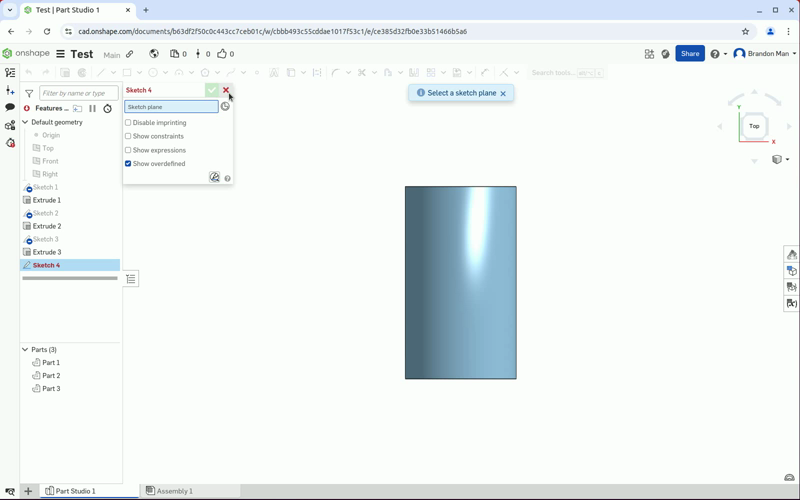
mouse_move(73, 150)
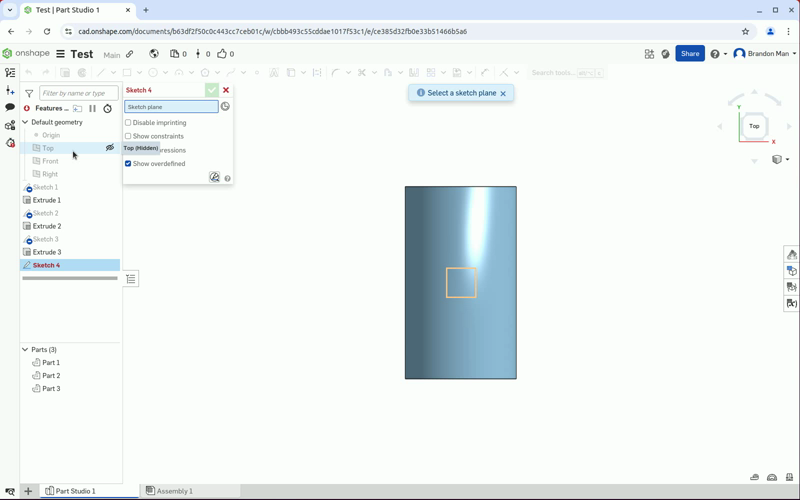
click(73, 150)
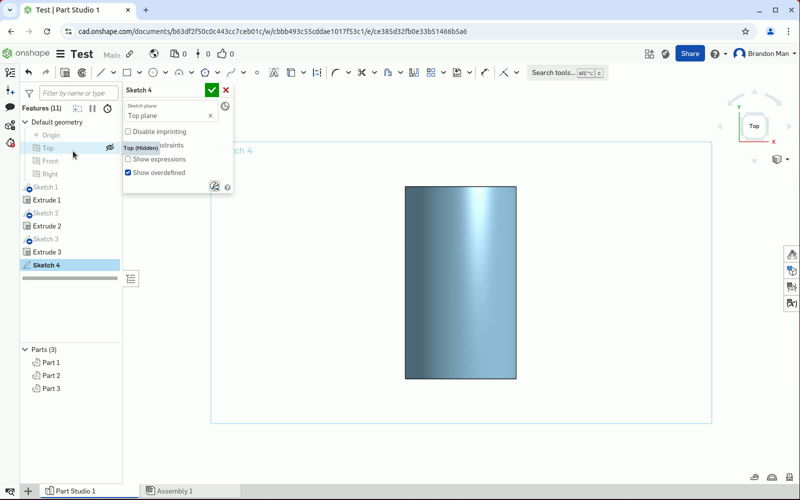
mouse_move(73, 352)
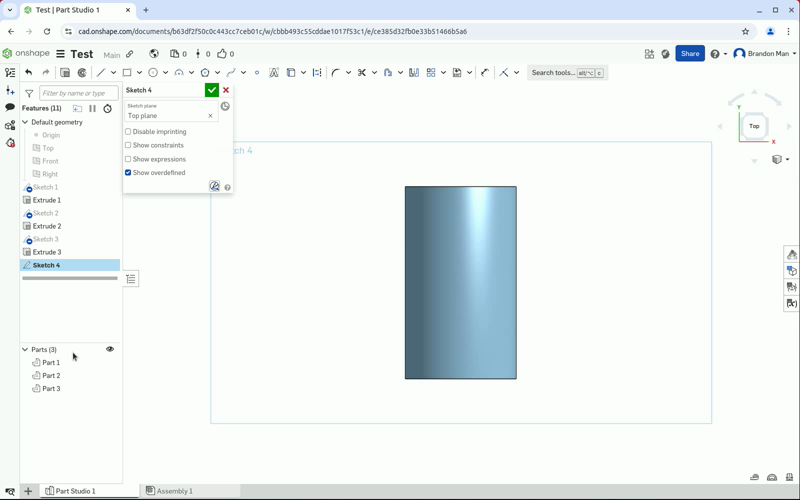
key(y)
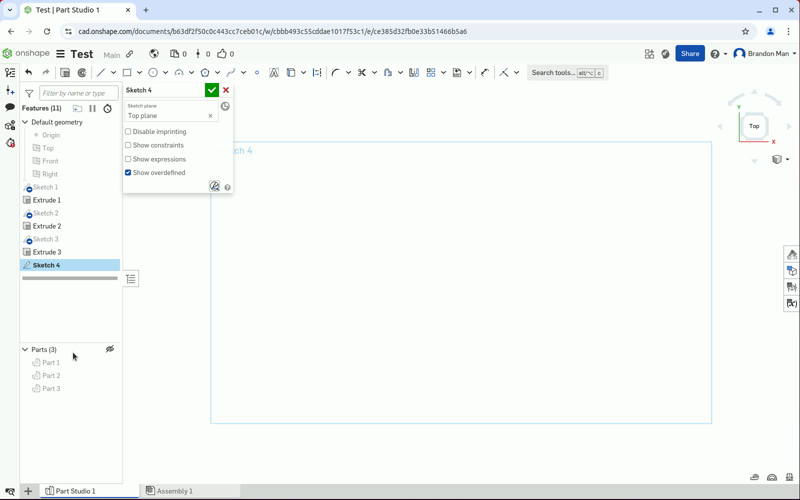
key(c)
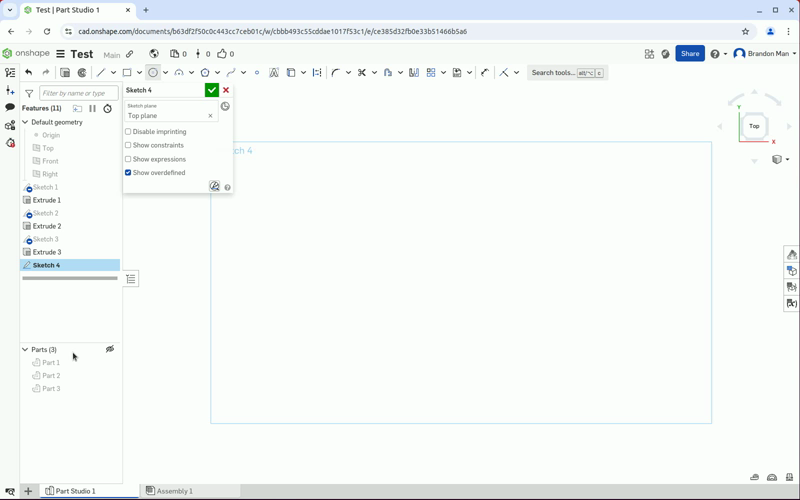
key_down(shift)
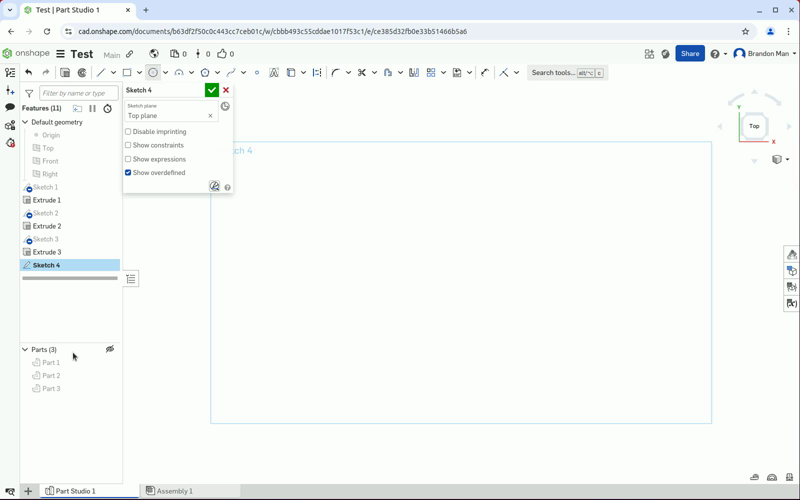
mouse_move(429, 212)
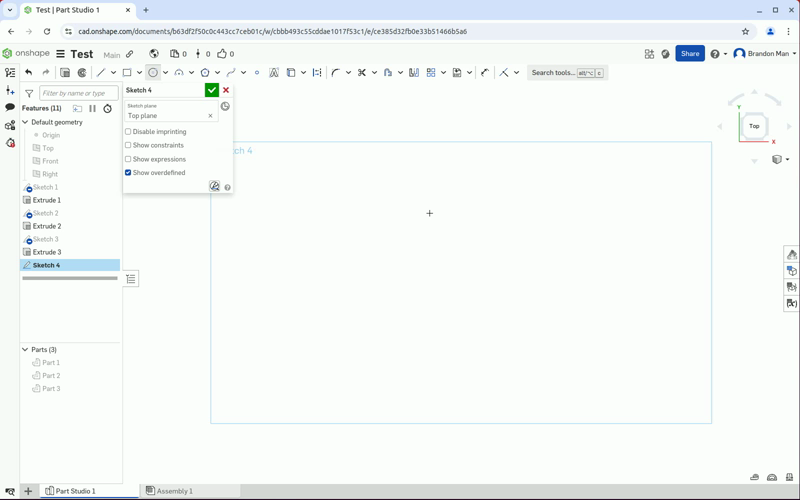
click(429, 212)
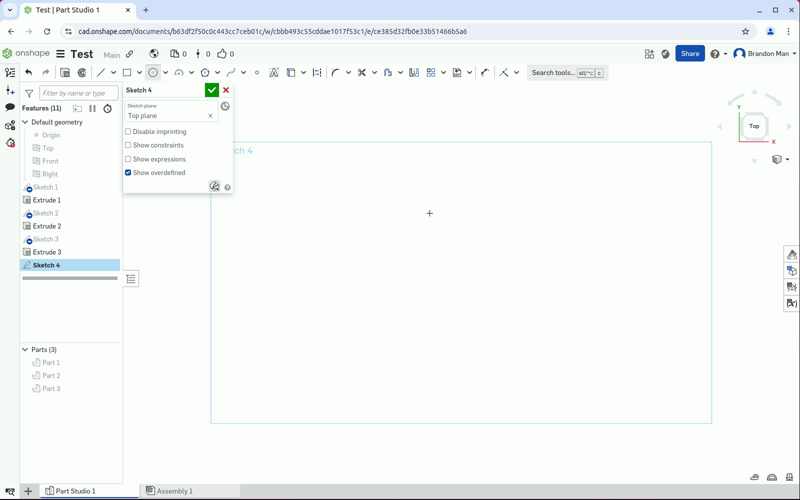
key_up(shift)
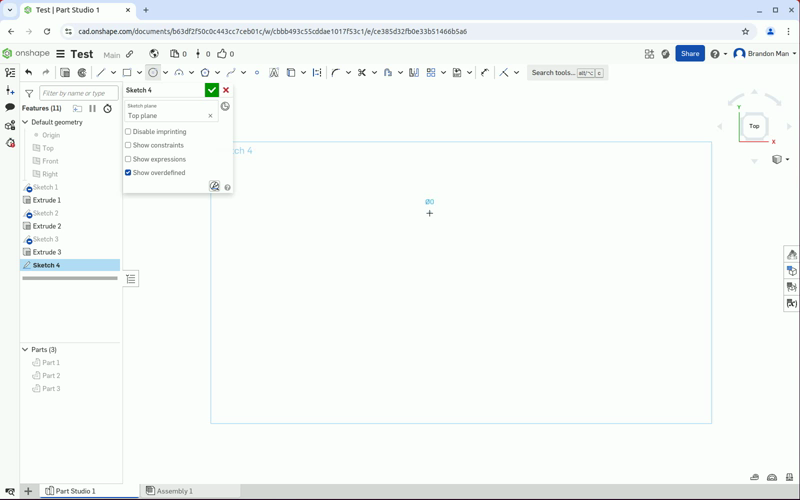
mouse_move(450, 212)
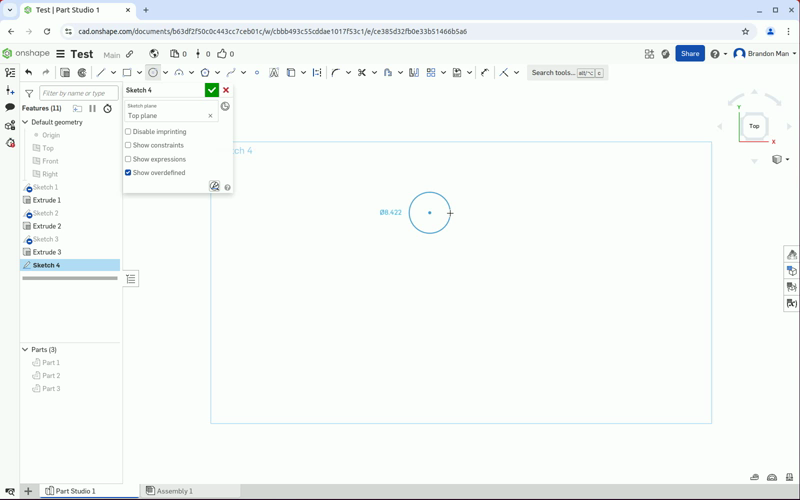
click(450, 212)
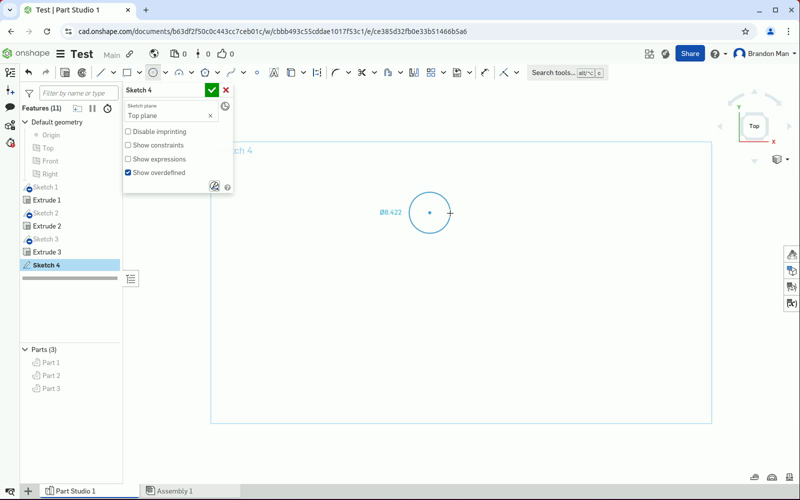
key(esc)
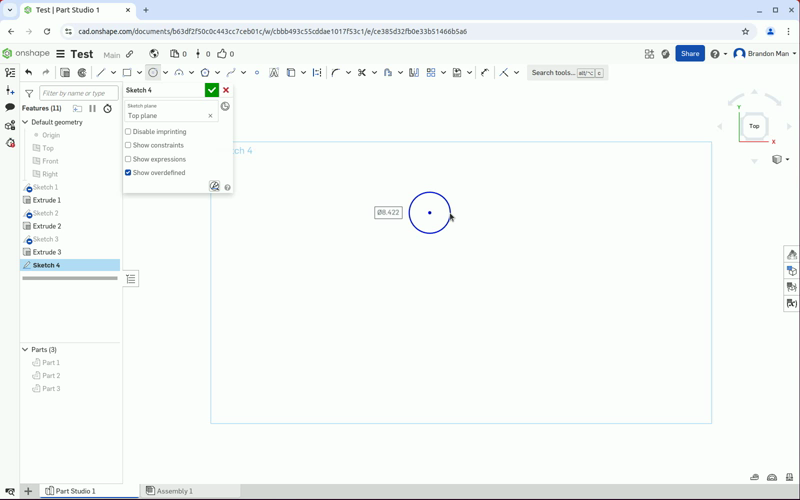
mouse_move(440, 227)
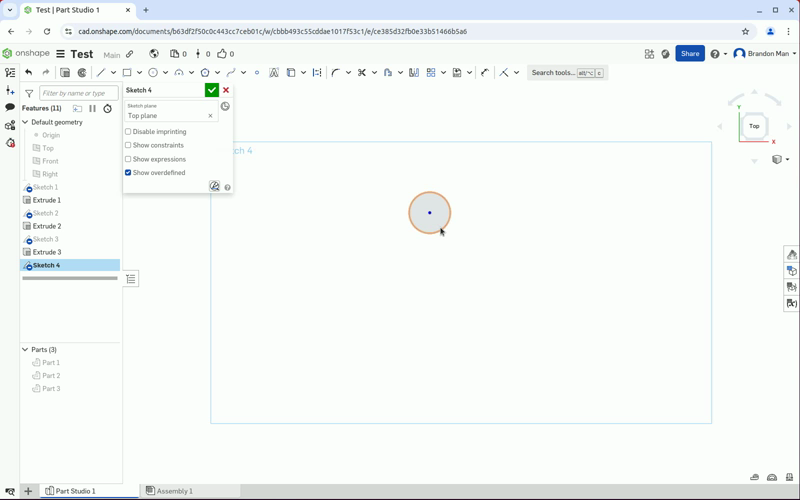
scroll(6)
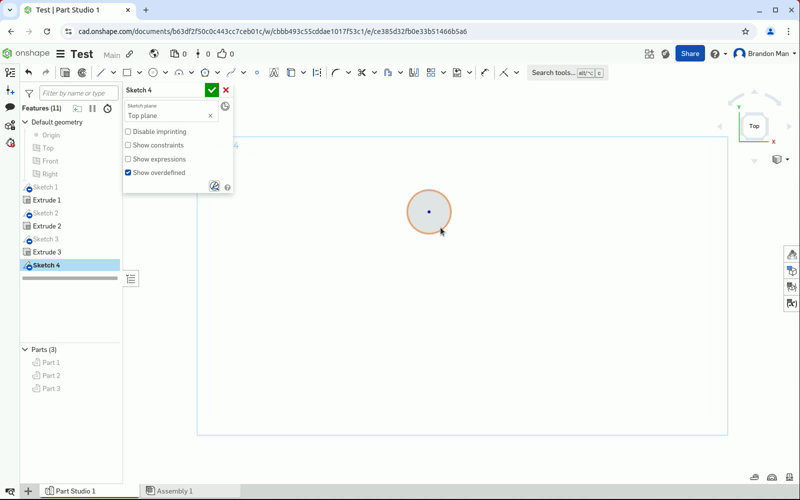
scroll(6)
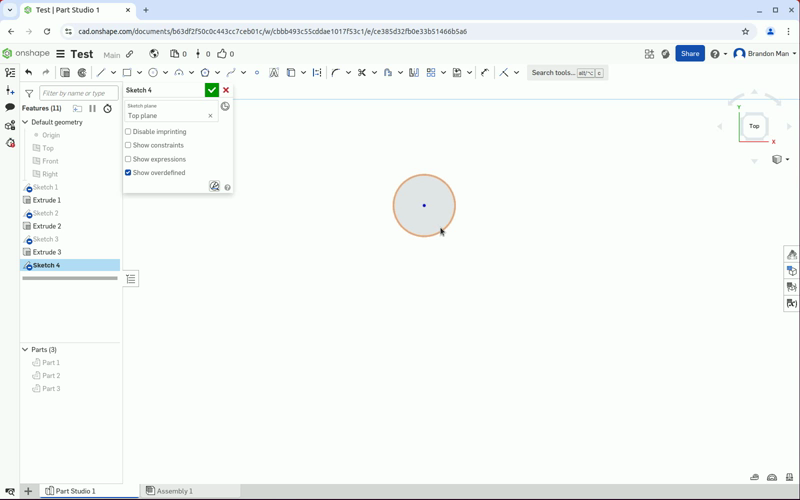
scroll(6)
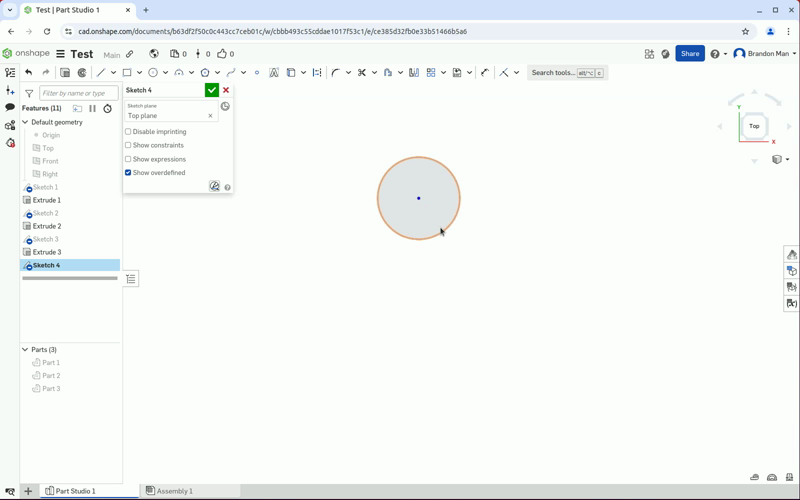
scroll(6)
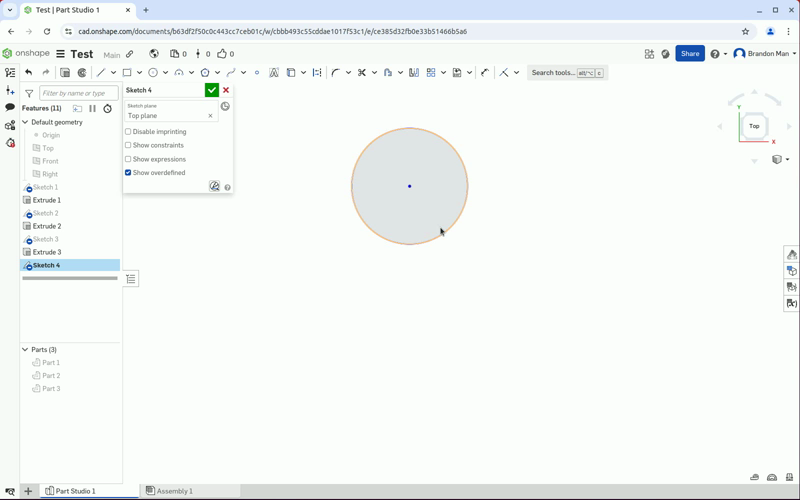
scroll(6)
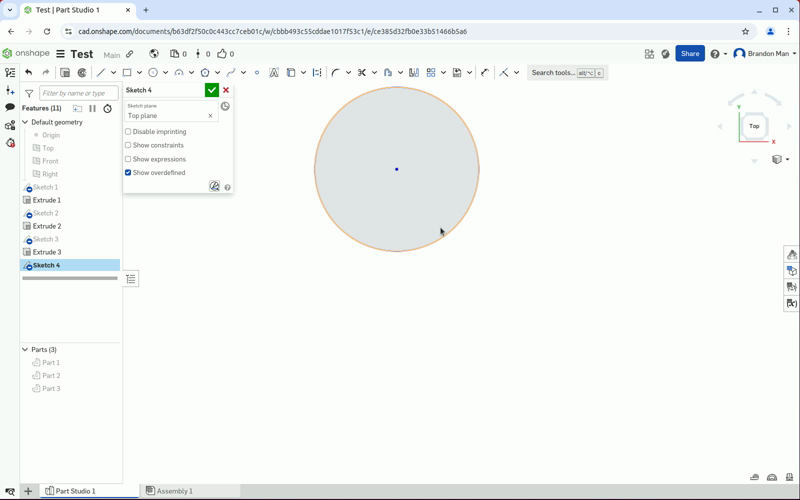
scroll(6)
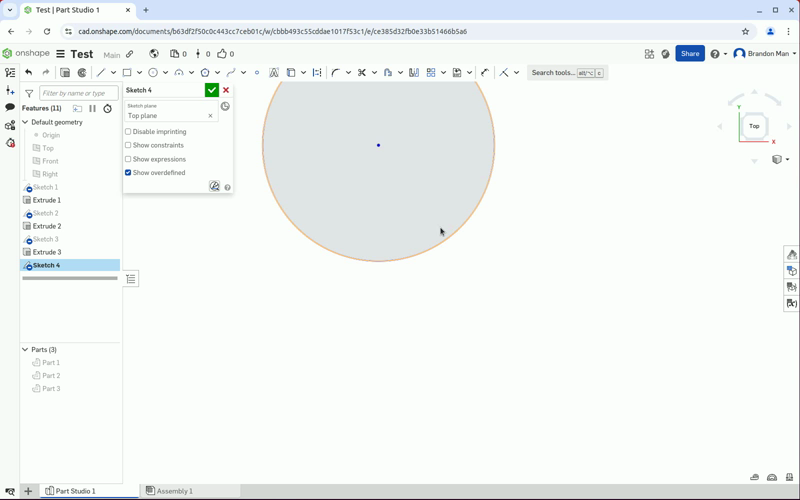
scroll(6)
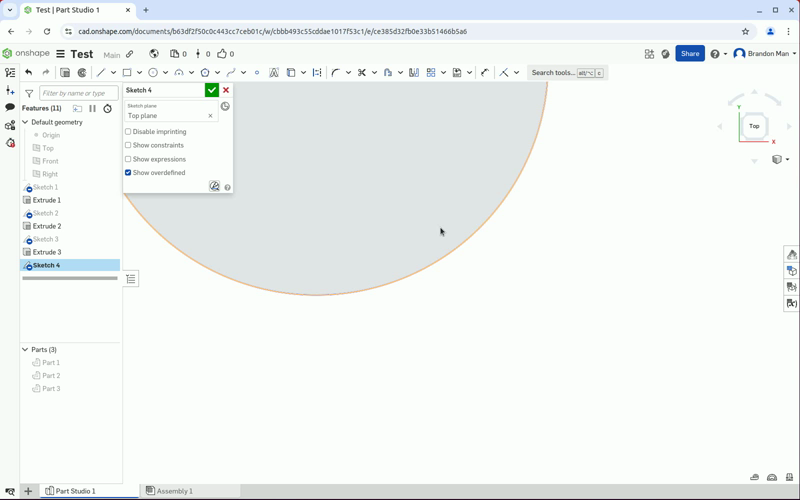
click(440, 227)
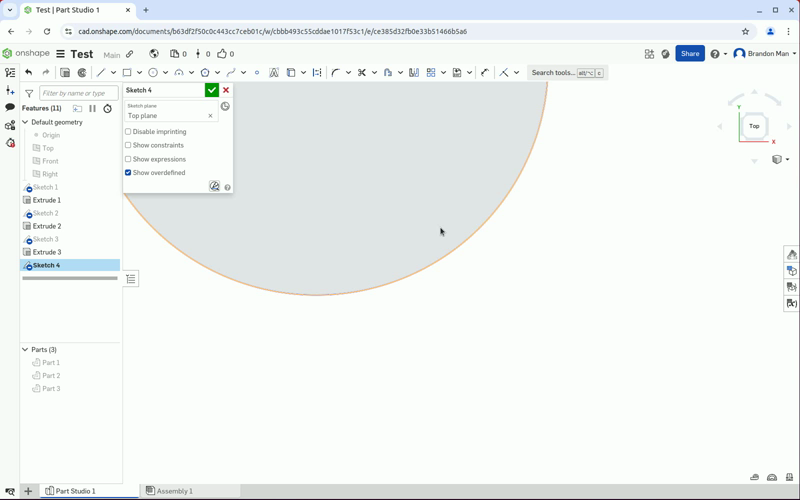
scroll(-6)
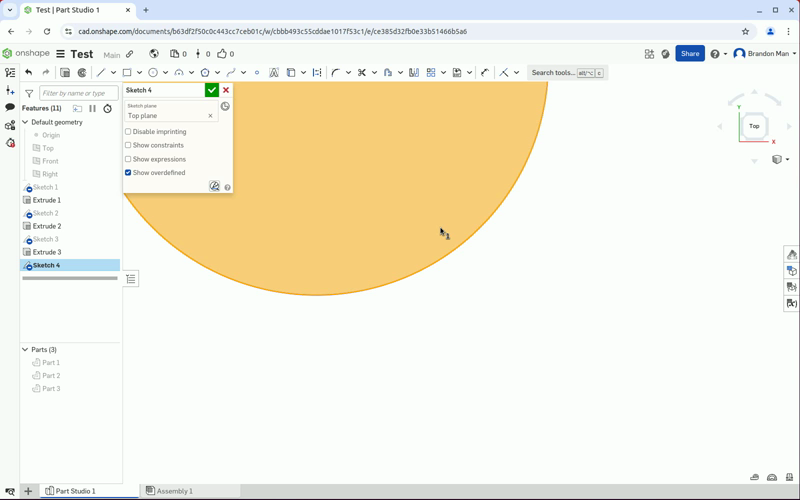
scroll(-6)
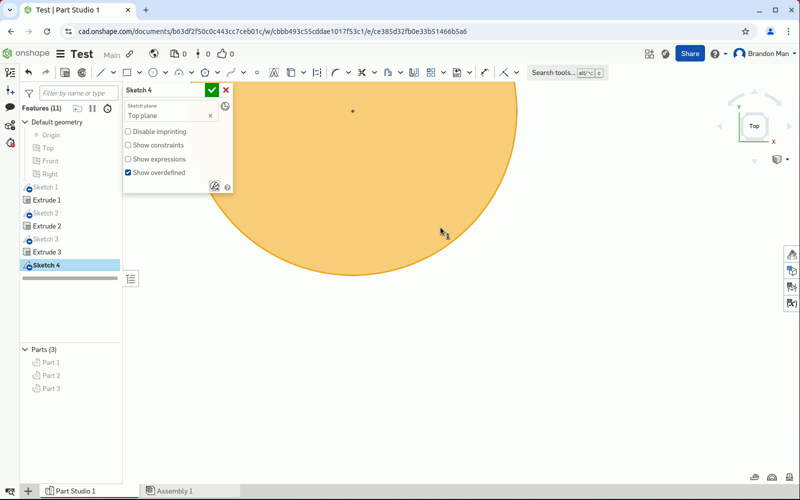
scroll(-6)
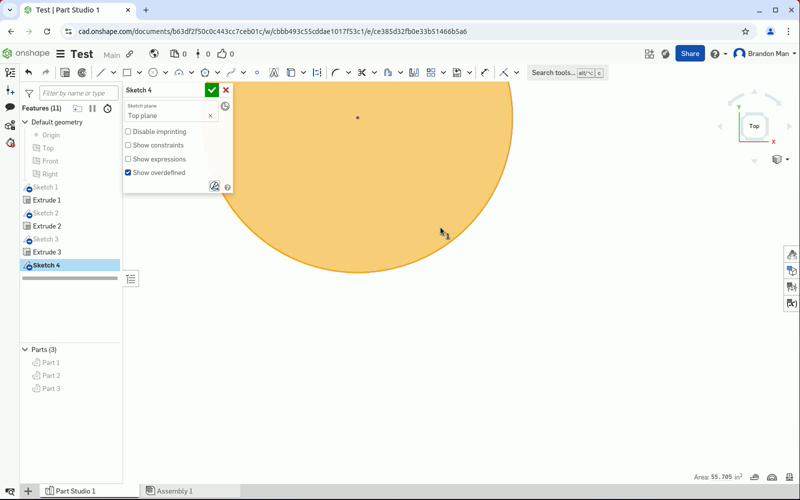
scroll(-6)
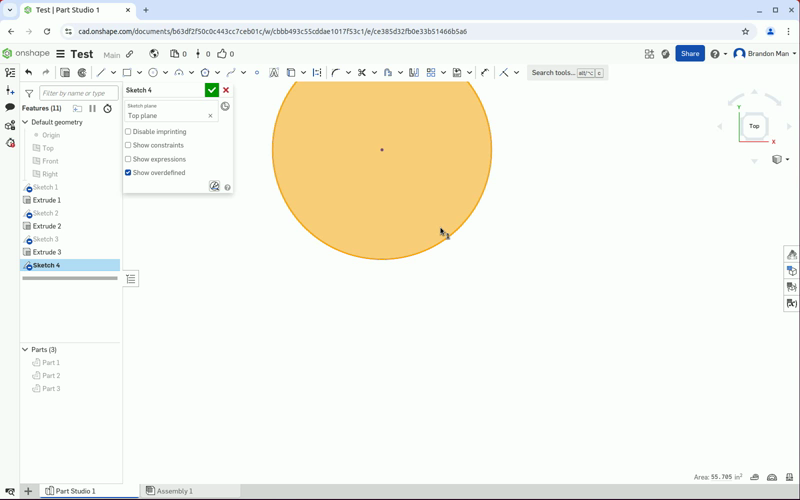
scroll(-6)
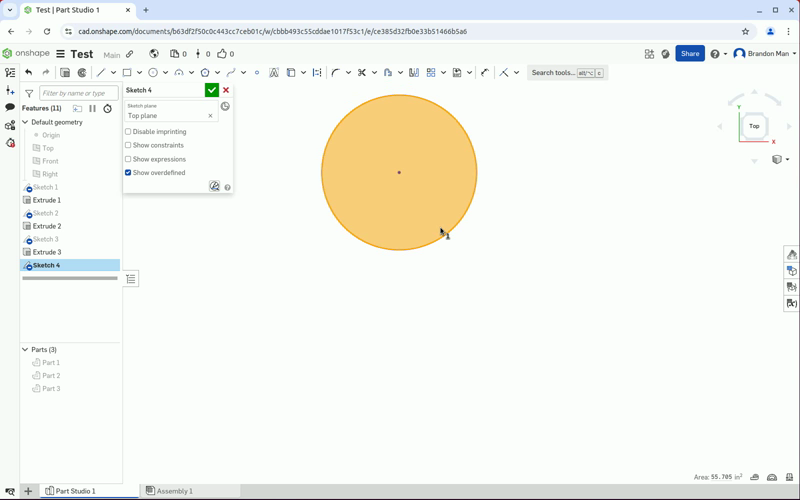
scroll(-6)
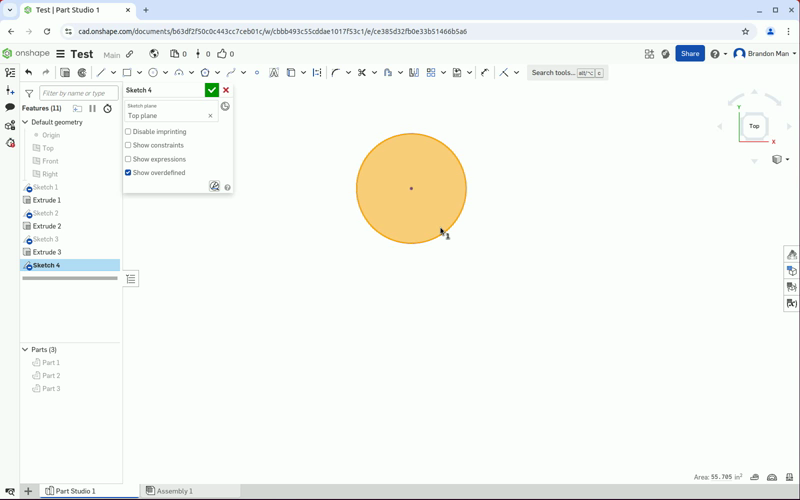
scroll(-6)
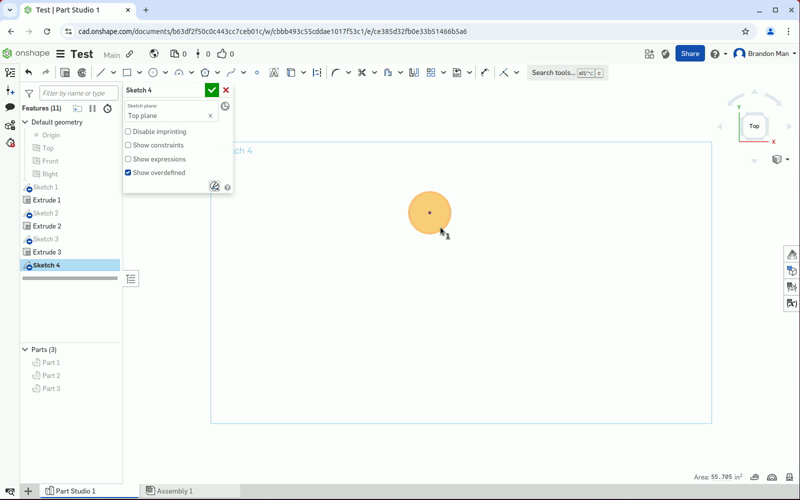
mouse_move(73, 352)
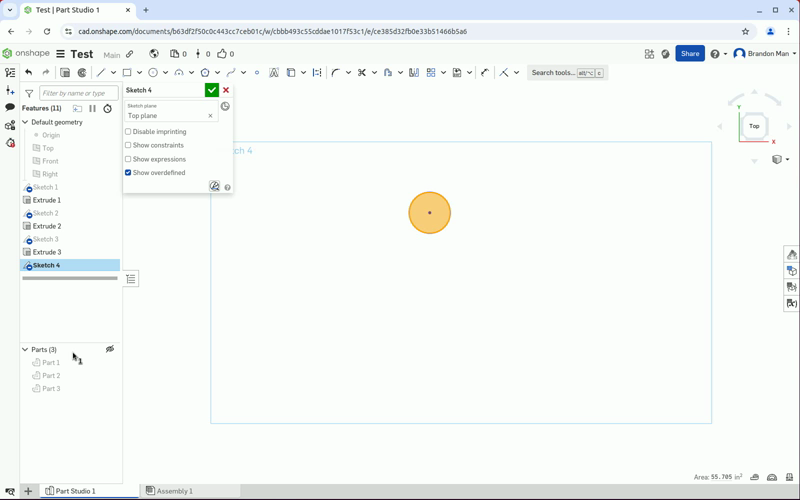
key(shift+y)
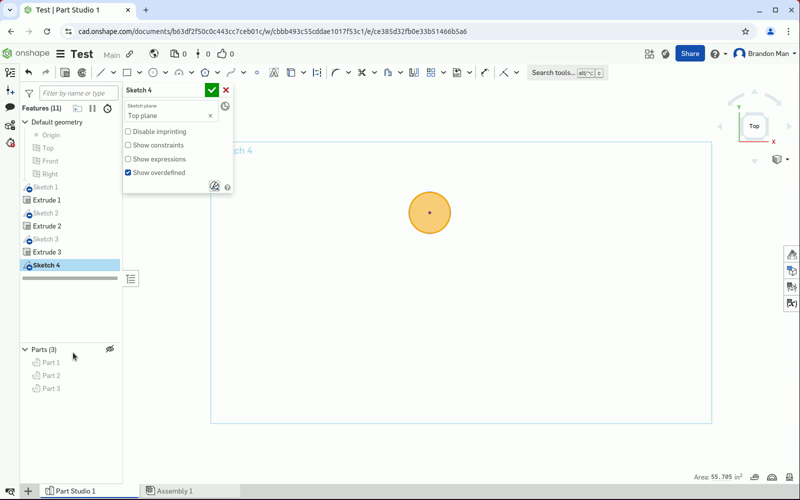
key(shift+e)
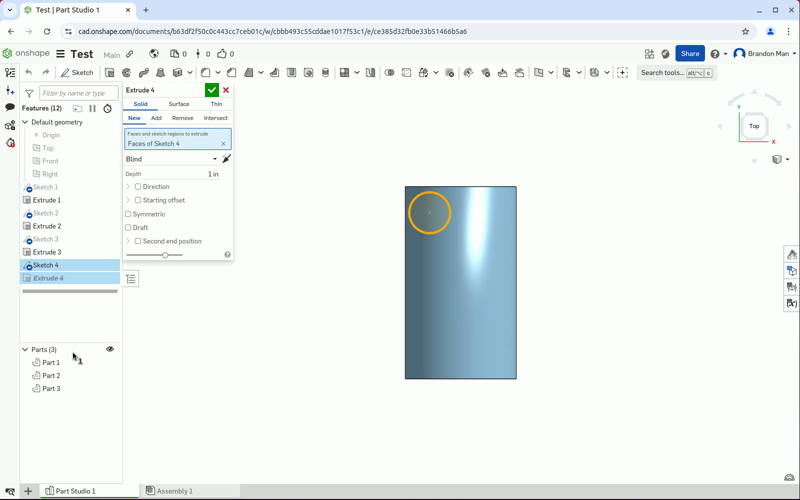
mouse_move(143, 106)
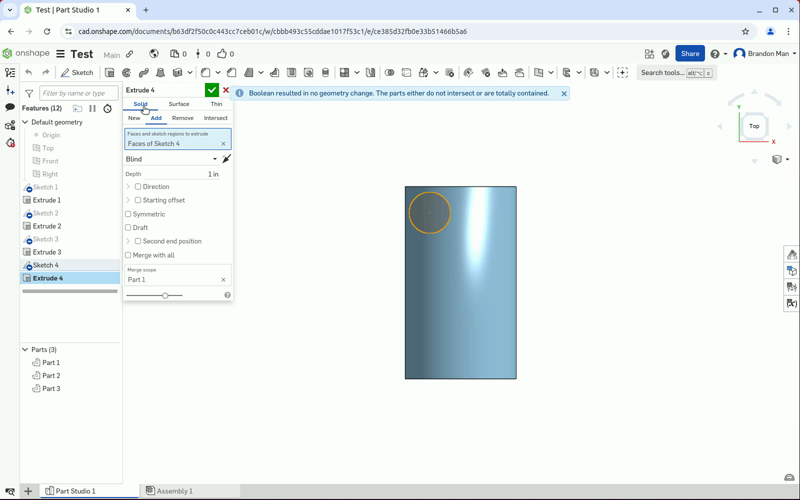
click(143, 106)
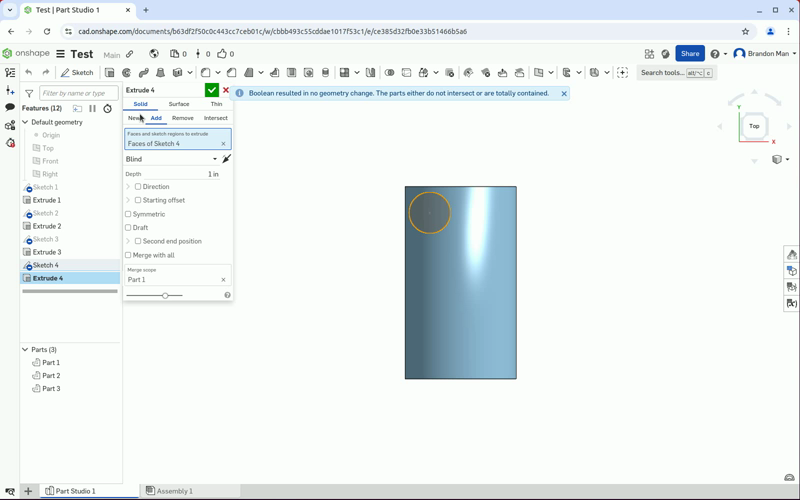
mouse_move(137, 120)
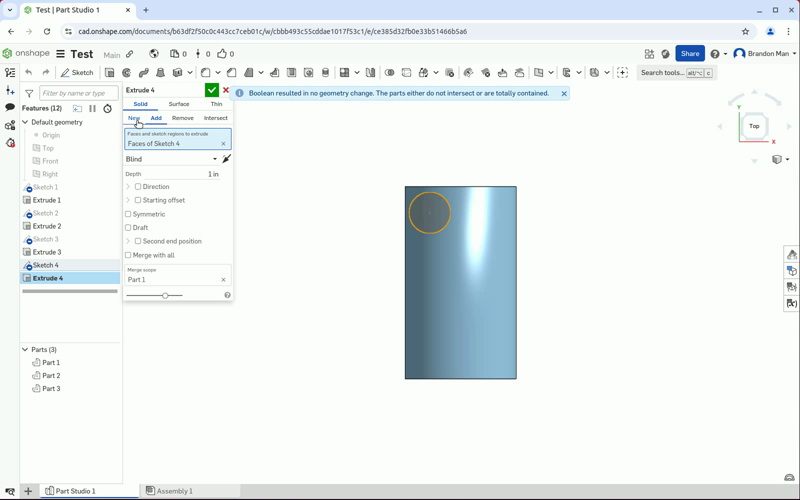
click(137, 120)
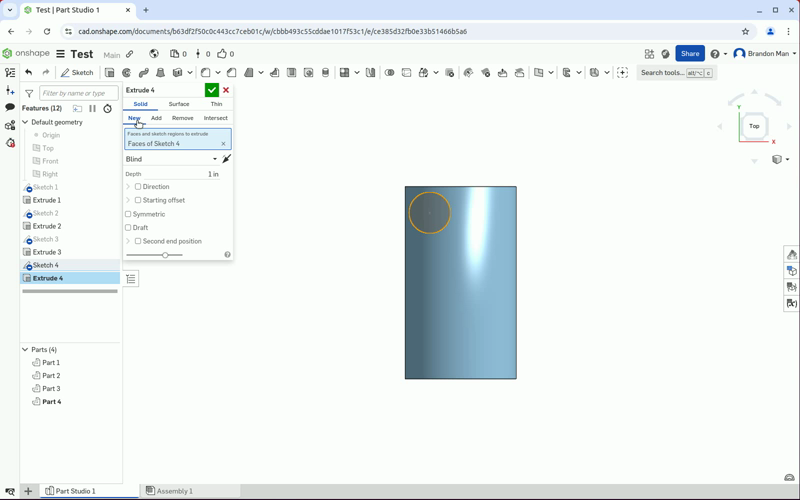
key(tab, 4)
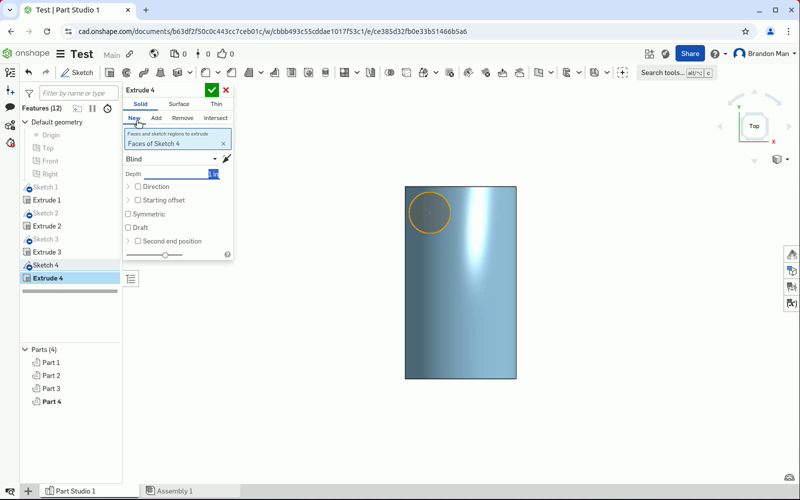
text(-23.108)
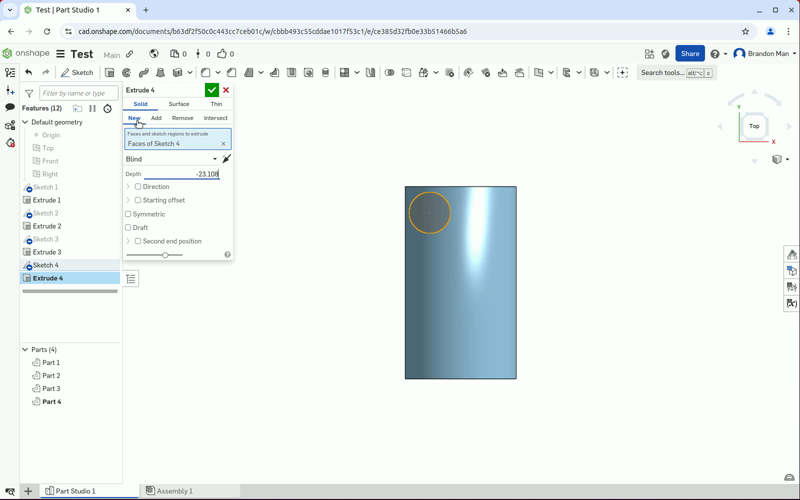
key(enter)
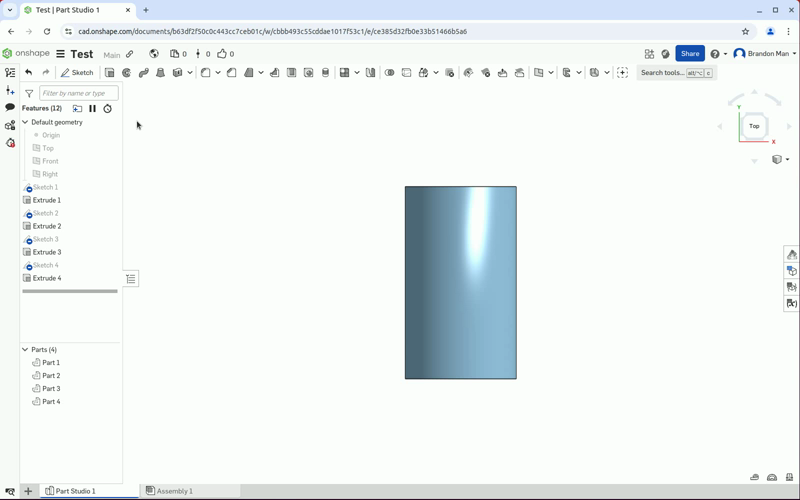
key(shift+h)
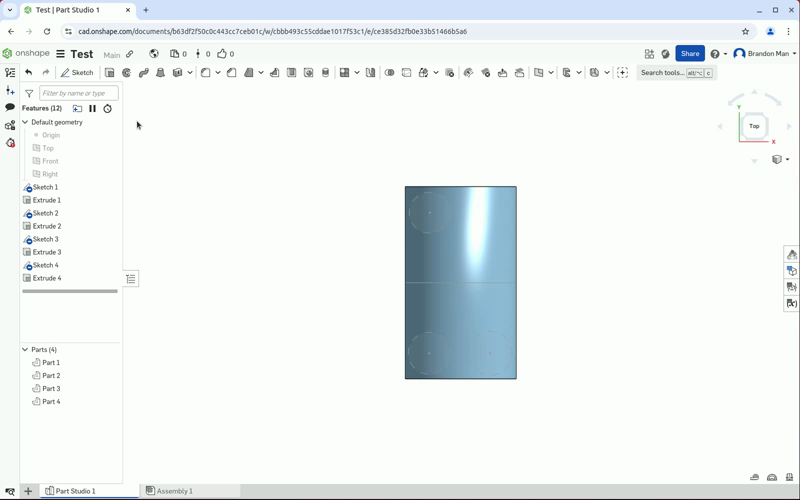
key(shift+h)
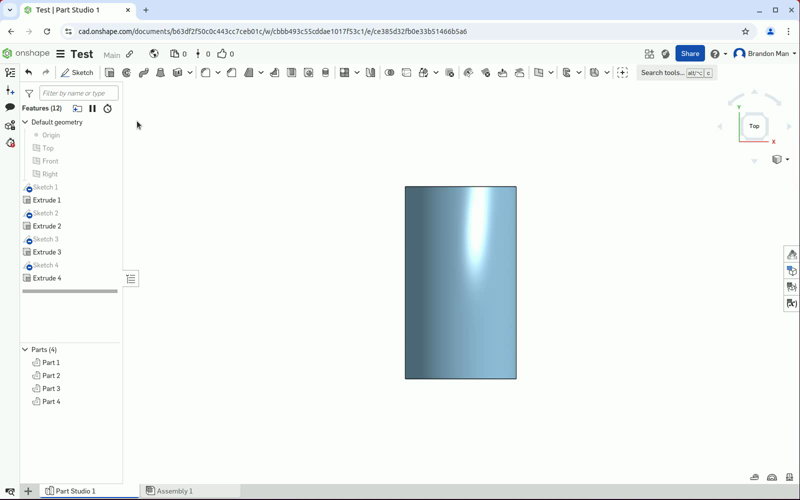
mouse_move(73, 189)
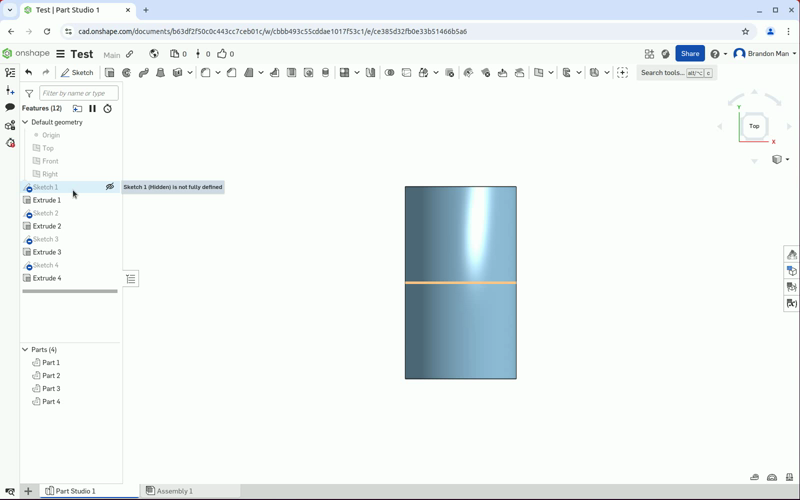
click(73, 189)
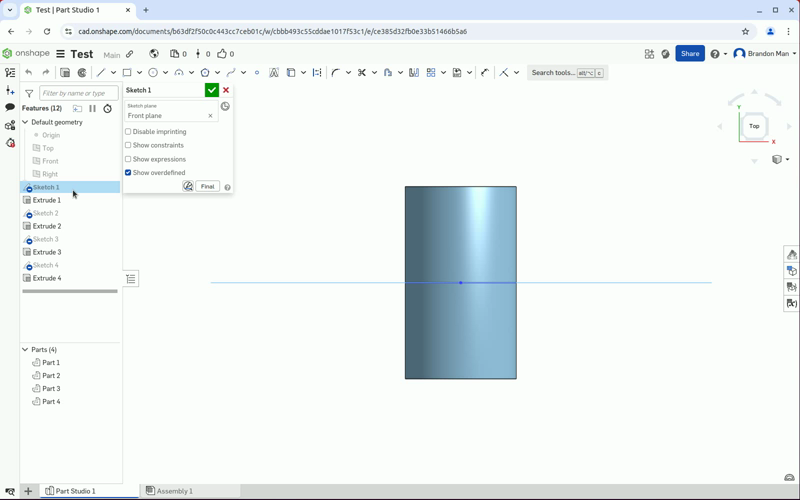
mouse_move(229, 92)
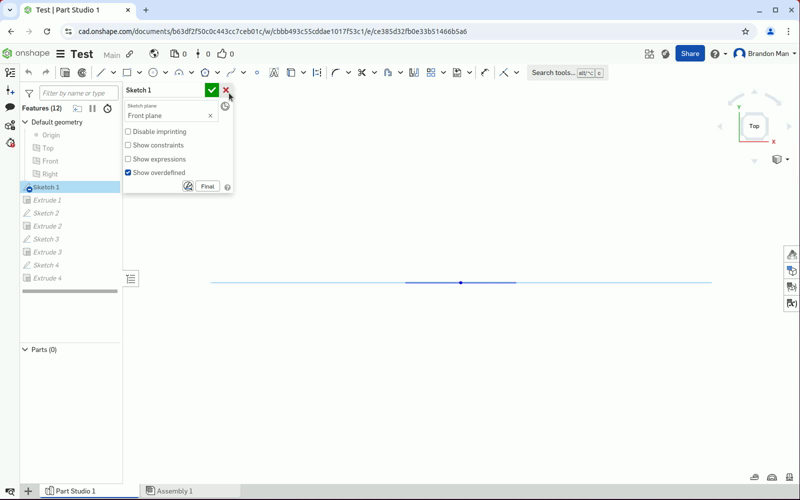
click(229, 92)
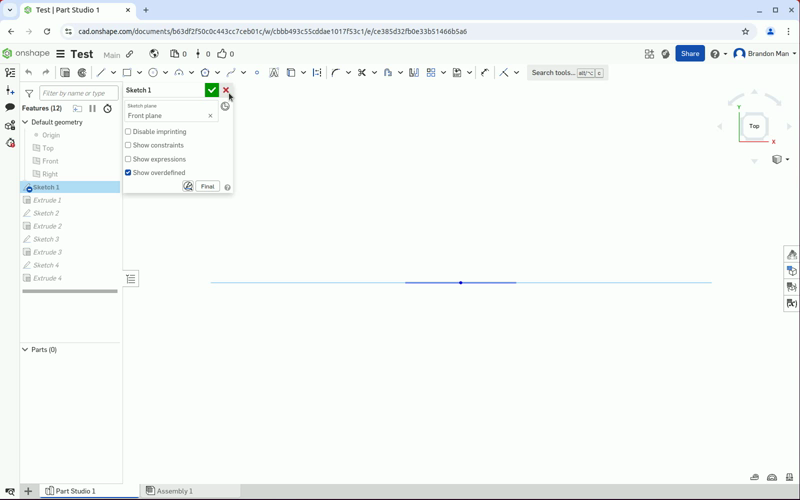
key(shift+s)
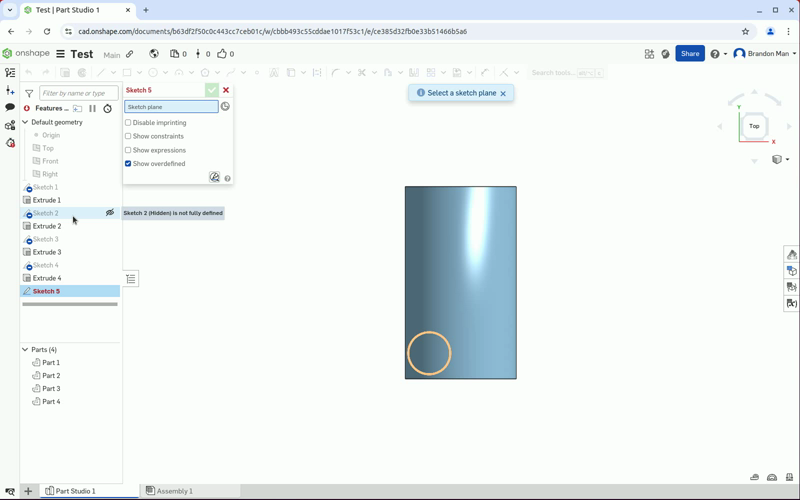
scroll(3)
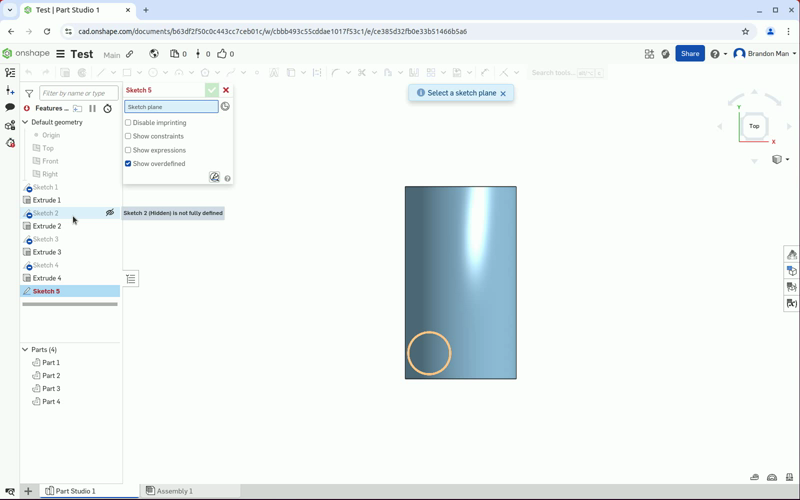
mouse_move(73, 150)
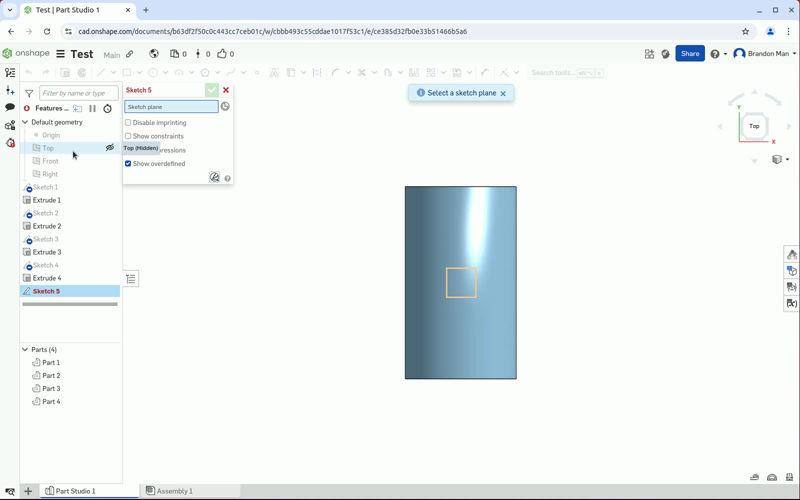
click(73, 150)
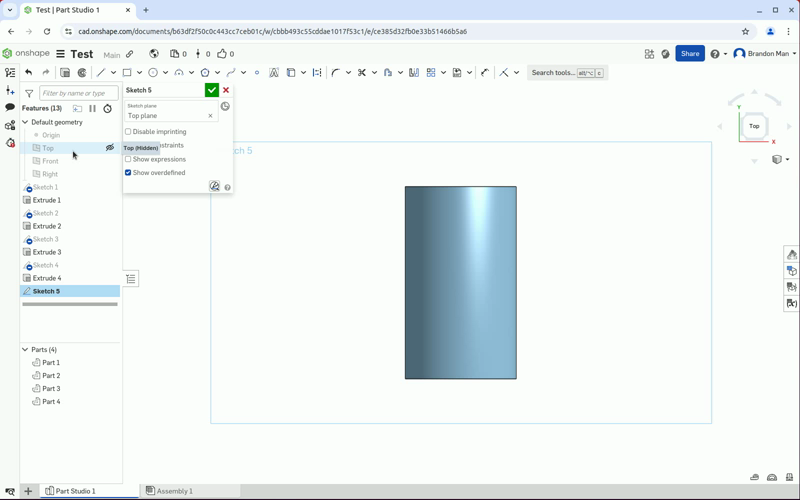
mouse_move(73, 352)
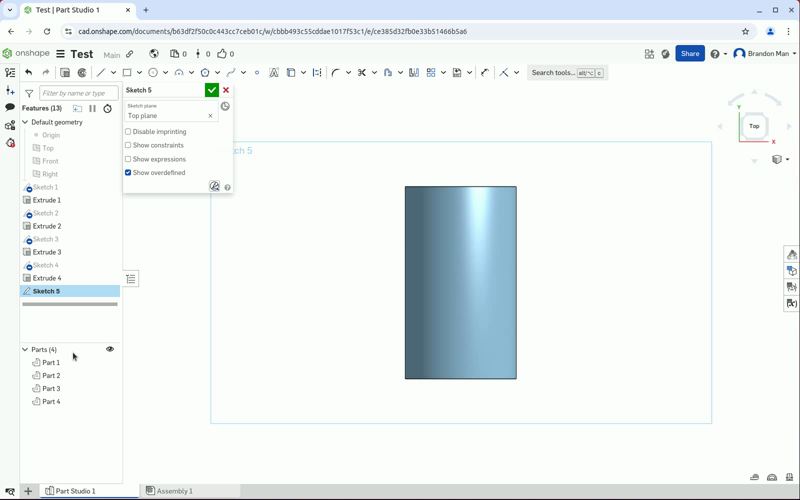
key(y)
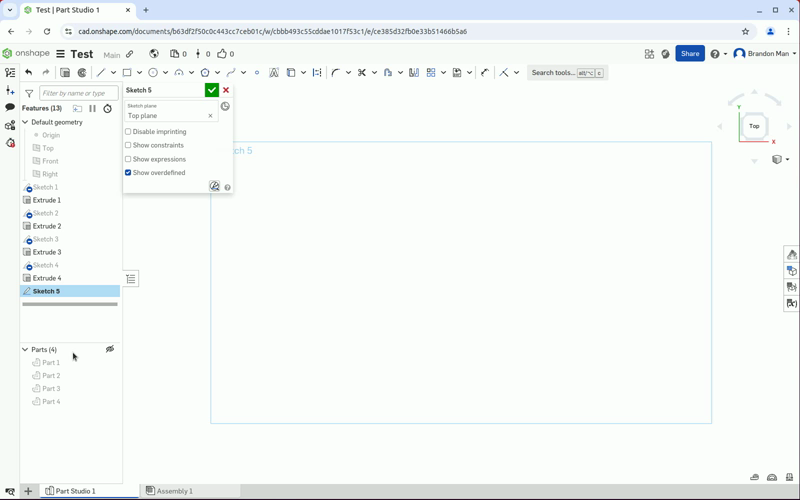
key(c)
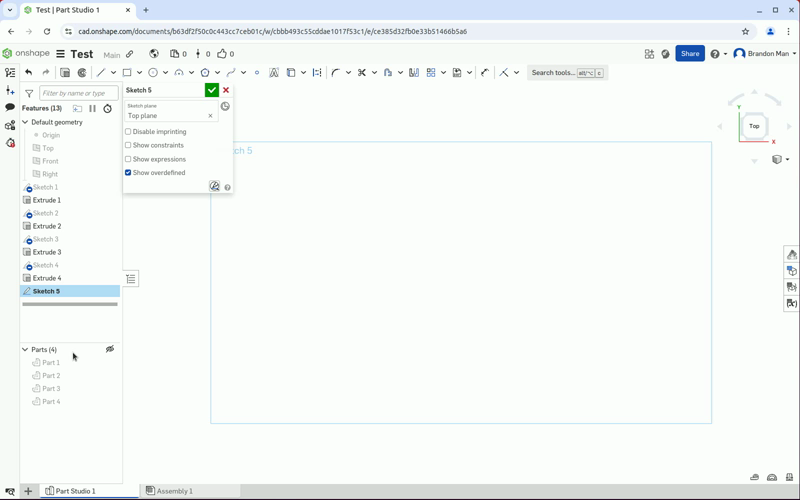
key_down(shift)
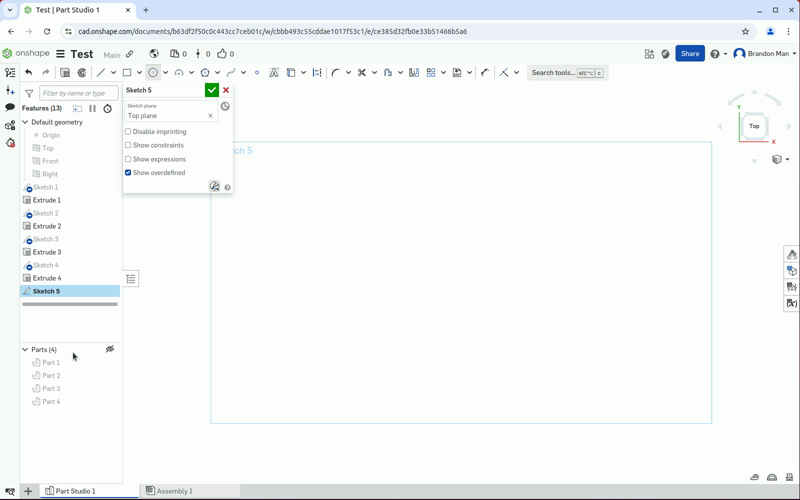
mouse_move(487, 212)
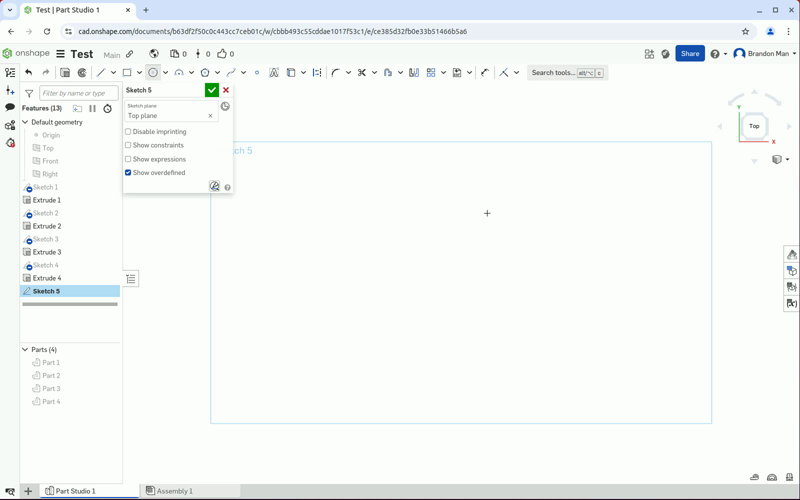
click(487, 212)
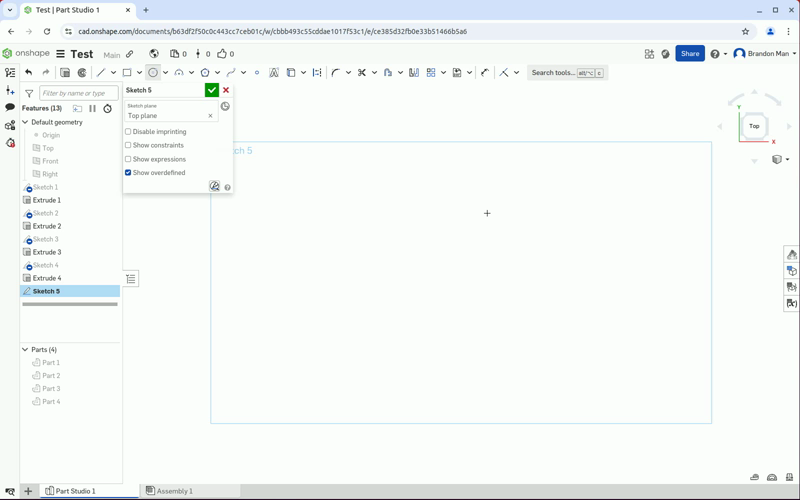
key_up(shift)
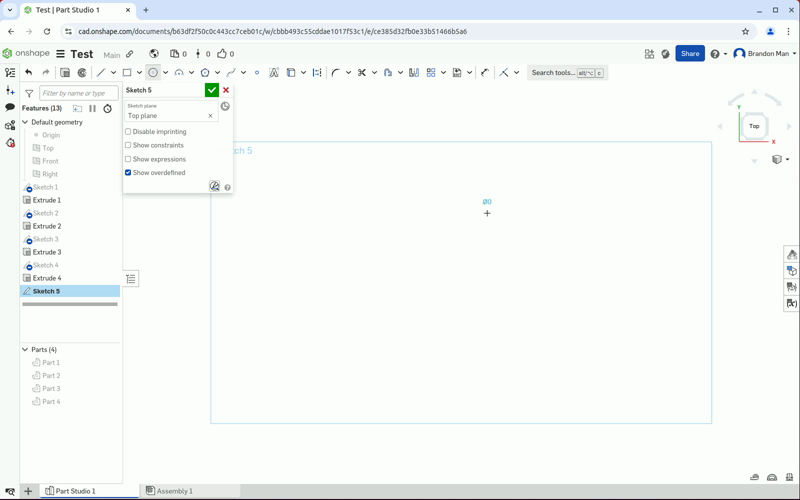
mouse_move(508, 212)
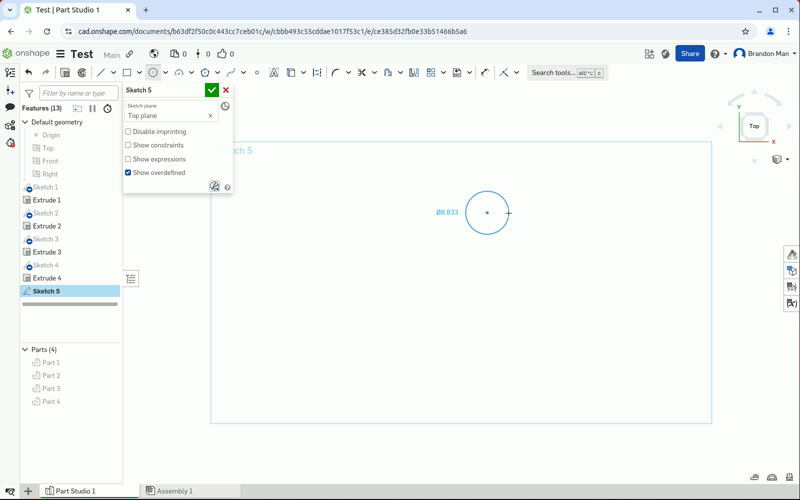
click(508, 212)
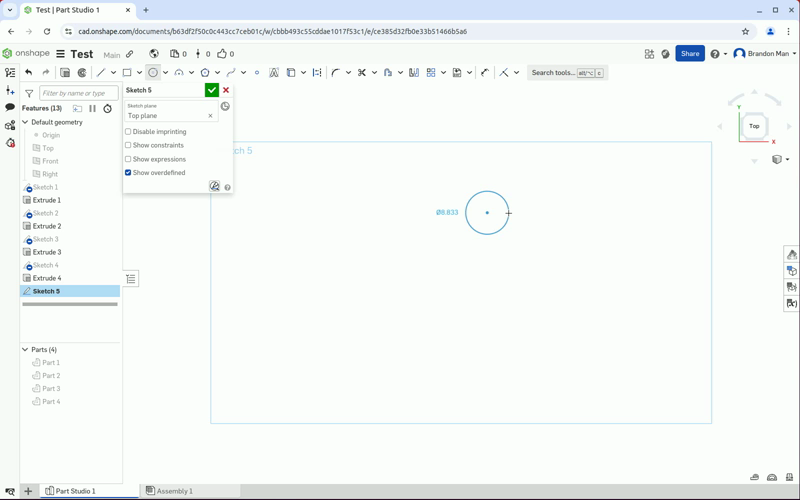
key(esc)
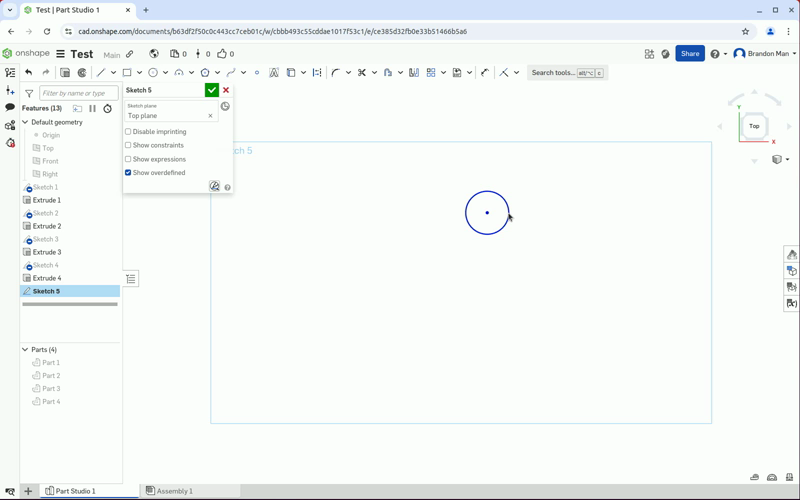
mouse_move(503, 210)
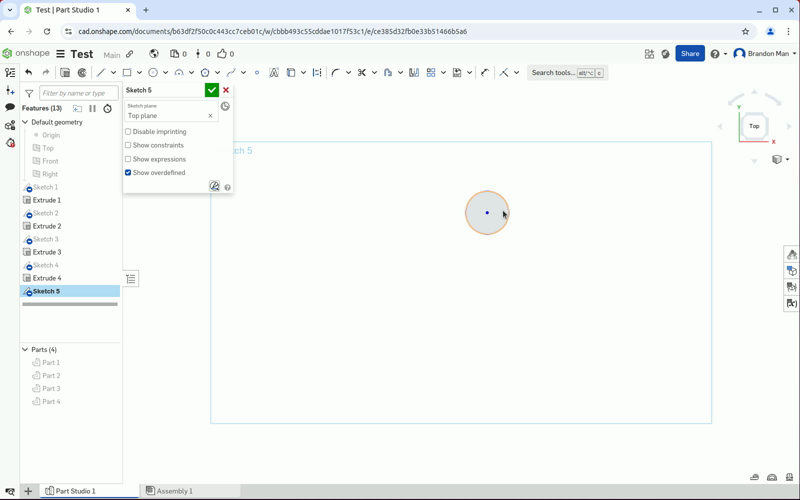
scroll(6)
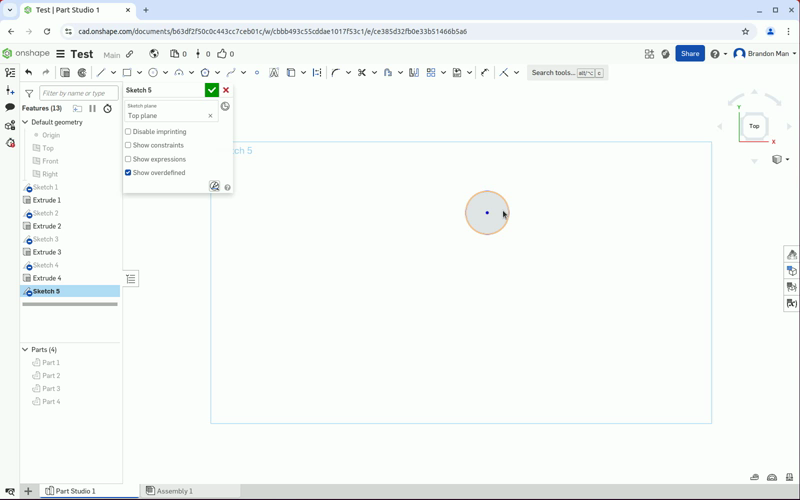
scroll(6)
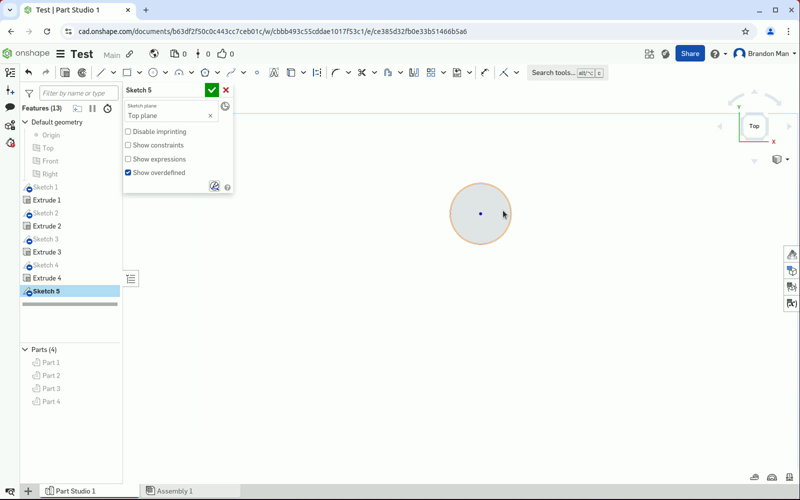
scroll(6)
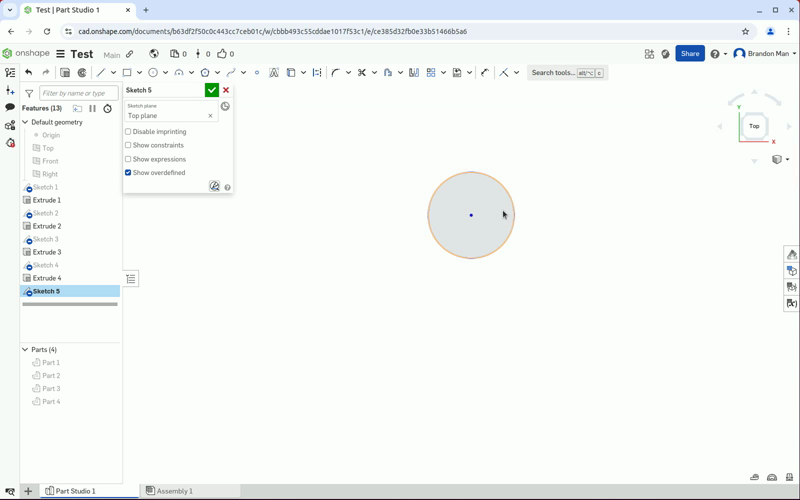
scroll(6)
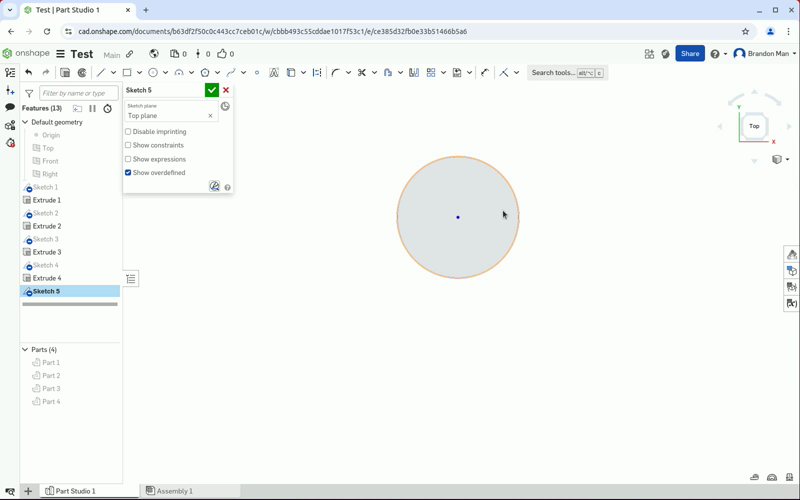
scroll(6)
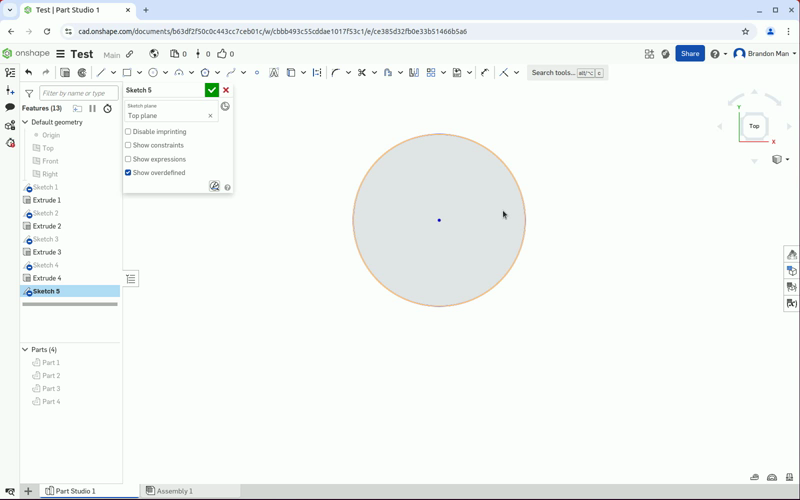
scroll(6)
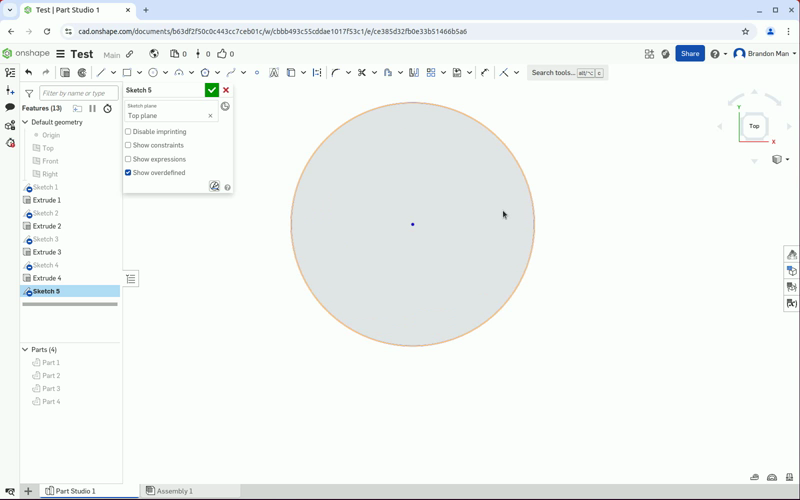
scroll(6)
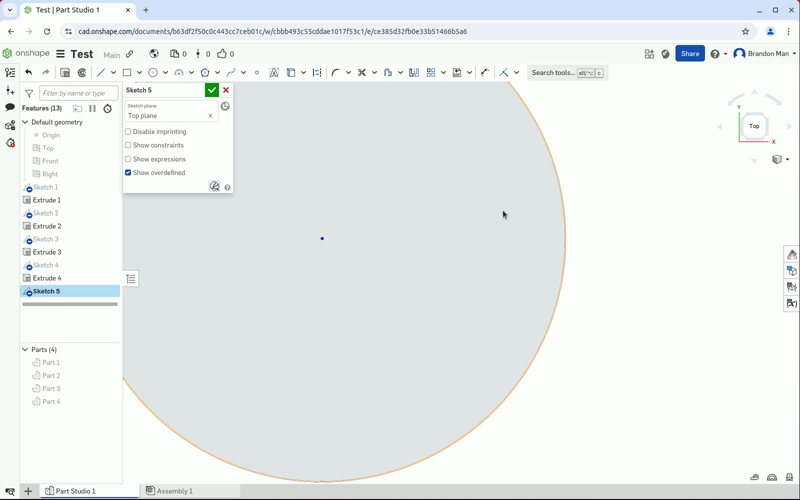
click(503, 210)
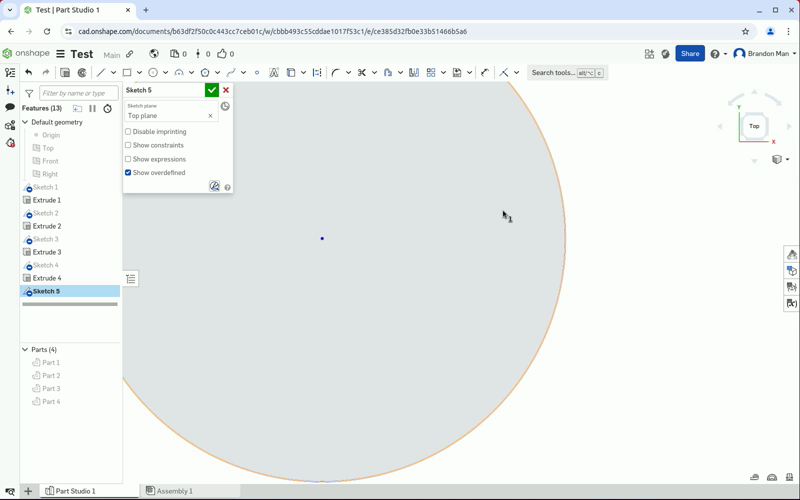
scroll(-6)
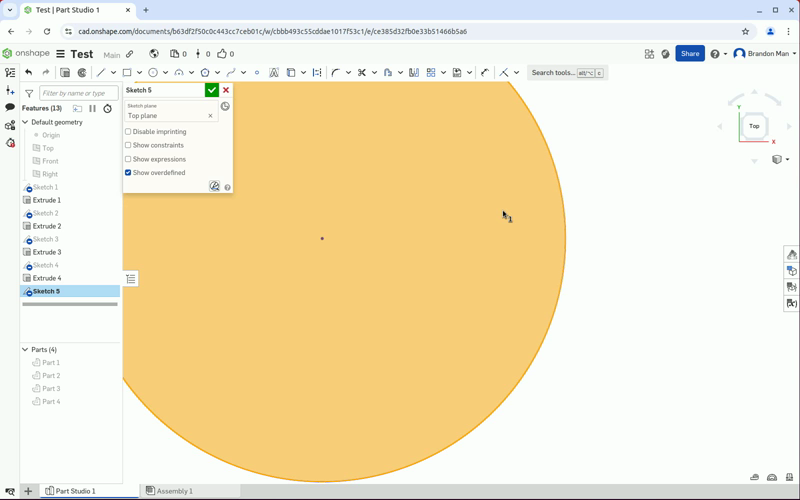
scroll(-6)
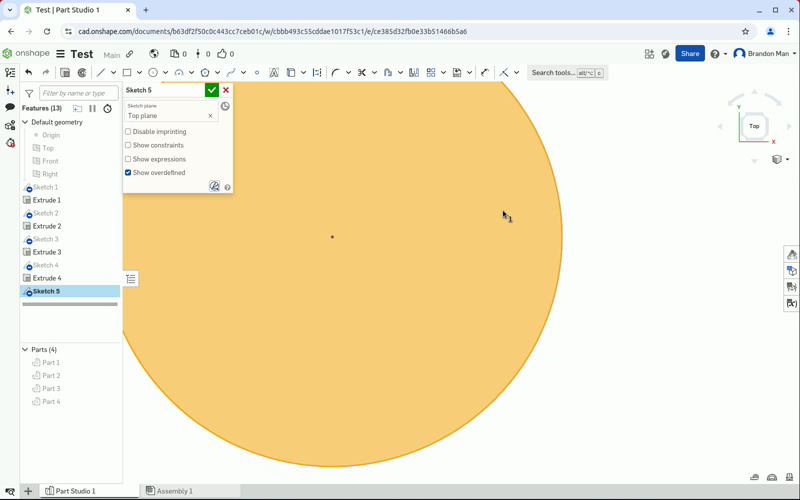
scroll(-6)
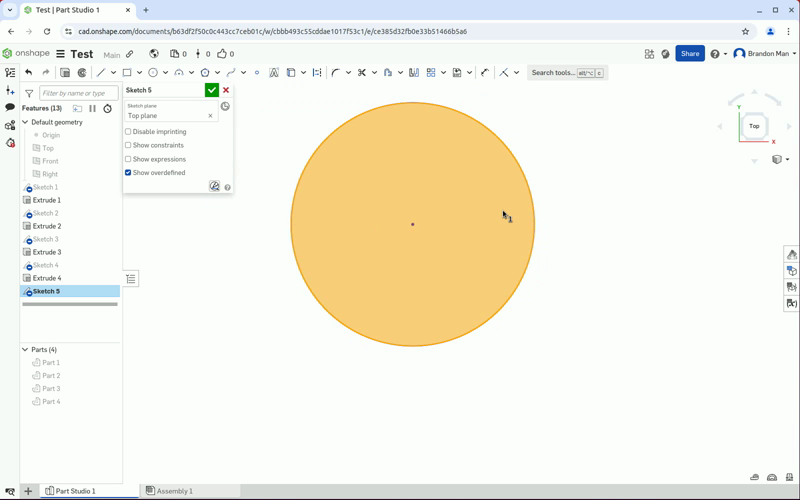
scroll(-6)
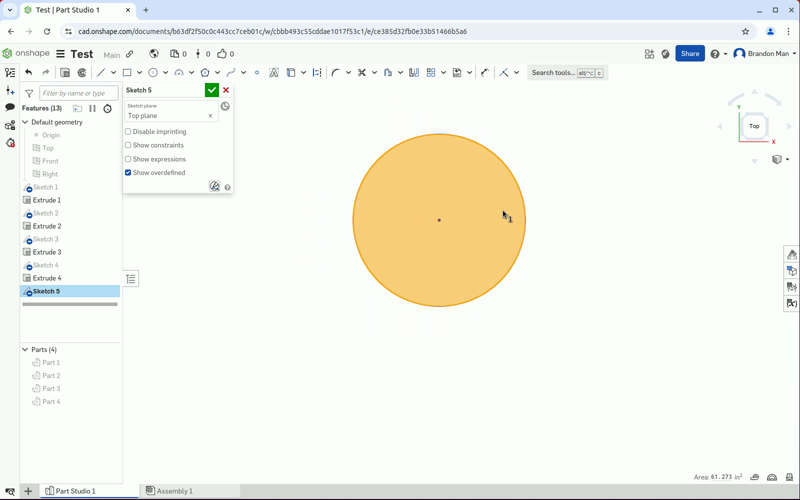
scroll(-6)
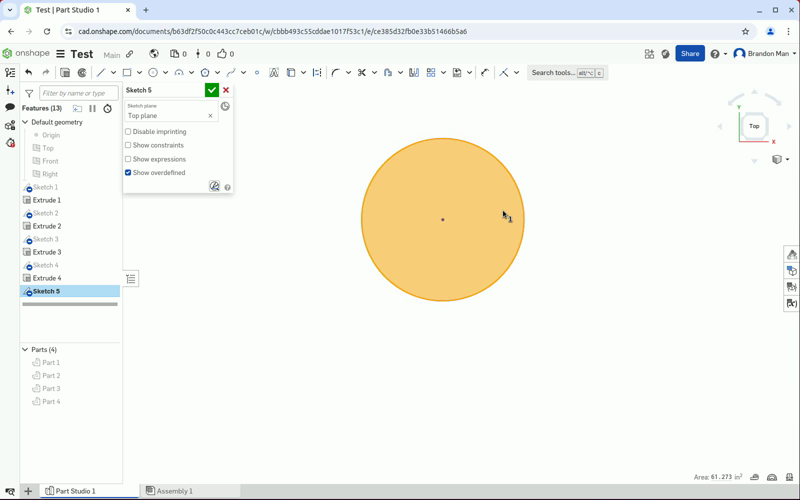
scroll(-6)
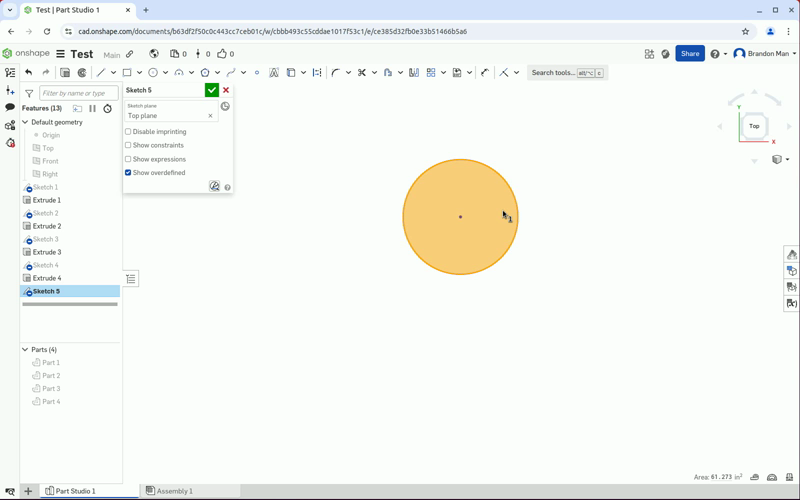
scroll(-6)
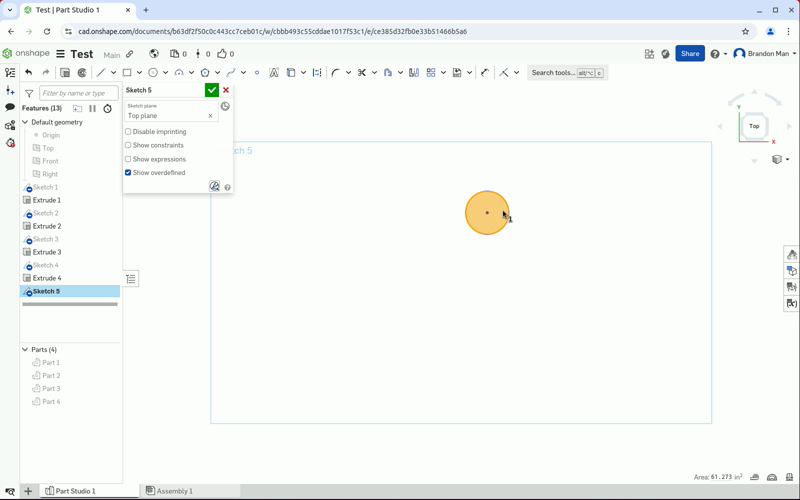
mouse_move(73, 352)
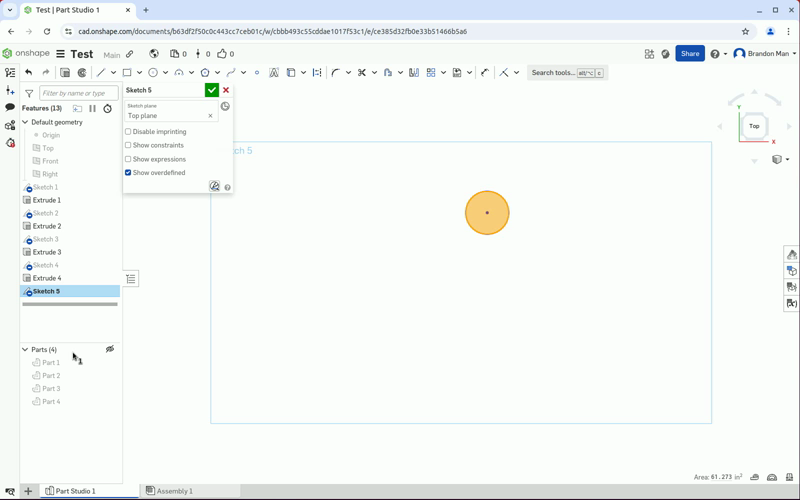
key(shift+y)
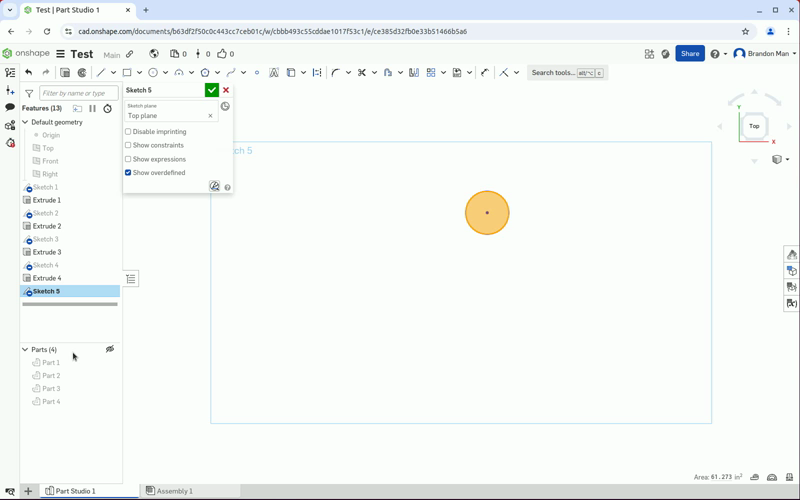
key(shift+e)
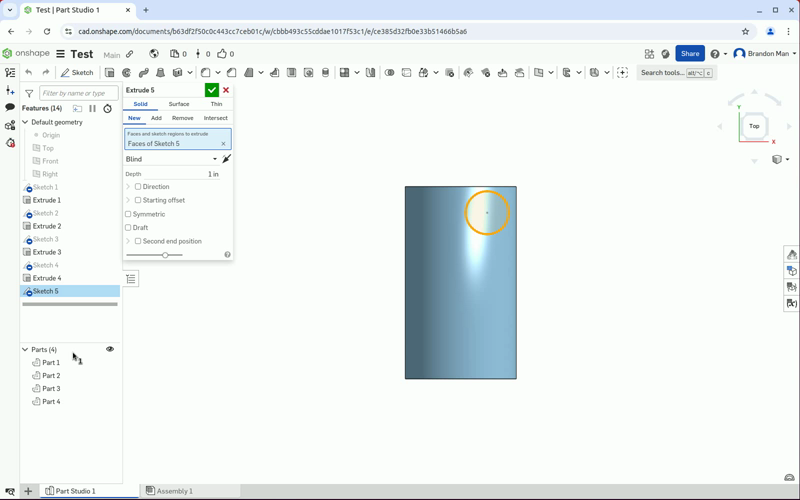
mouse_move(143, 106)
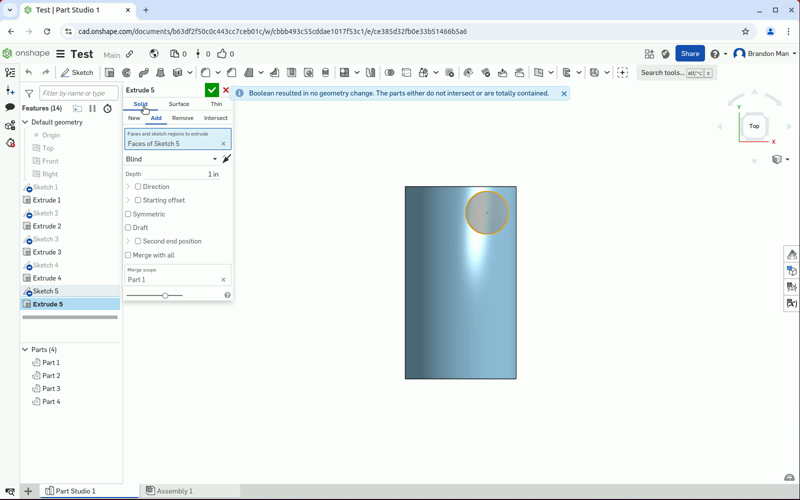
click(143, 106)
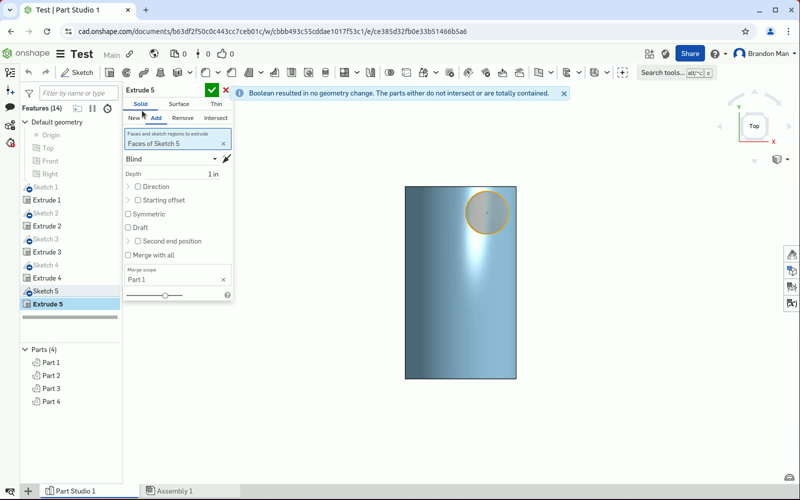
mouse_move(137, 120)
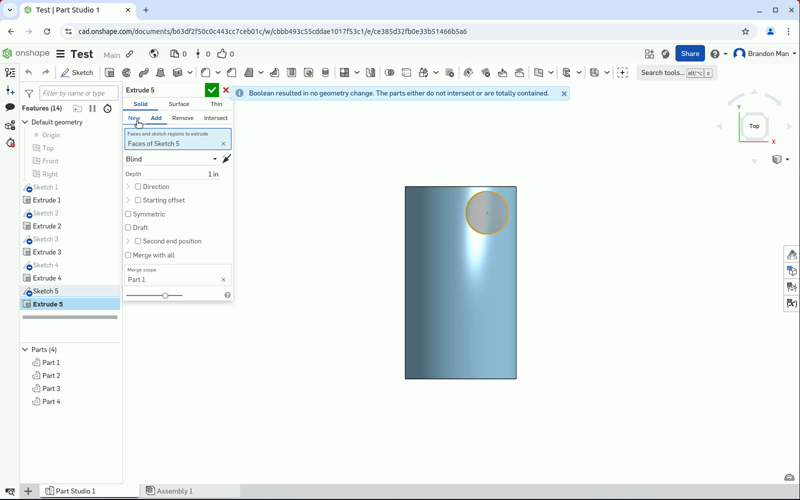
click(137, 120)
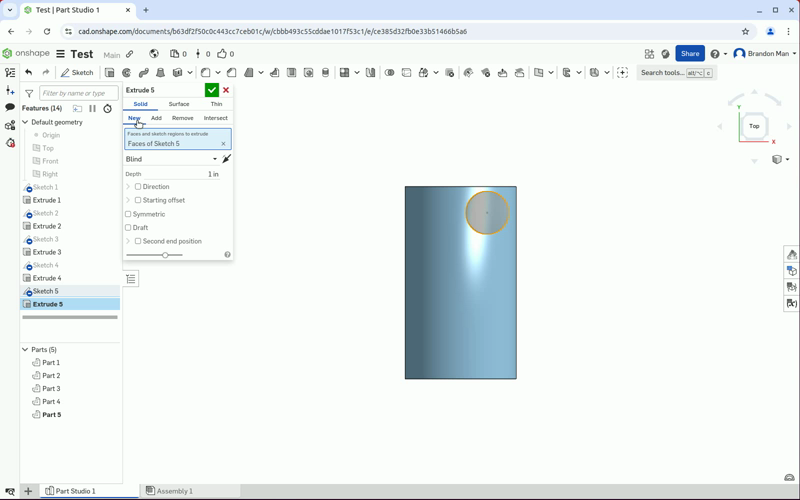
key(tab, 4)
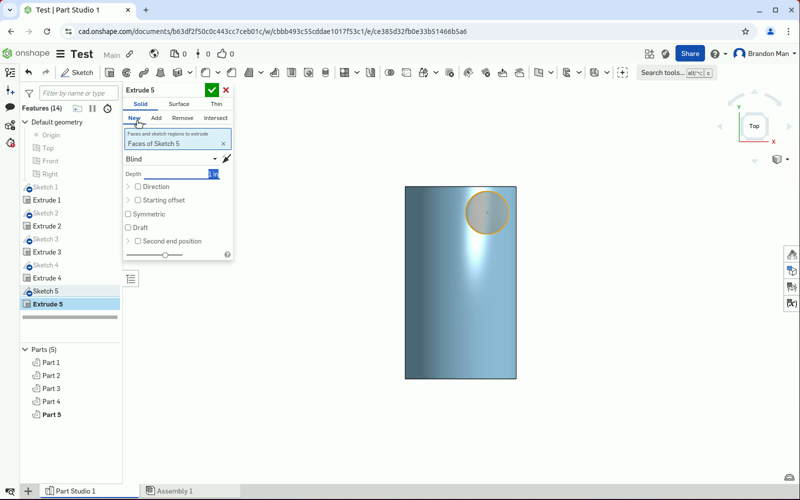
text(-23.108)
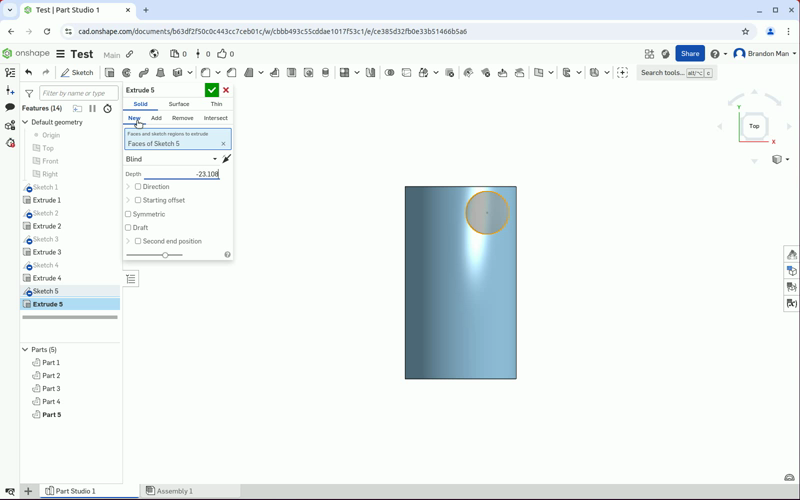
key(enter)
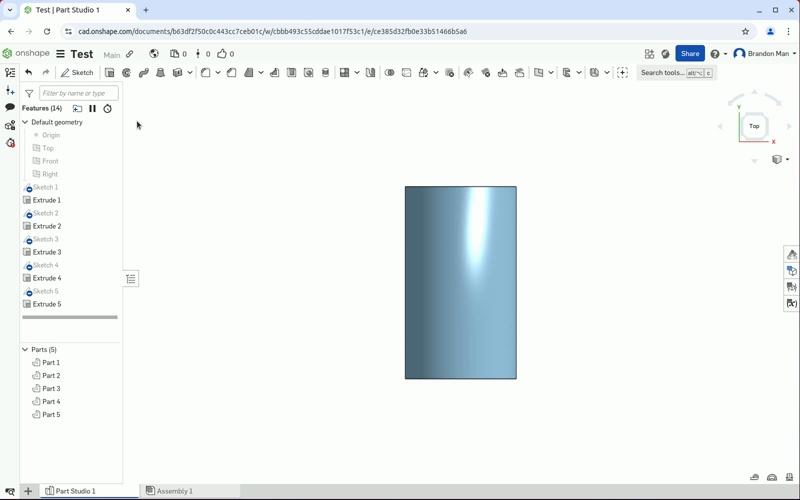
key(shift+h)
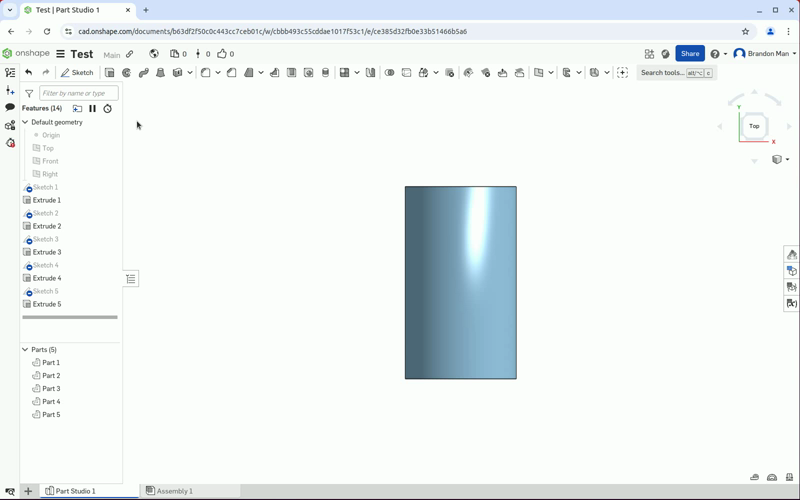
key(shift+h)
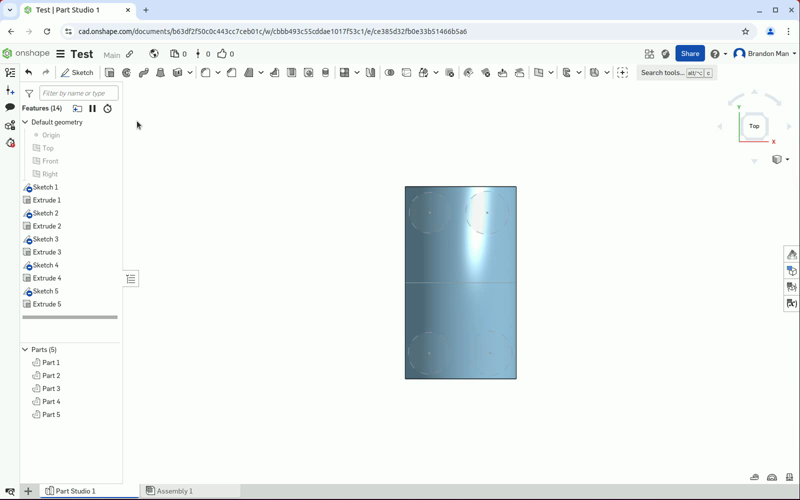
key(shift+7)
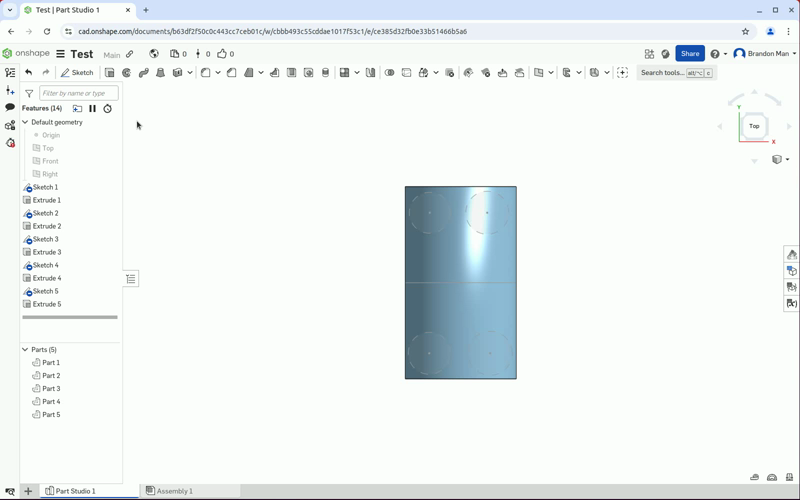
key(up, 3)
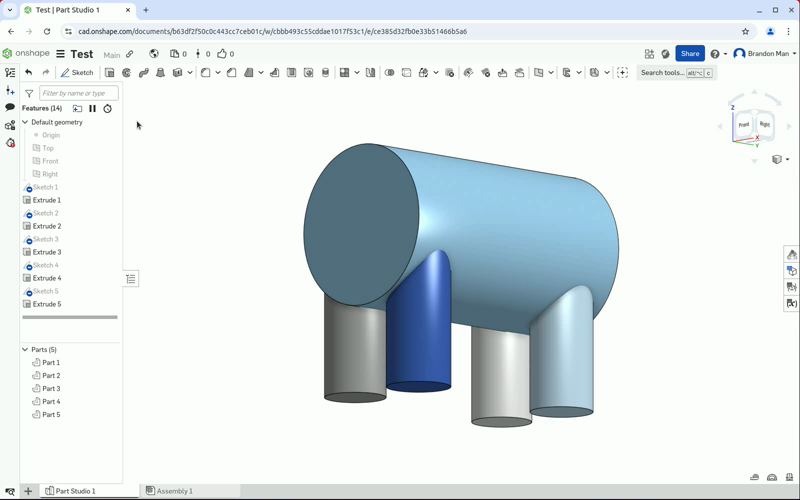
key(left, 3)
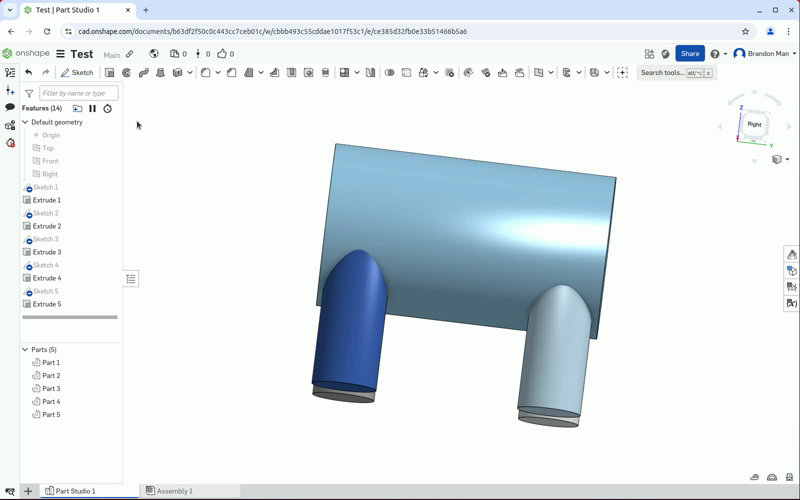
key(right, 3)
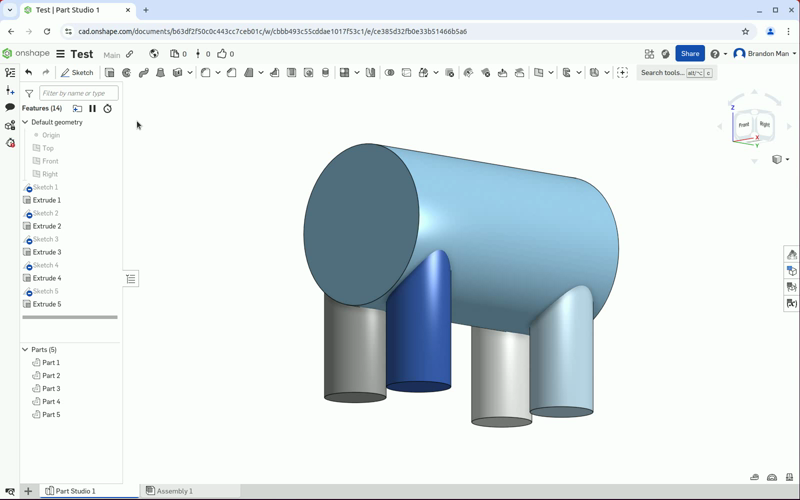
key(down, 3)
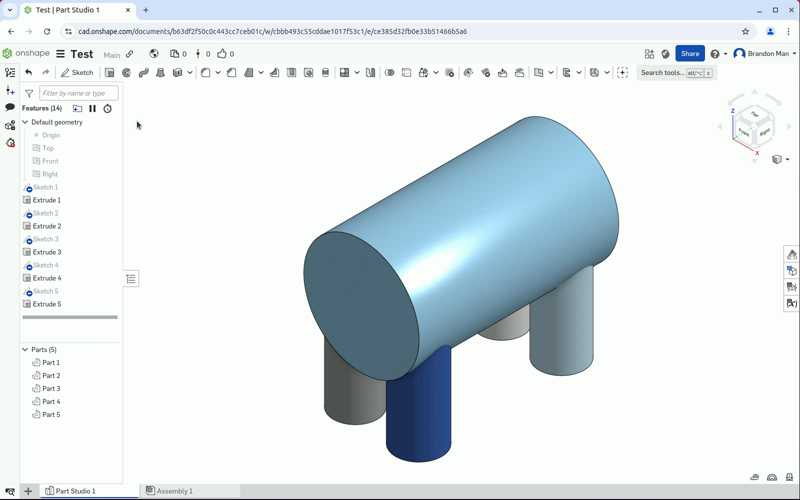
mouse_move(73, 189)
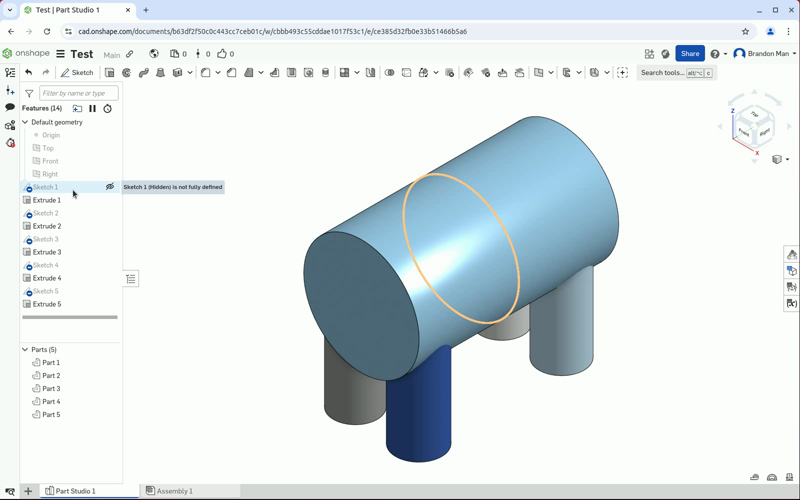
click(73, 189)